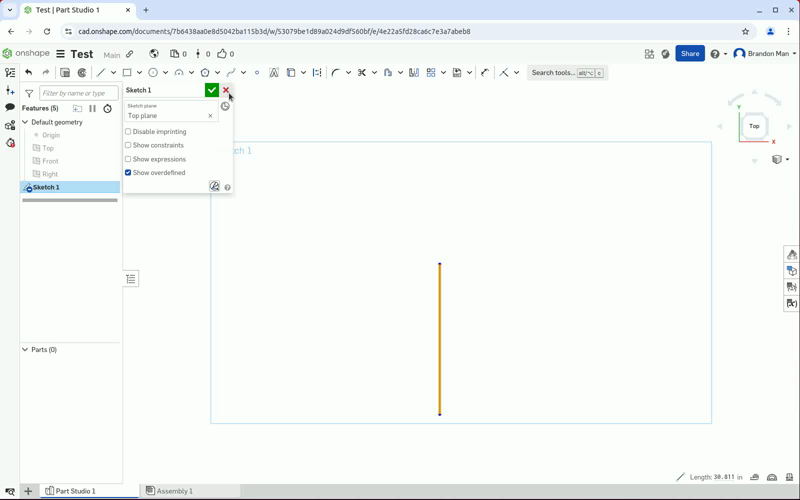
key(shift+h)
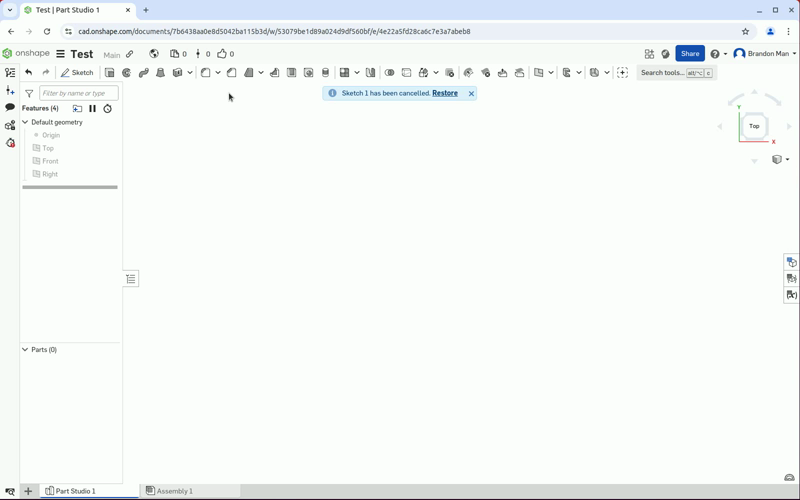
mouse_move(73, 352)
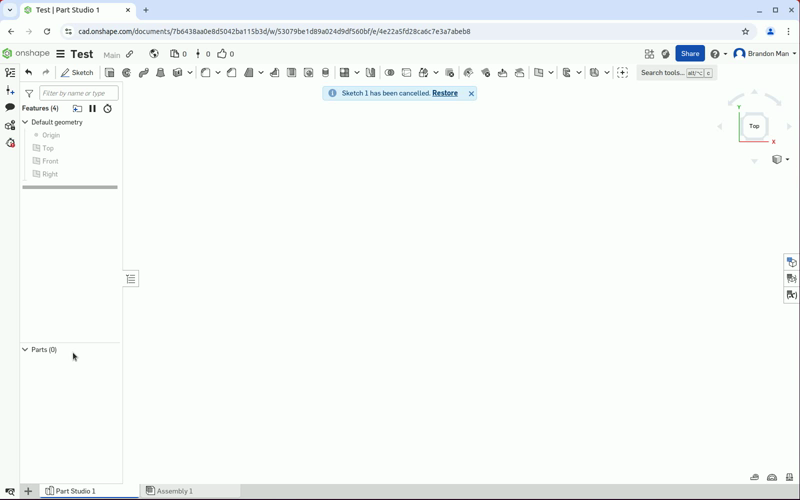
key(y)
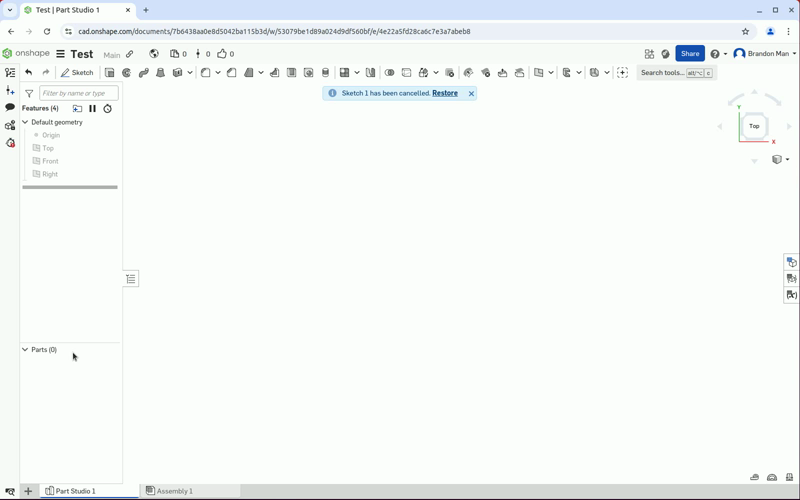
key(shift+p)
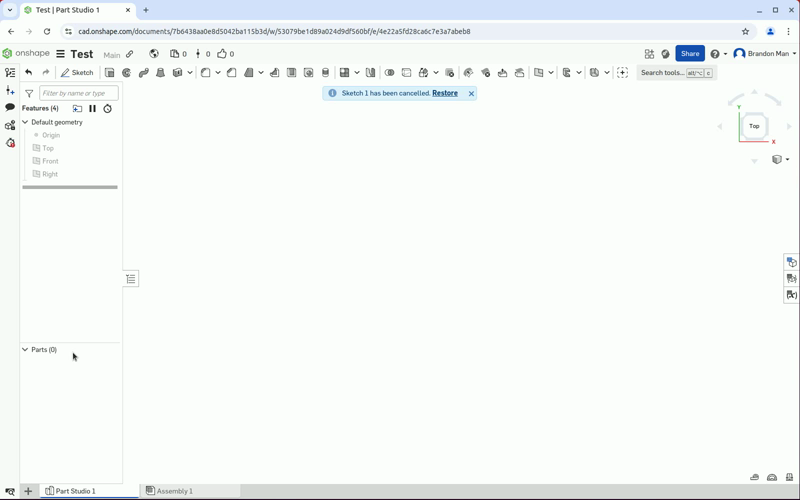
key(space)
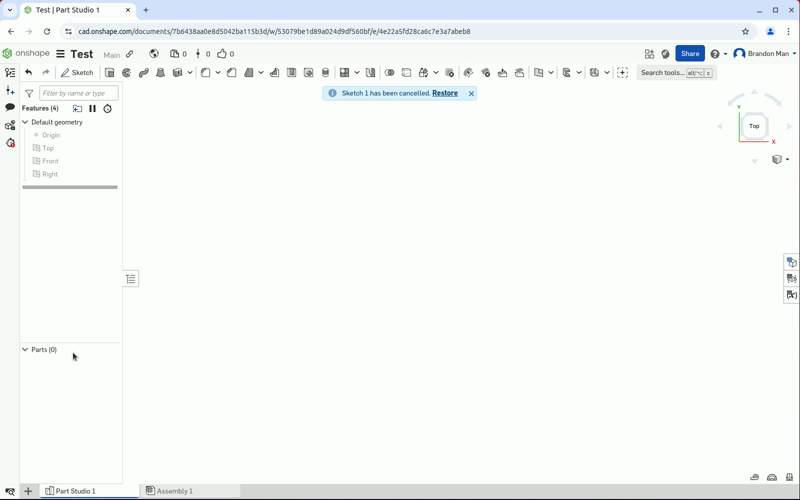
key_down(shift)
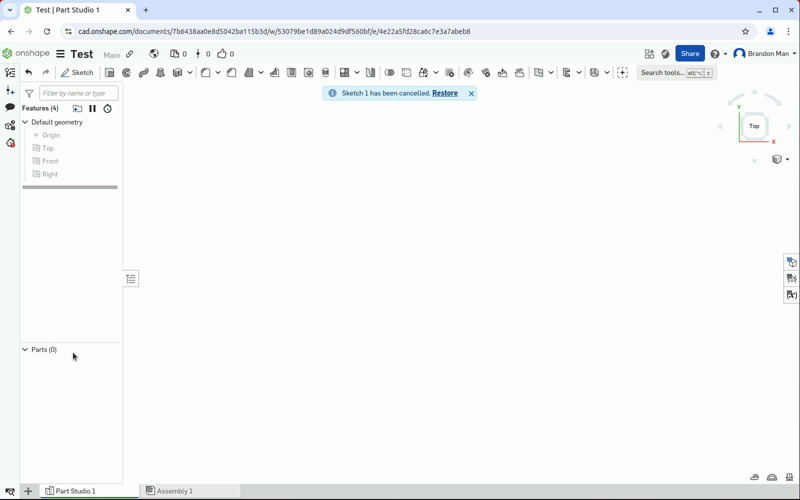
key(up)
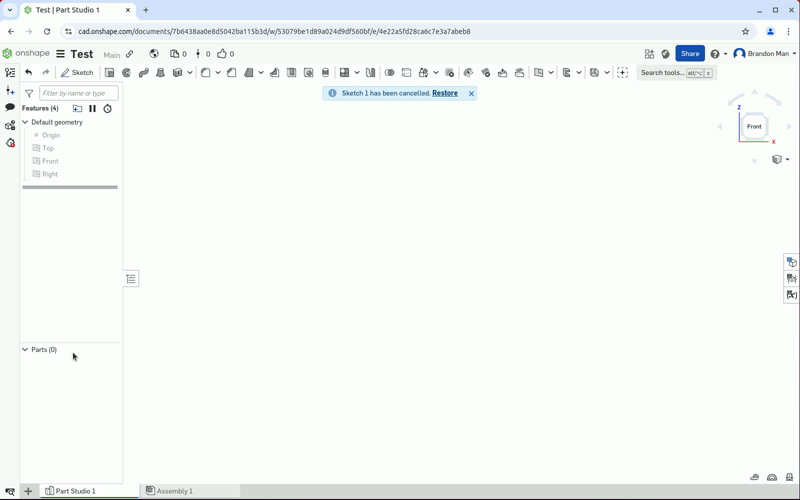
key_up(shift)
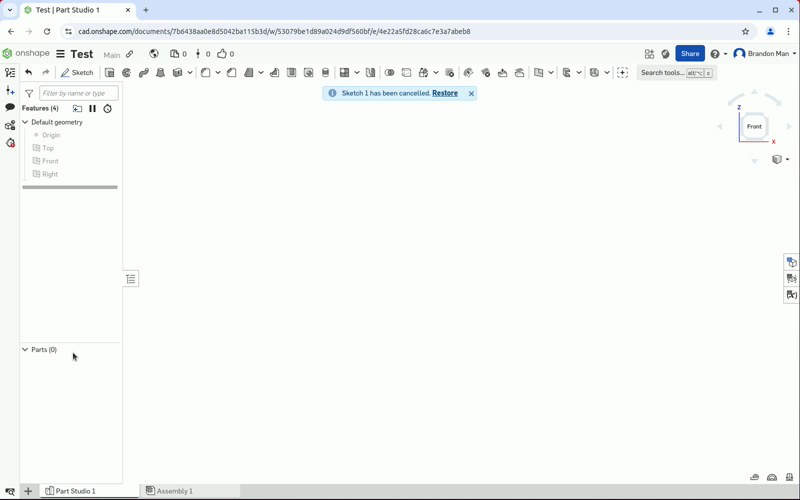
mouse_move(73, 352)
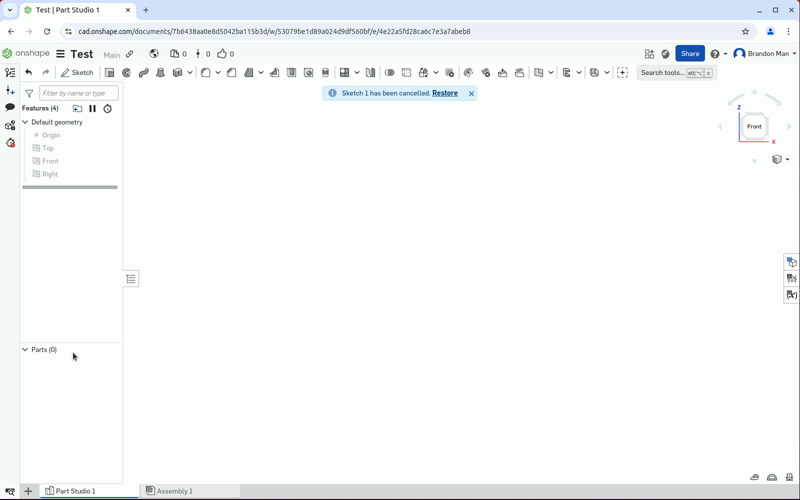
key(shift+y)
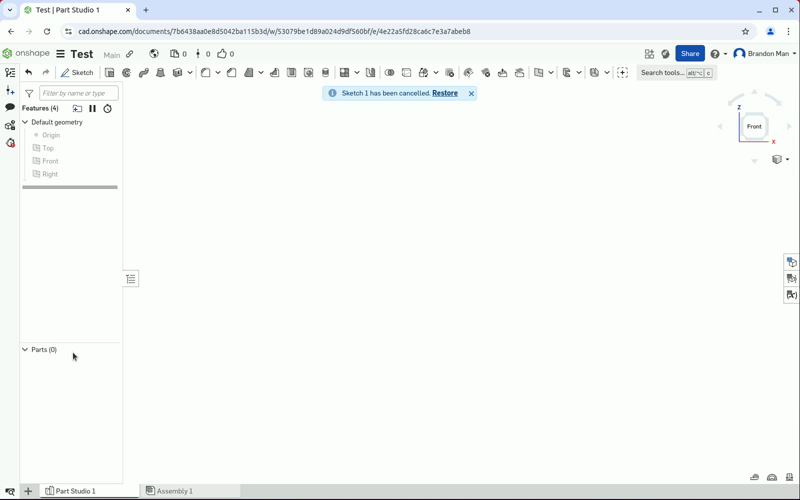
key(shift+s)
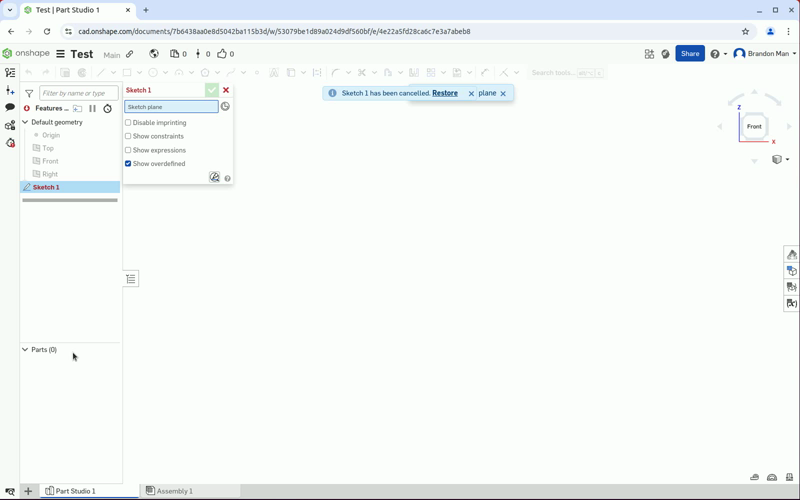
mouse_move(73, 163)
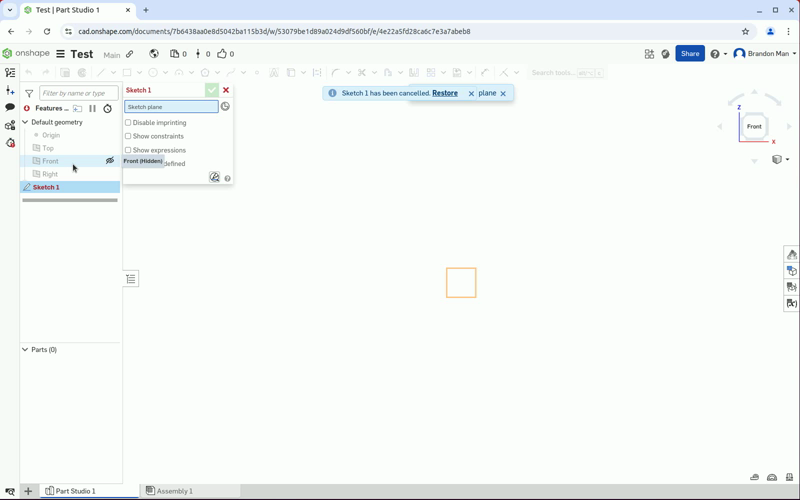
click(73, 163)
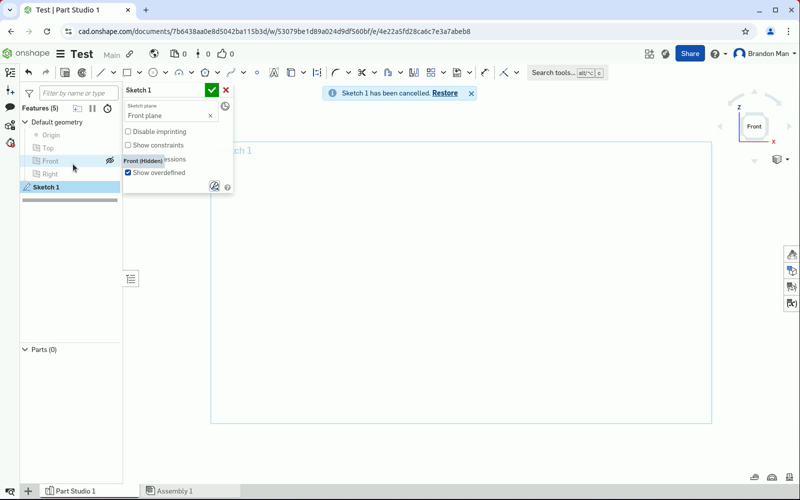
mouse_move(73, 352)
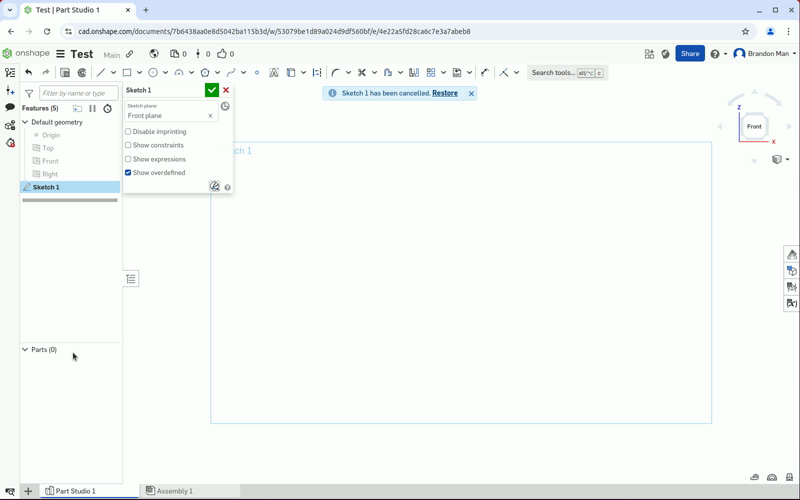
key(y)
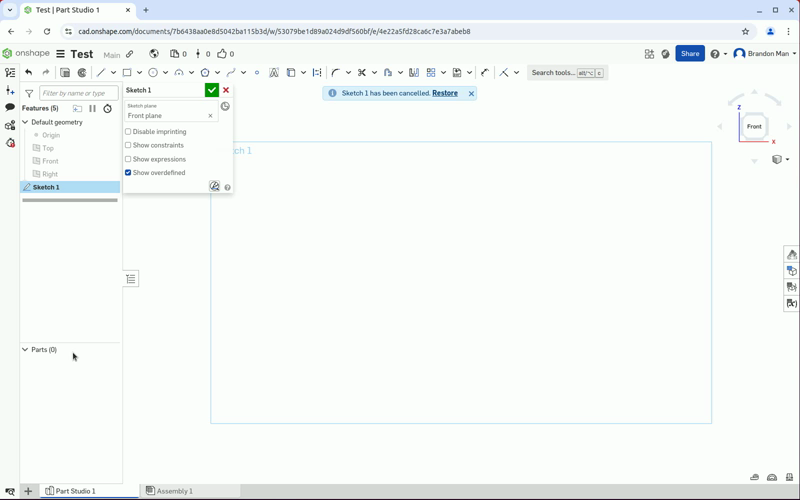
key(l)
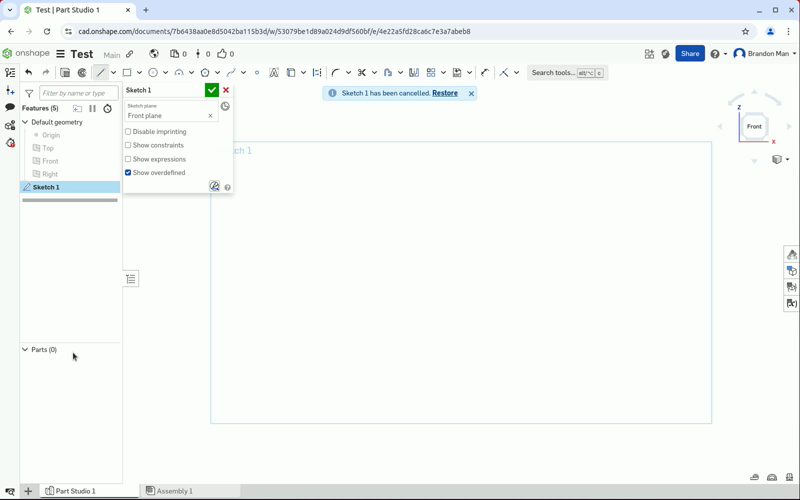
key_down(shift)
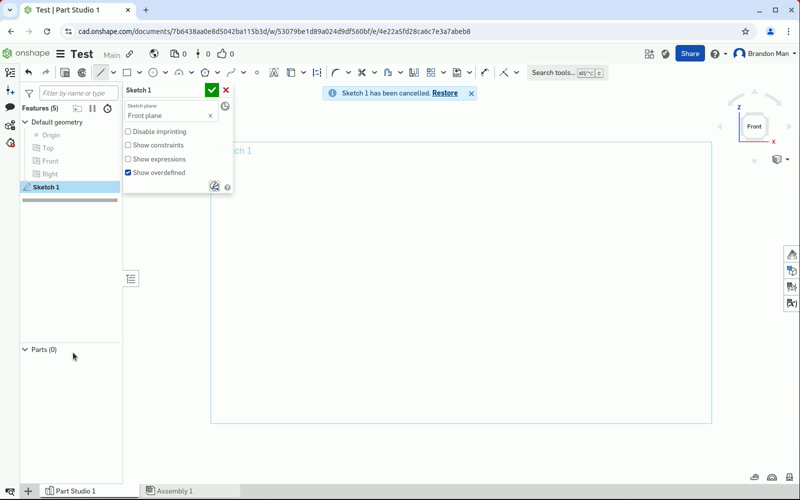
mouse_move(348, 376)
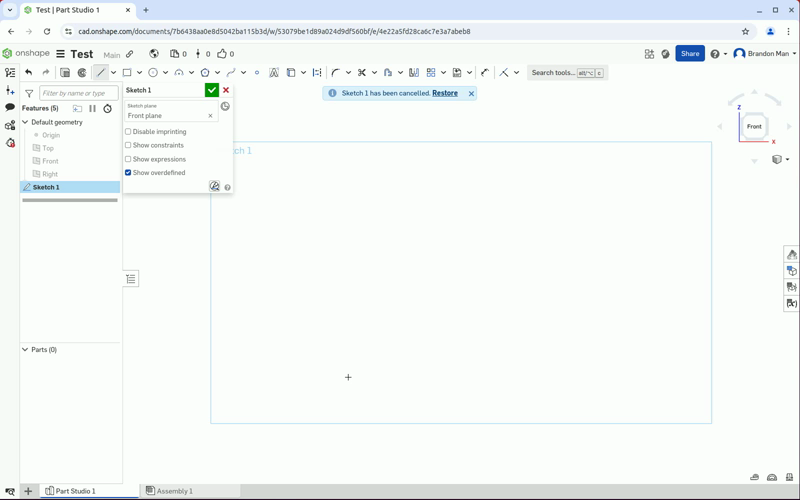
click(348, 376)
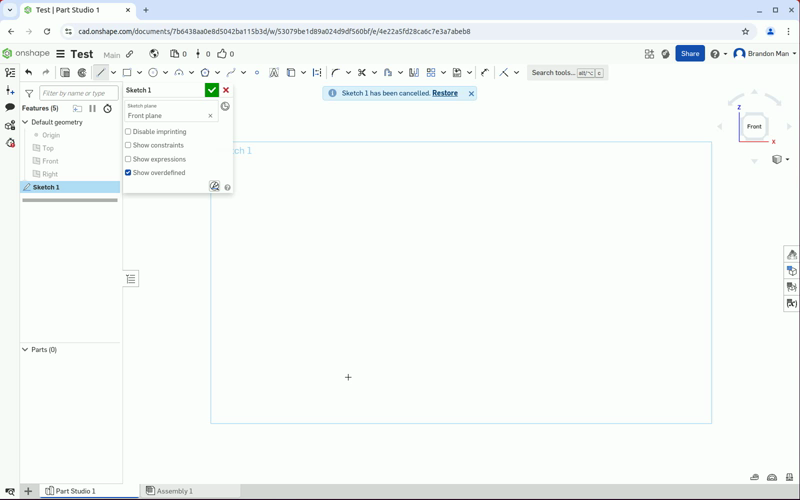
key_up(shift)
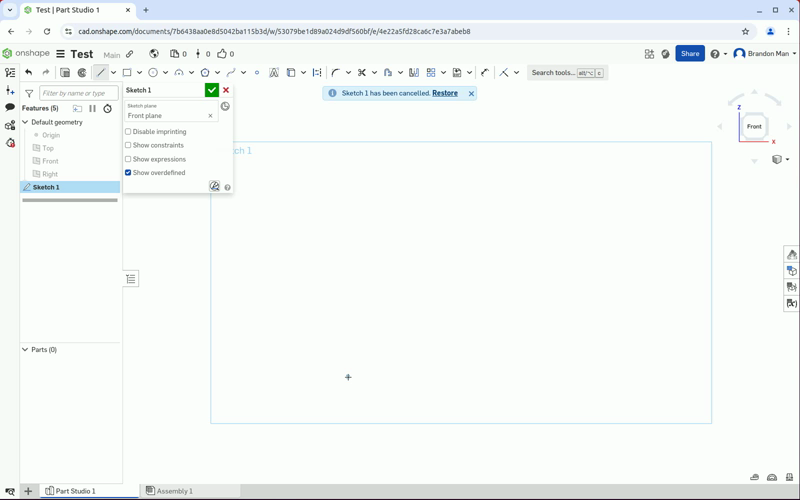
key_down(shift)
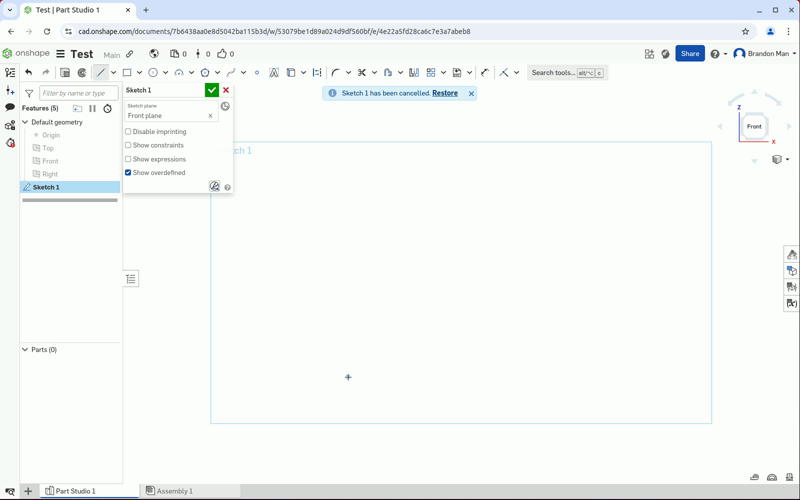
mouse_move(572, 376)
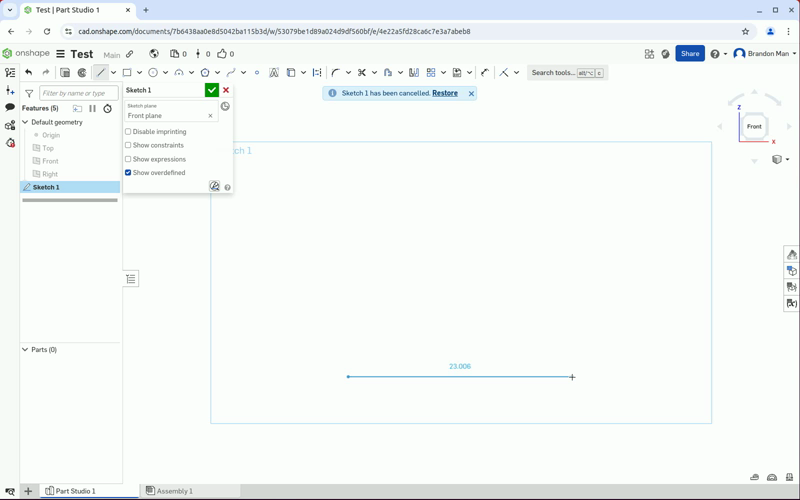
click(572, 376)
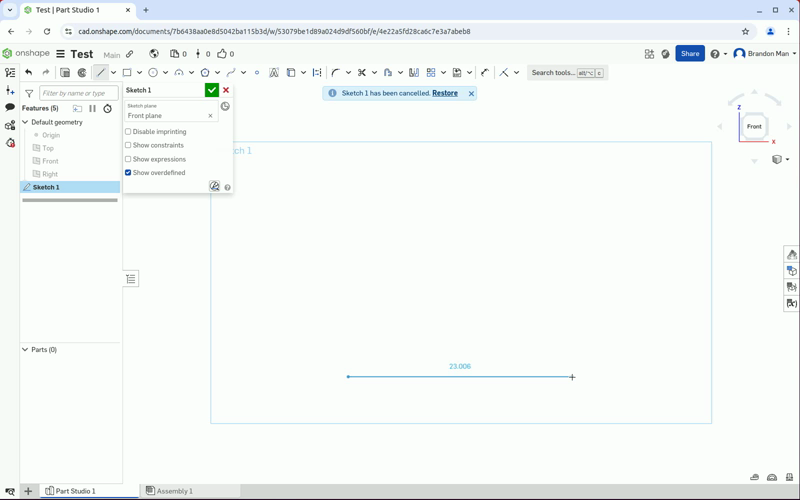
key_up(shift)
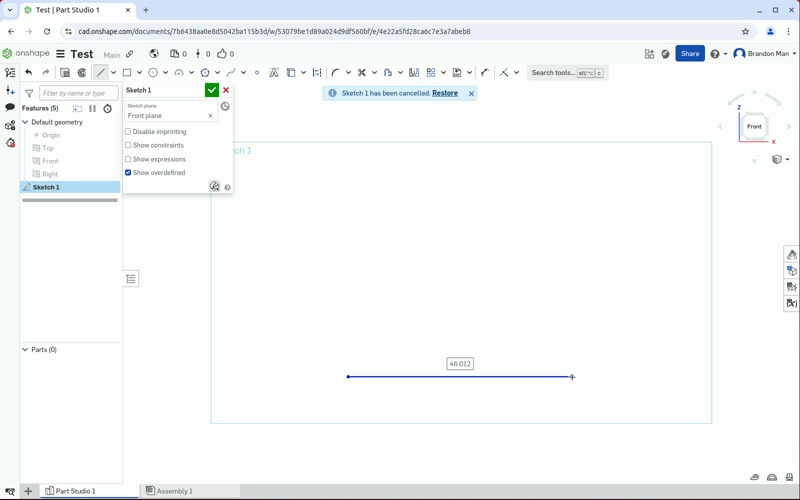
key_down(shift)
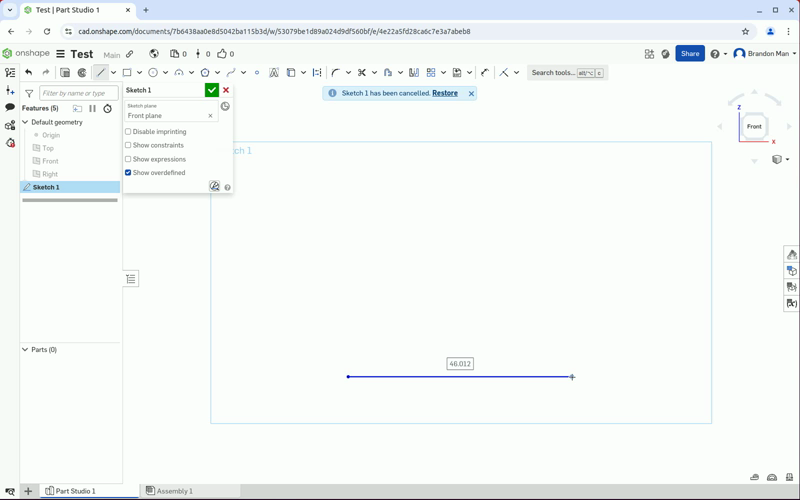
mouse_move(572, 190)
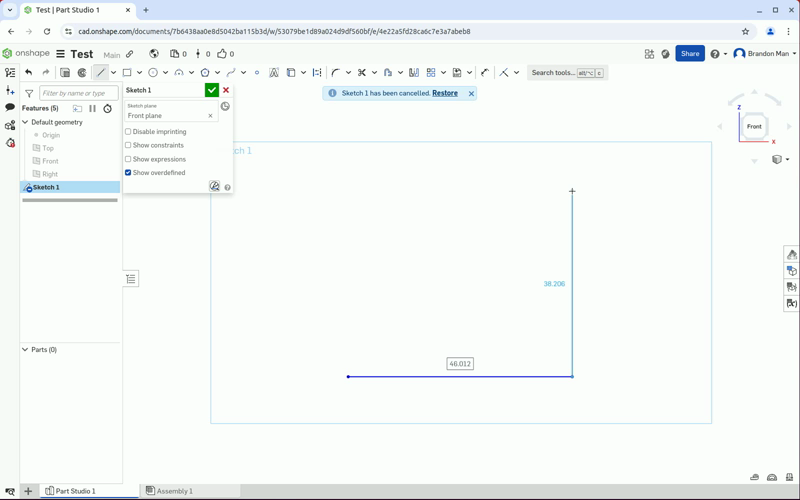
click(572, 190)
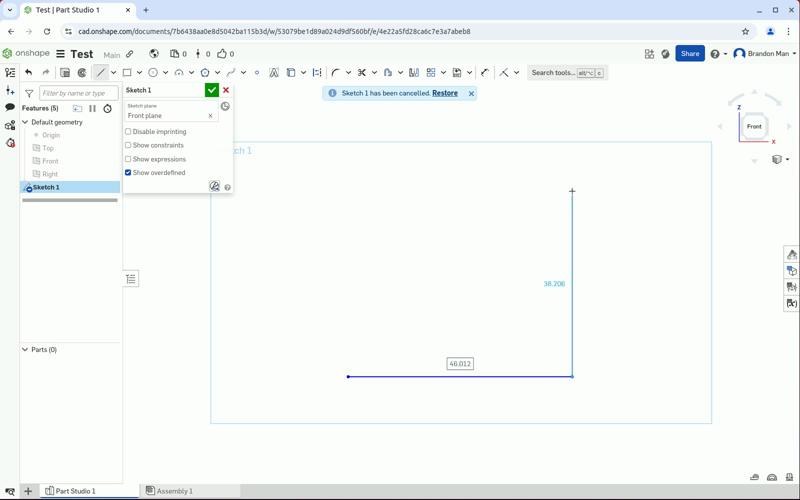
key_up(shift)
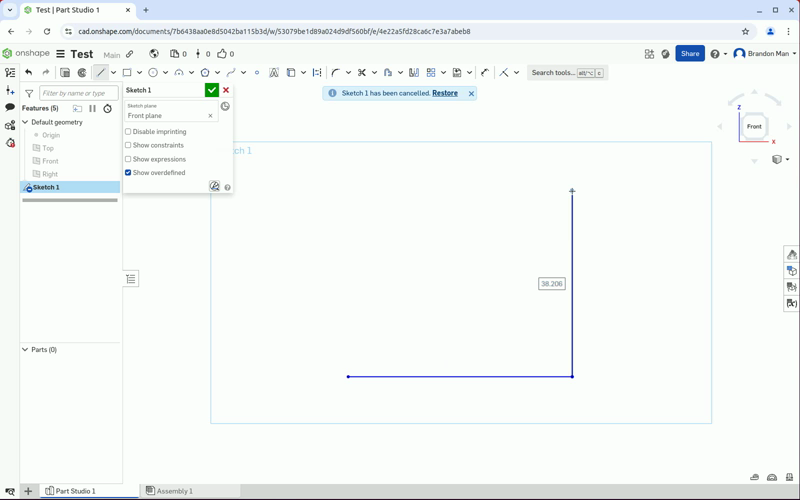
key_down(shift)
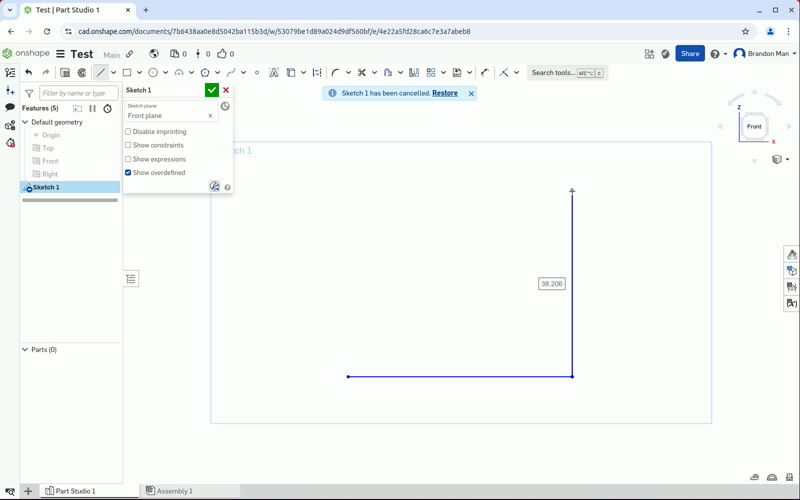
mouse_move(348, 190)
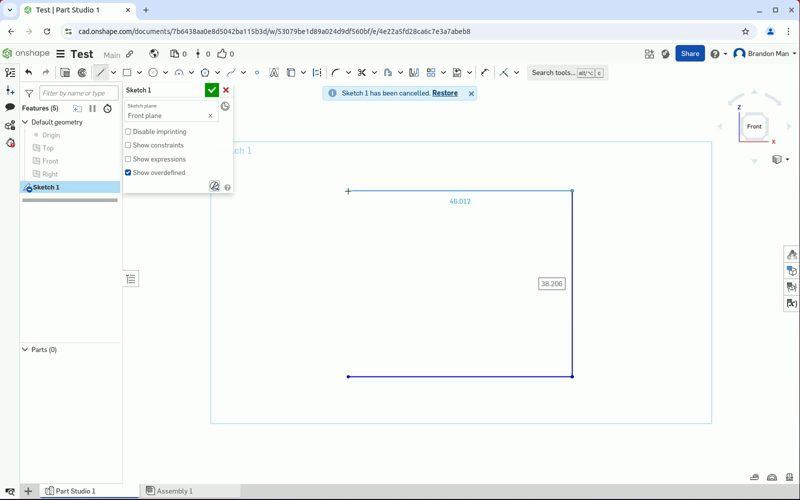
click(348, 190)
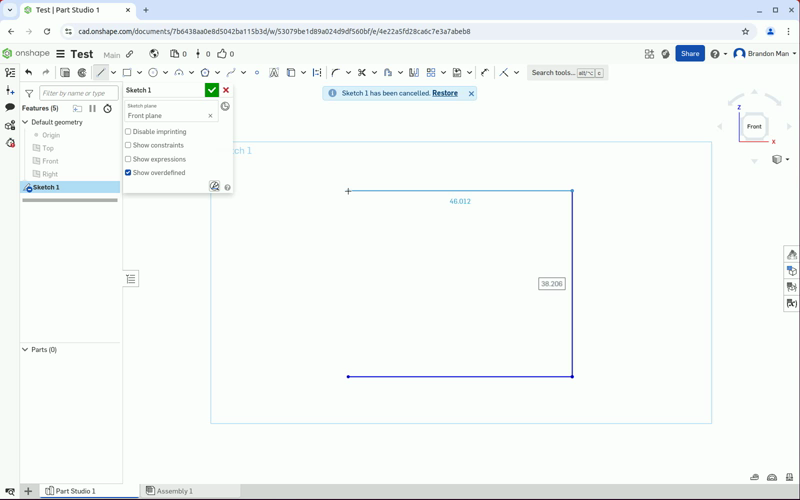
key_up(shift)
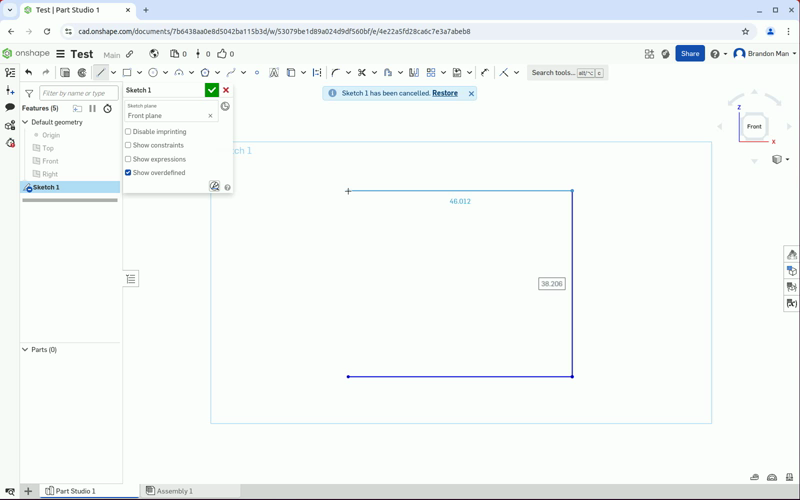
key_down(shift)
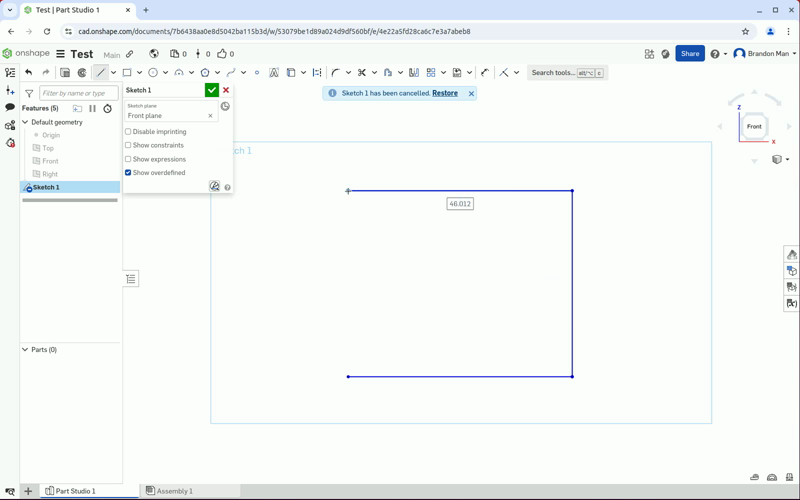
mouse_move(348, 376)
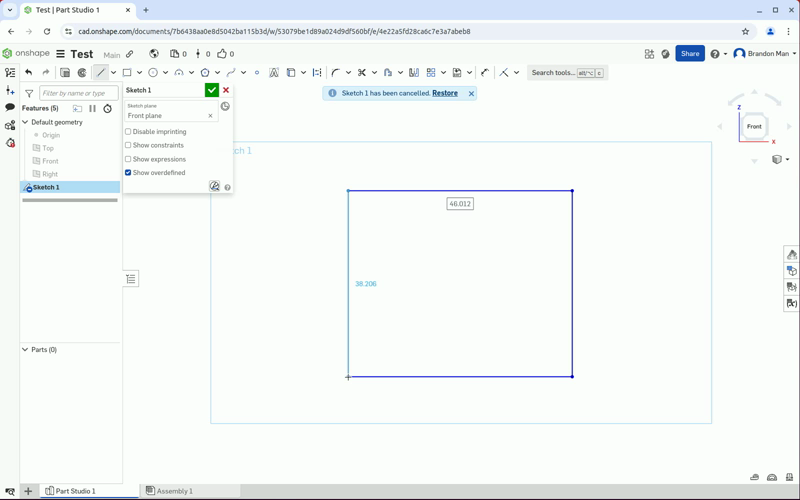
key_up(shift)
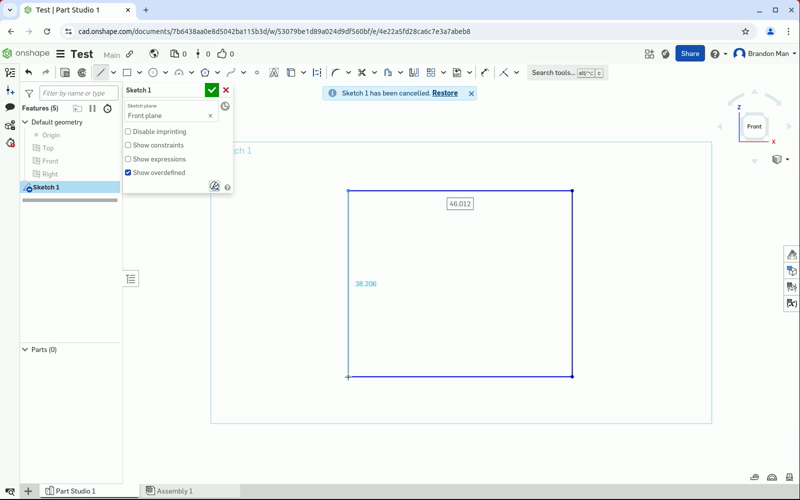
click(348, 376)
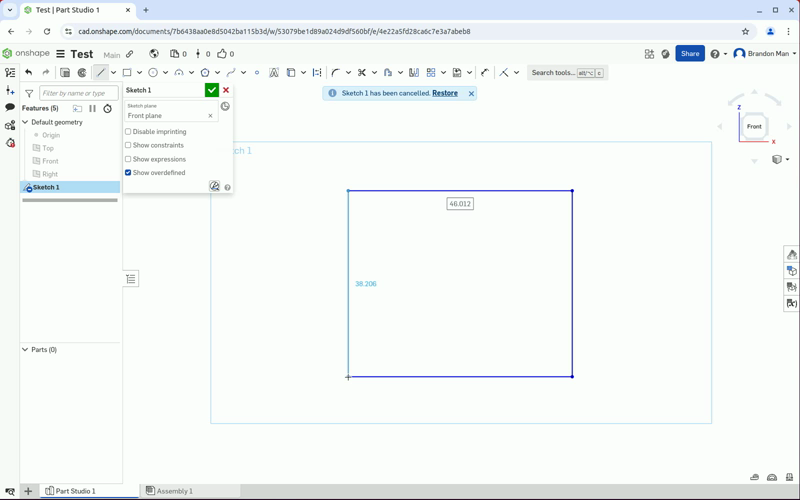
key(esc)
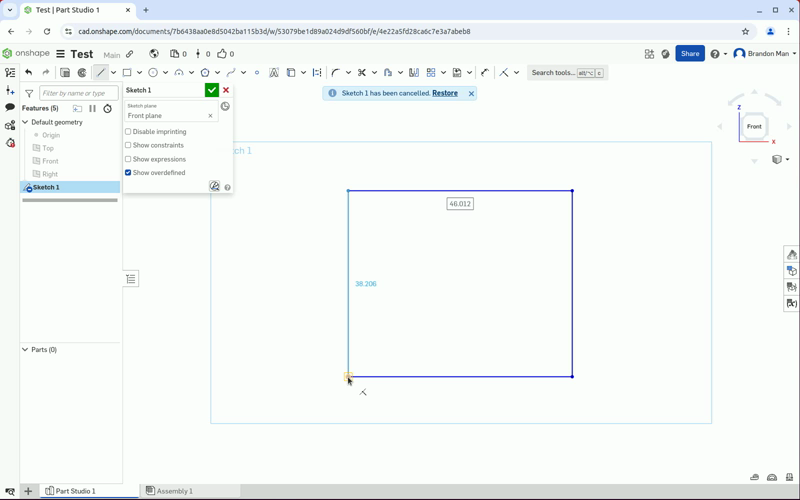
mouse_move(420, 337)
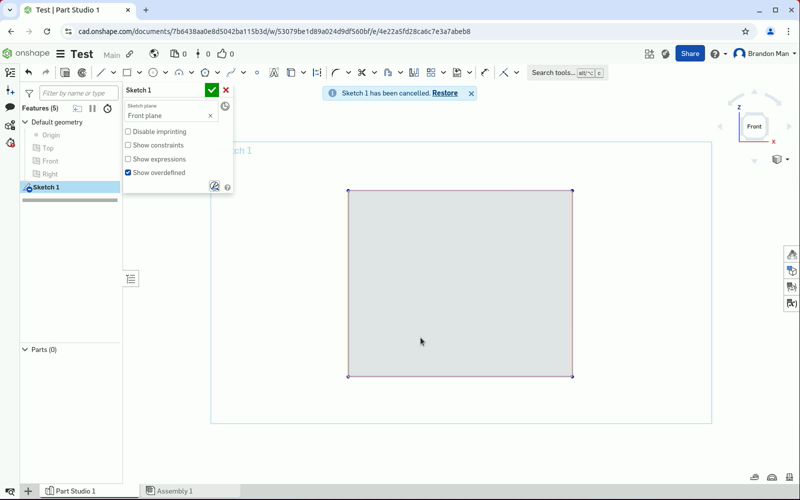
click(420, 337)
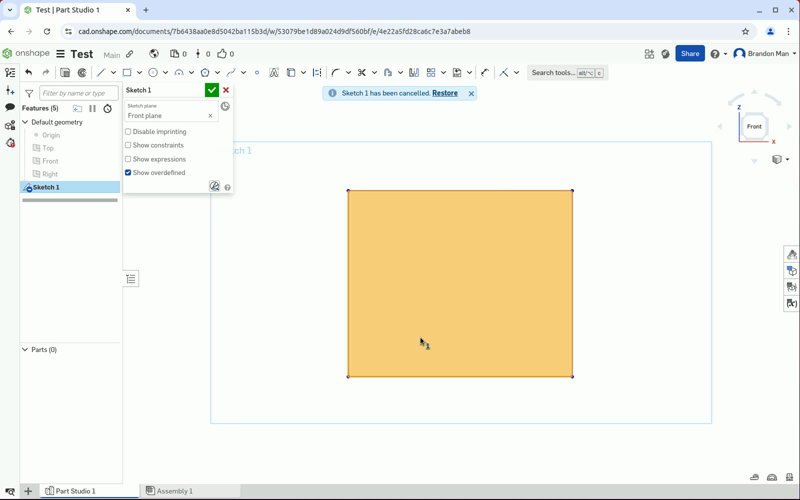
mouse_move(73, 352)
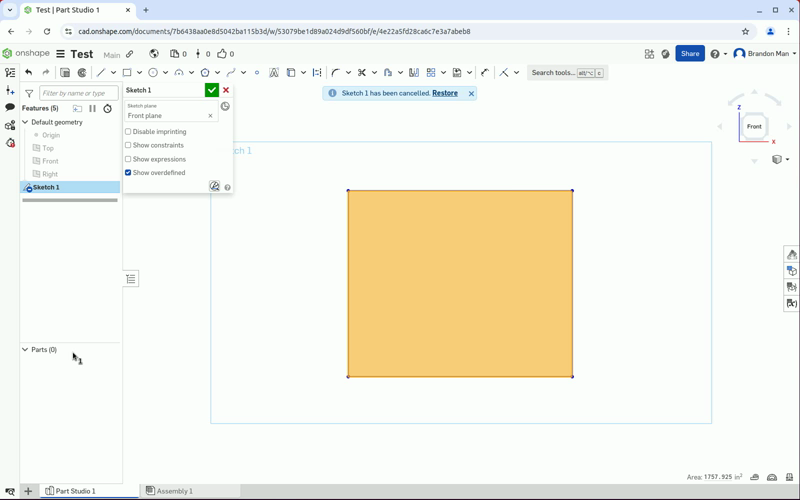
key(shift+y)
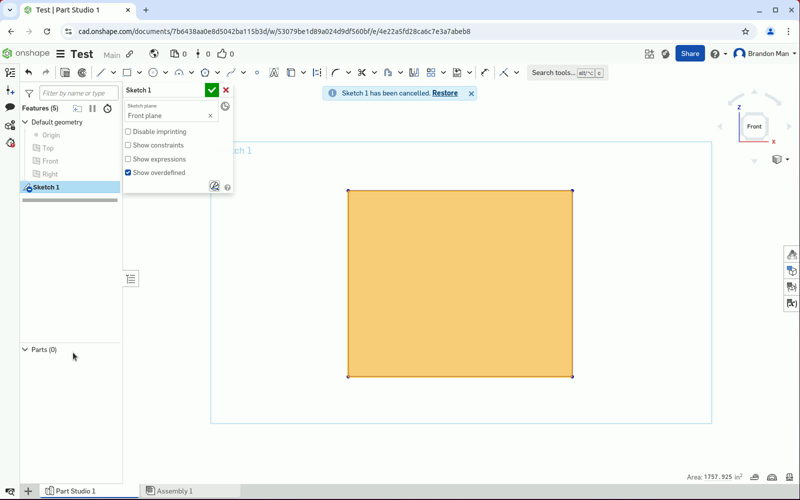
key(shift+e)
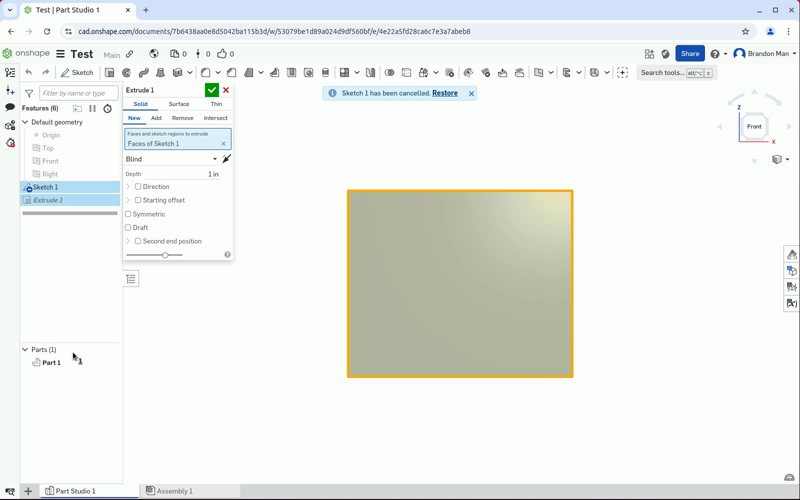
mouse_move(143, 106)
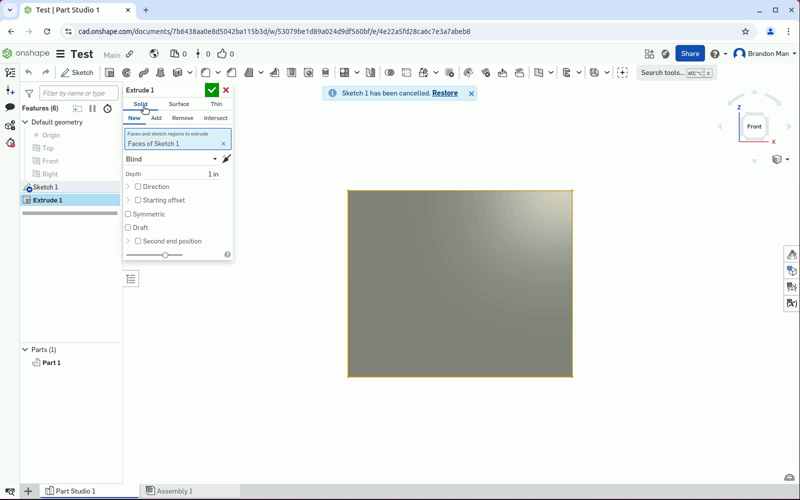
click(143, 106)
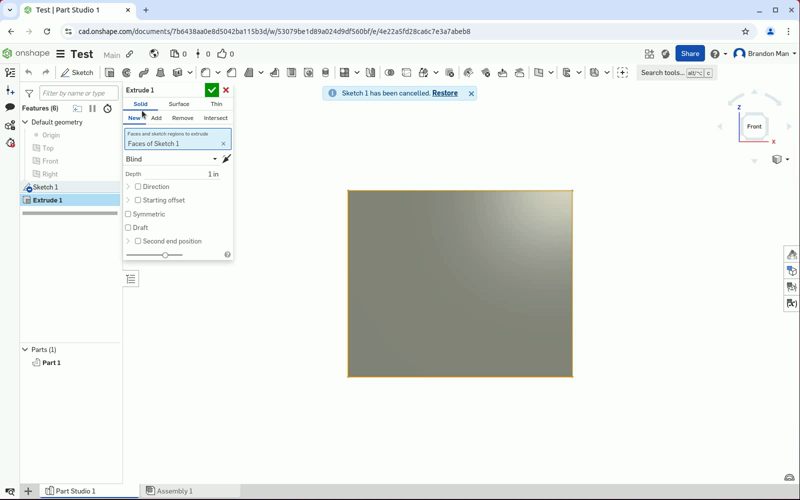
mouse_move(137, 120)
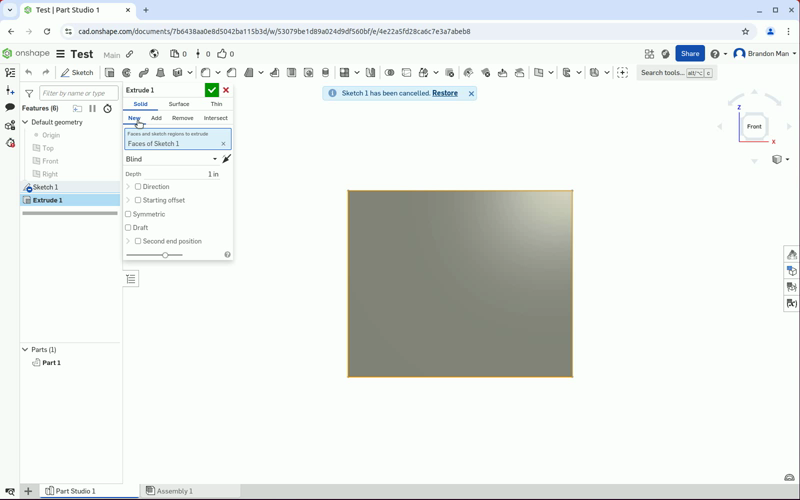
click(137, 120)
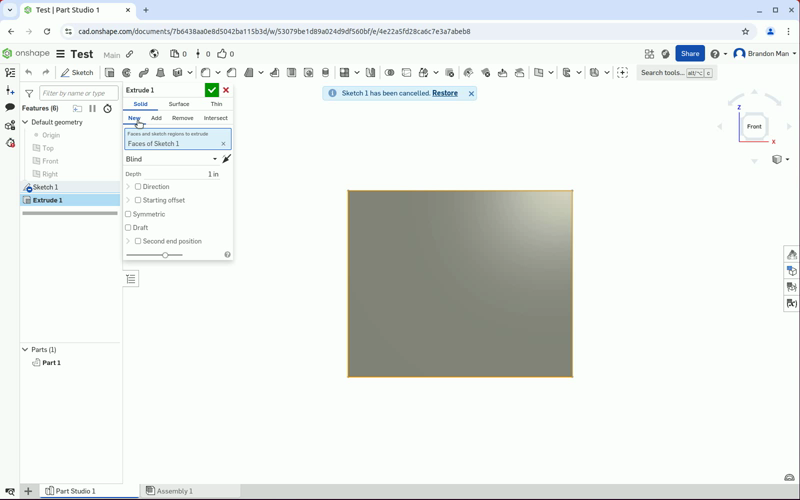
key(tab, 4)
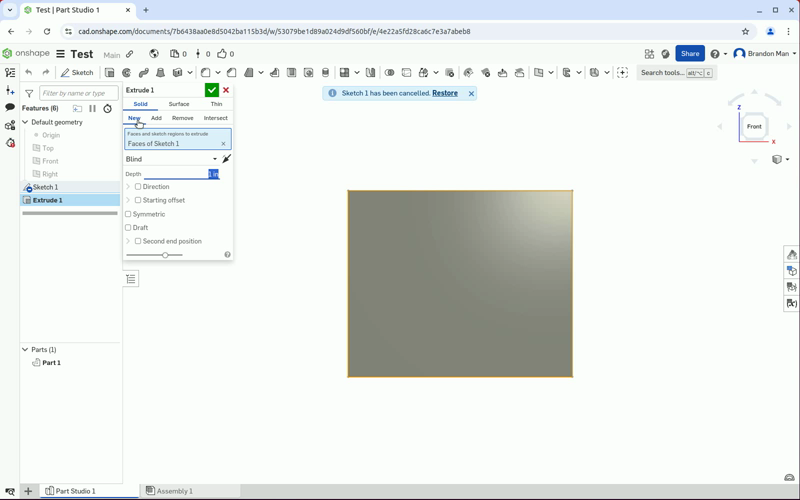
text(3.851)
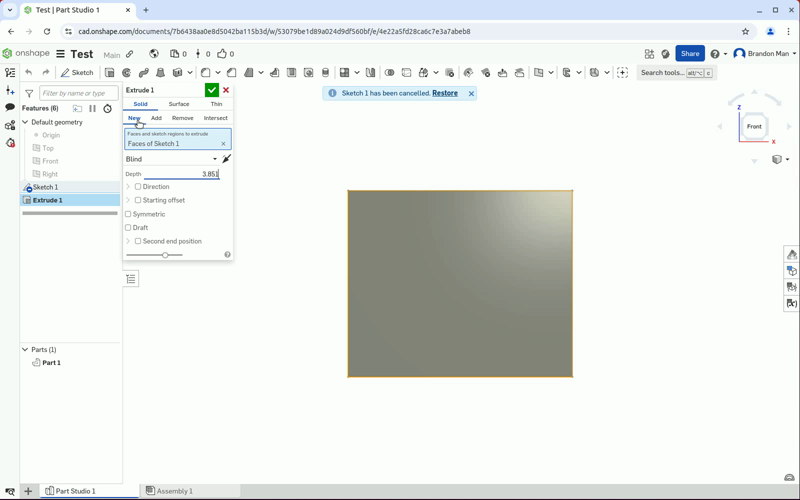
key(enter)
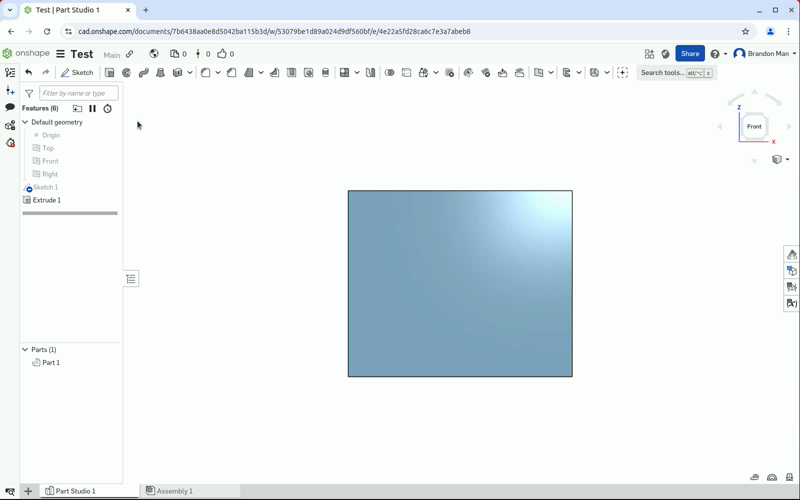
key(shift+h)
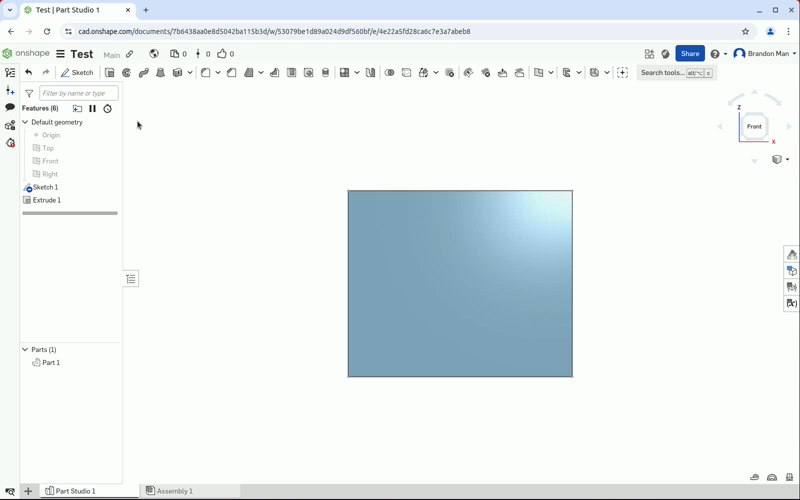
key(shift+h)
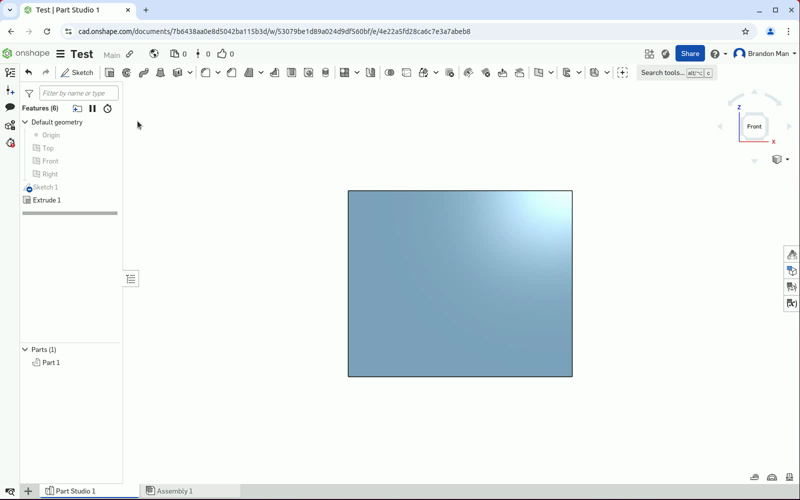
mouse_move(73, 189)
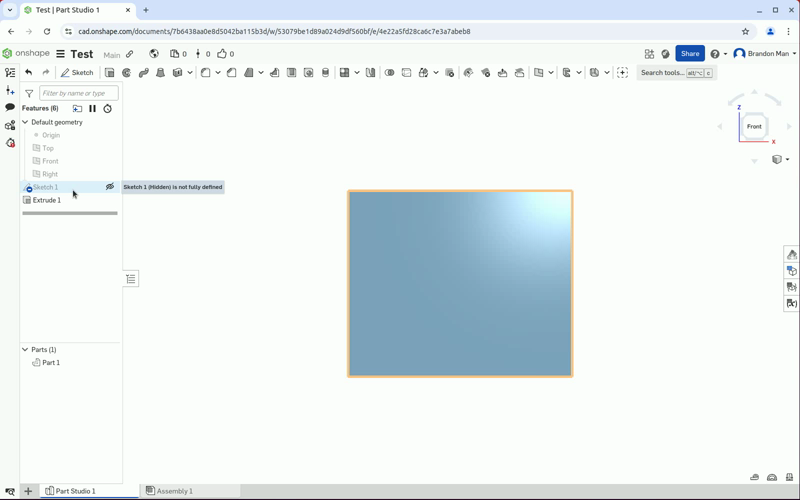
click(73, 189)
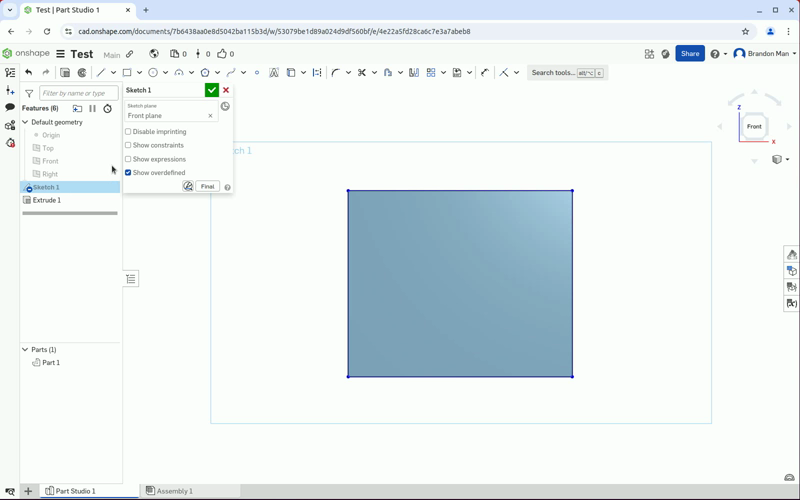
mouse_move(229, 92)
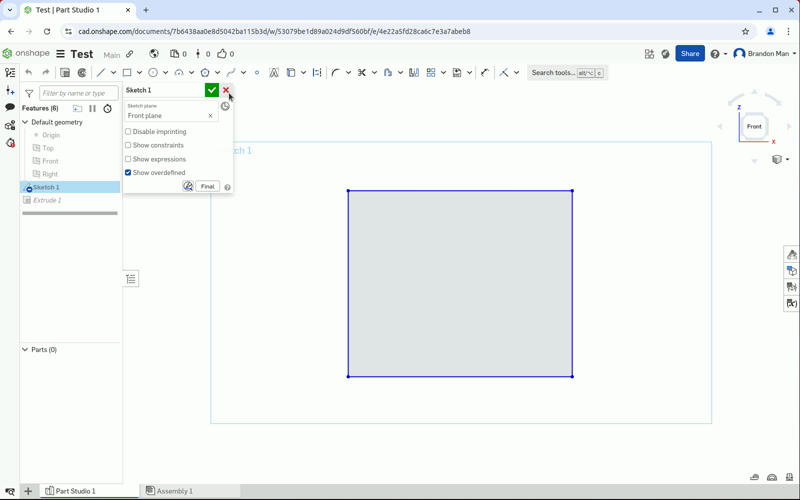
click(229, 92)
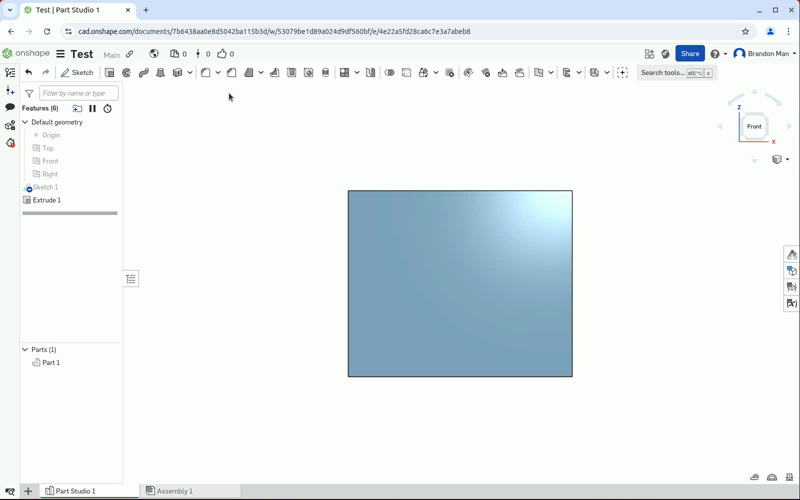
mouse_move(541, 75)
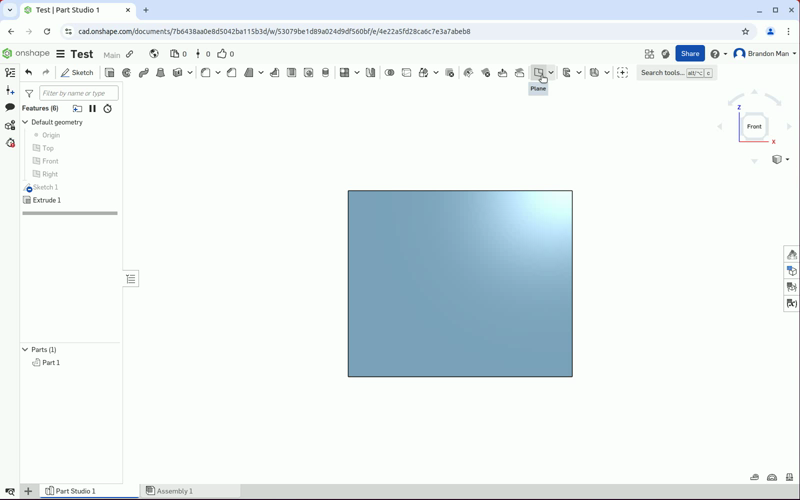
click(541, 75)
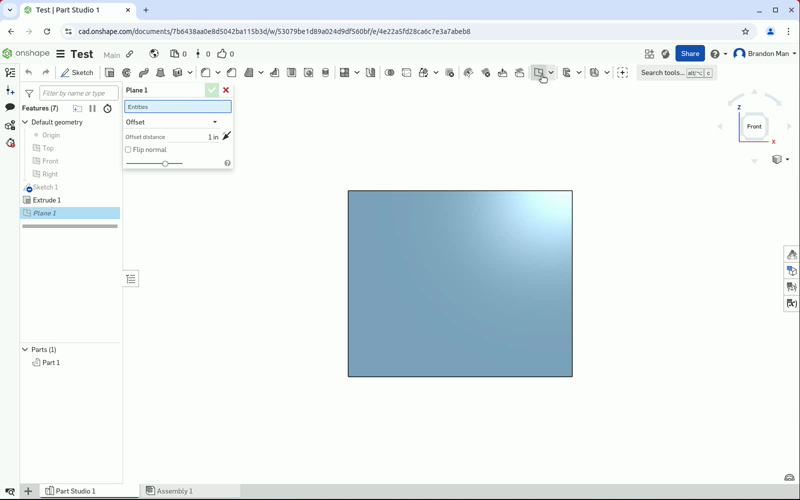
mouse_move(73, 163)
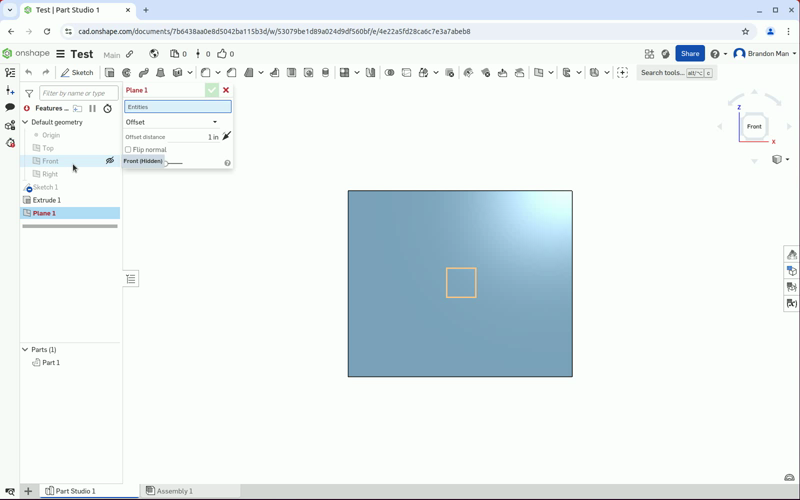
click(73, 163)
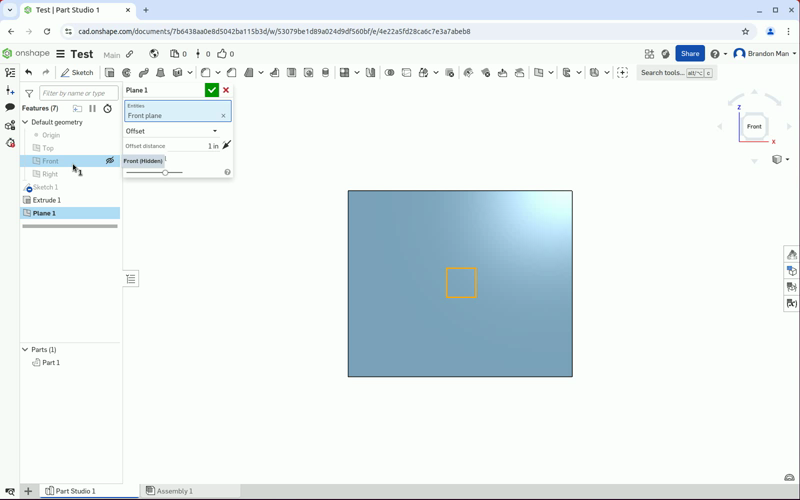
key(tab, 2)
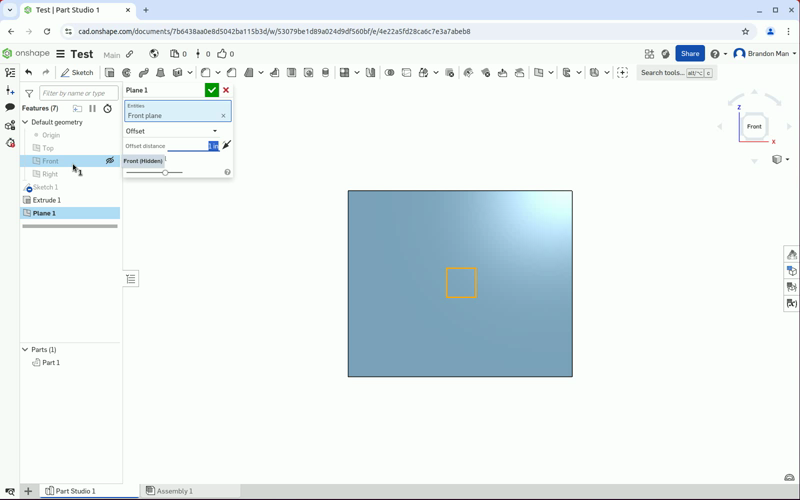
text(3.851)
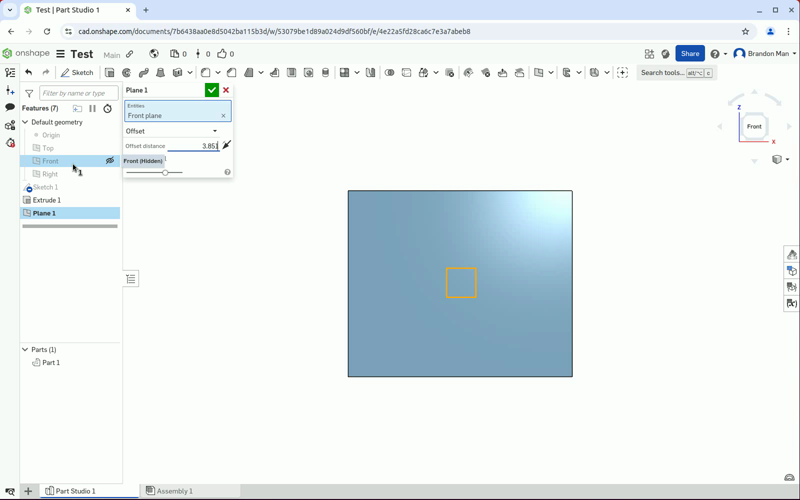
key(enter, 2)
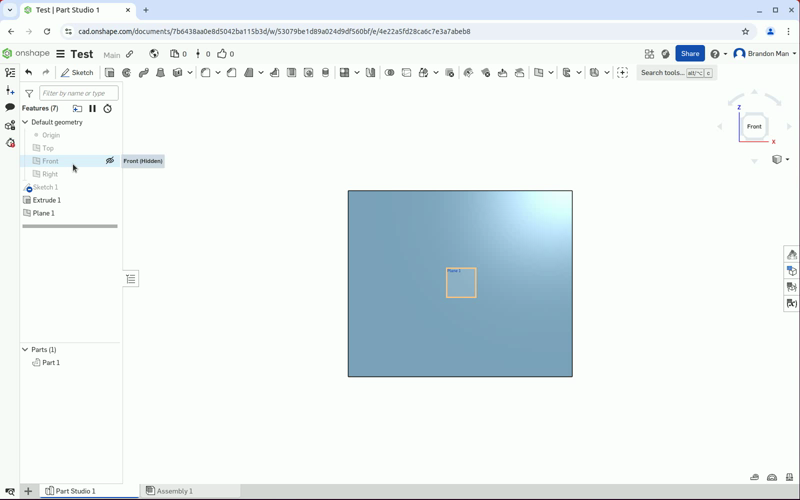
key(shift+s)
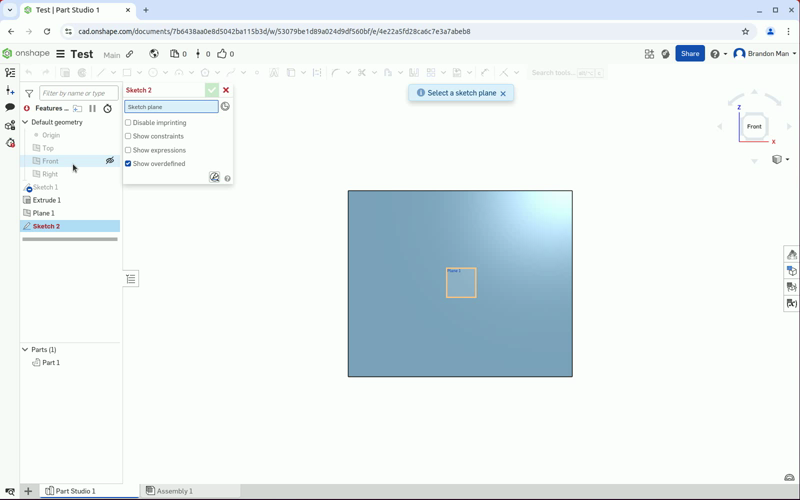
mouse_move(73, 215)
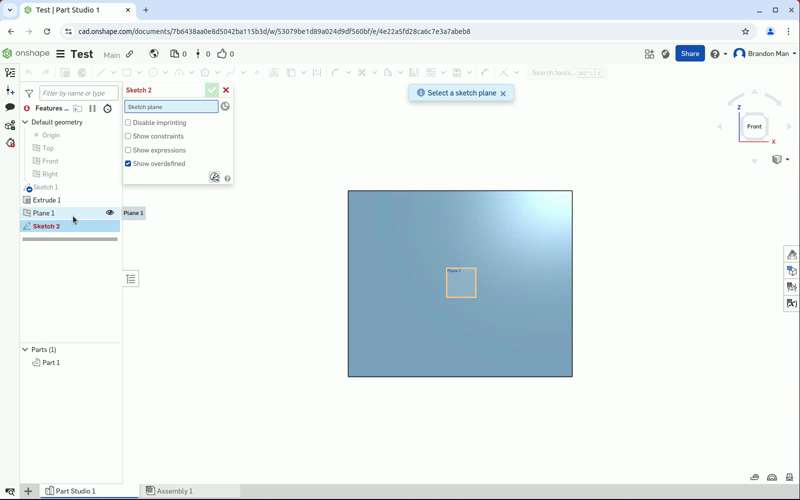
click(73, 215)
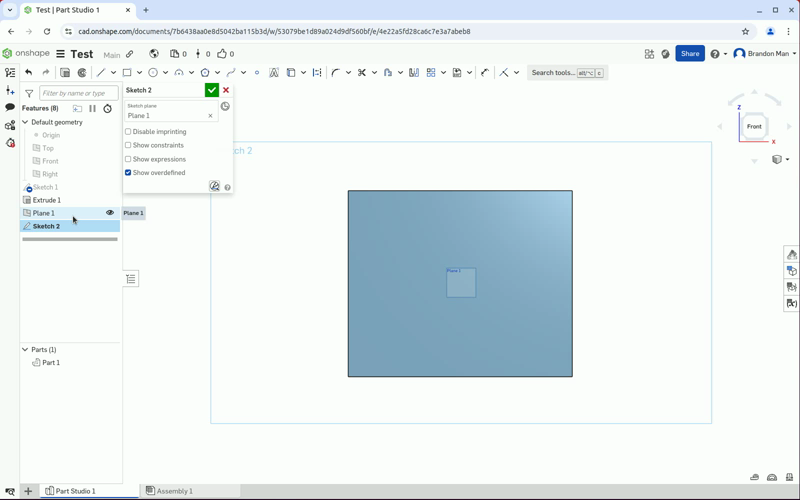
mouse_move(73, 352)
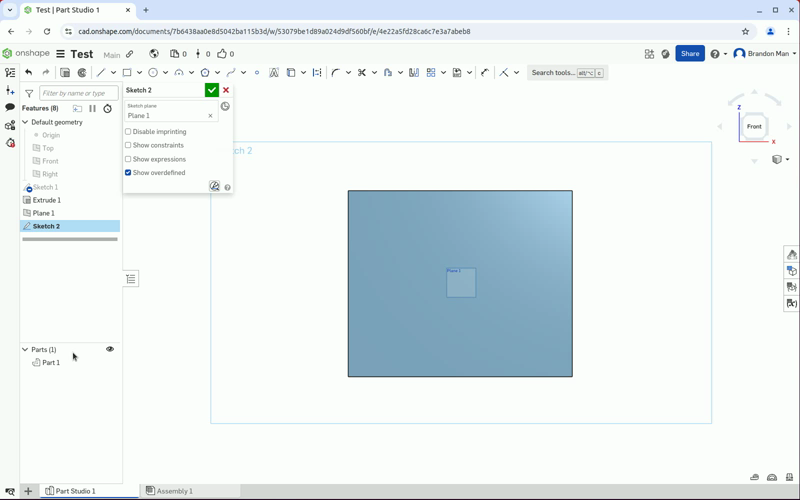
key(y)
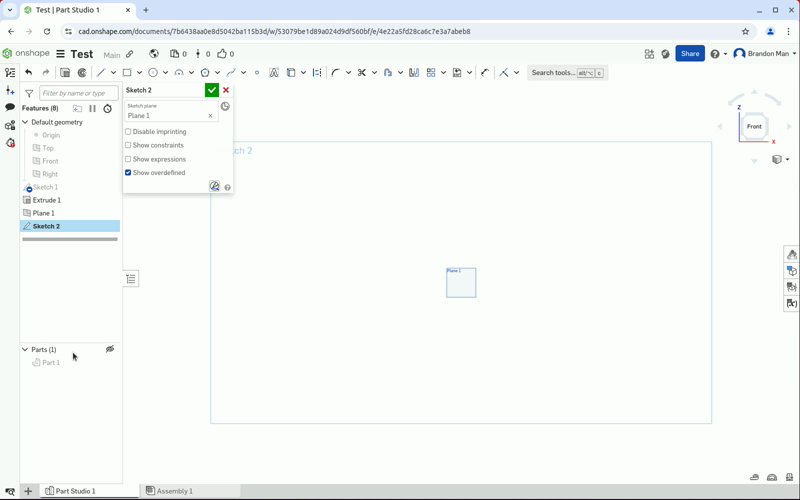
key(c)
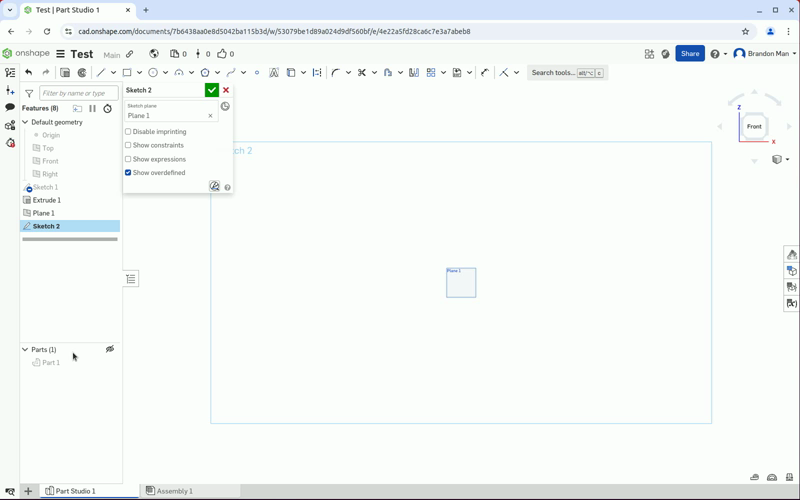
key_down(shift)
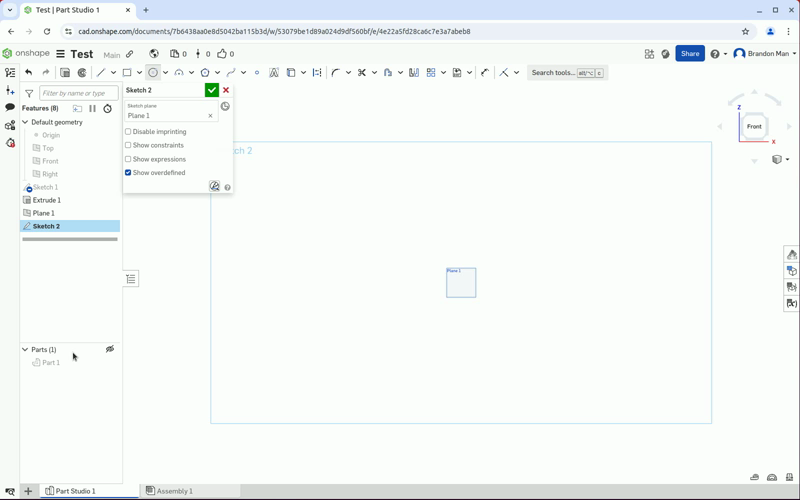
mouse_move(383, 225)
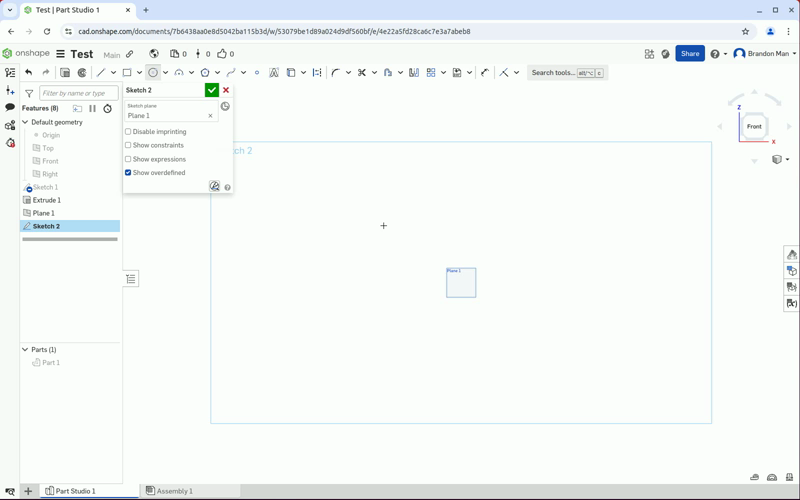
click(383, 225)
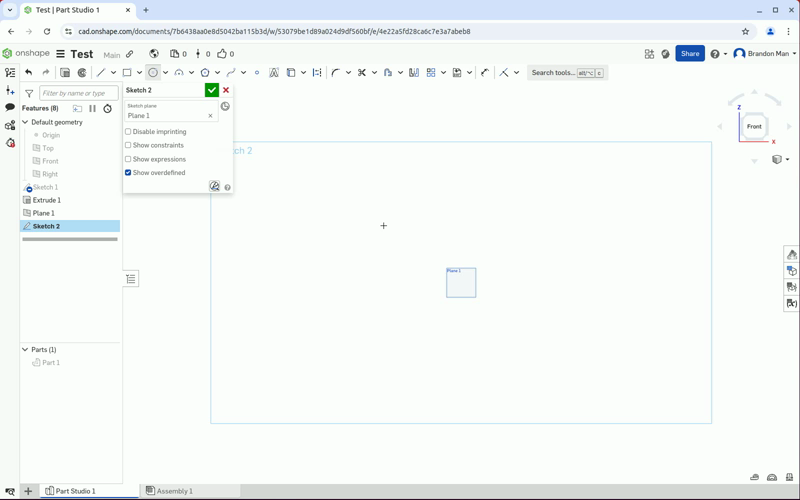
key_up(shift)
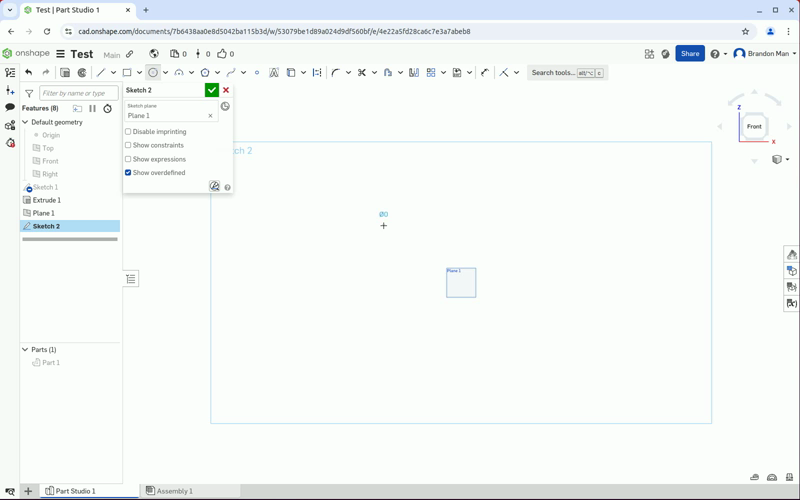
mouse_move(393, 225)
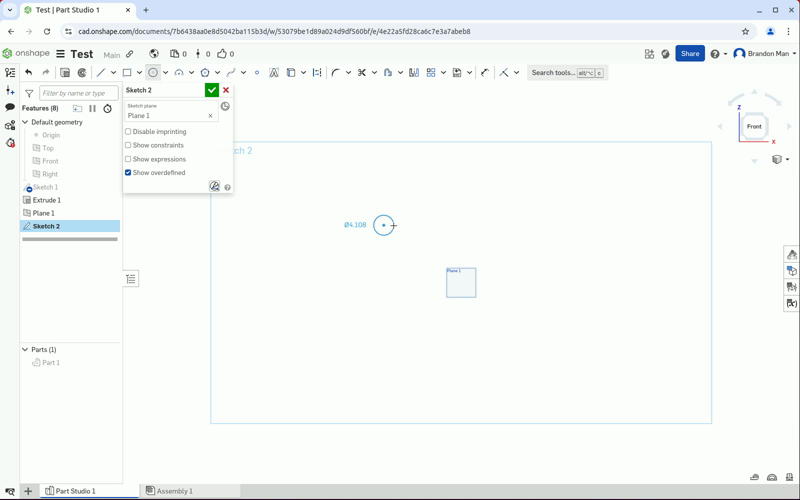
click(393, 225)
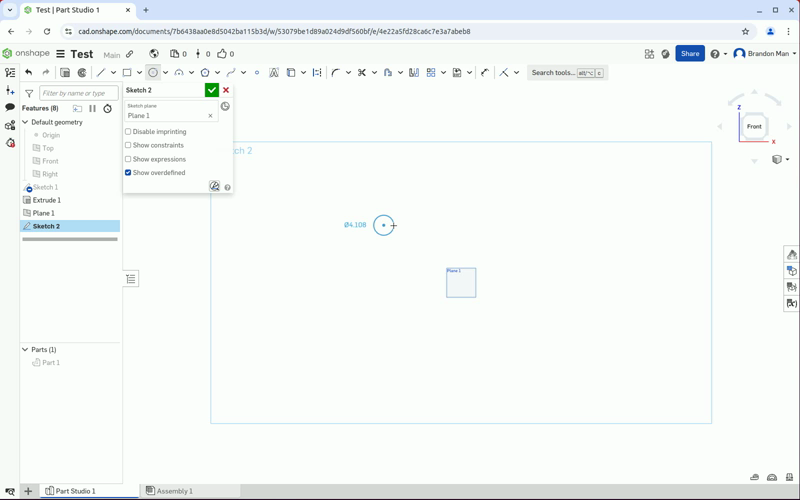
key(esc)
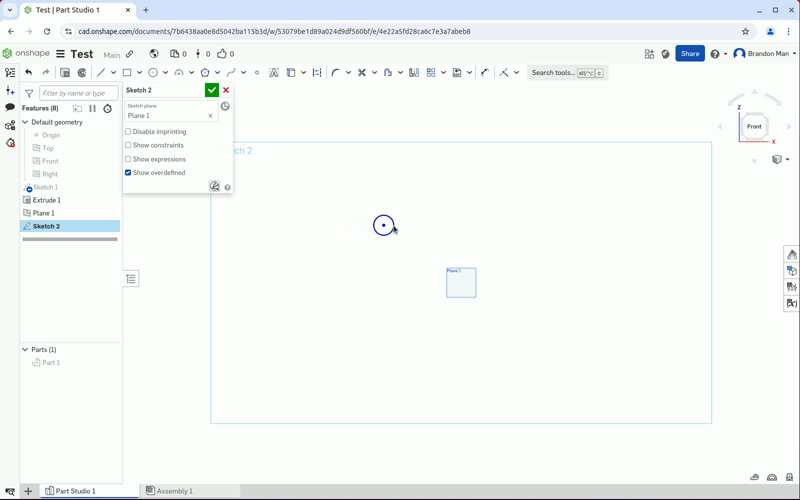
mouse_move(388, 223)
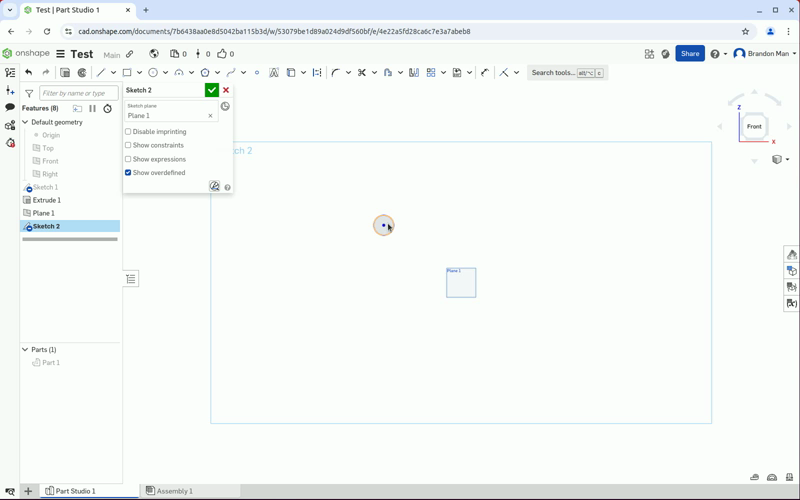
scroll(6)
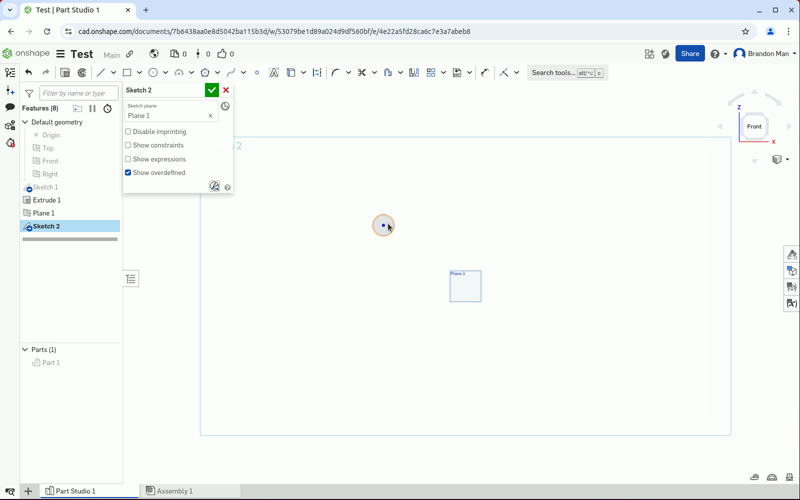
scroll(6)
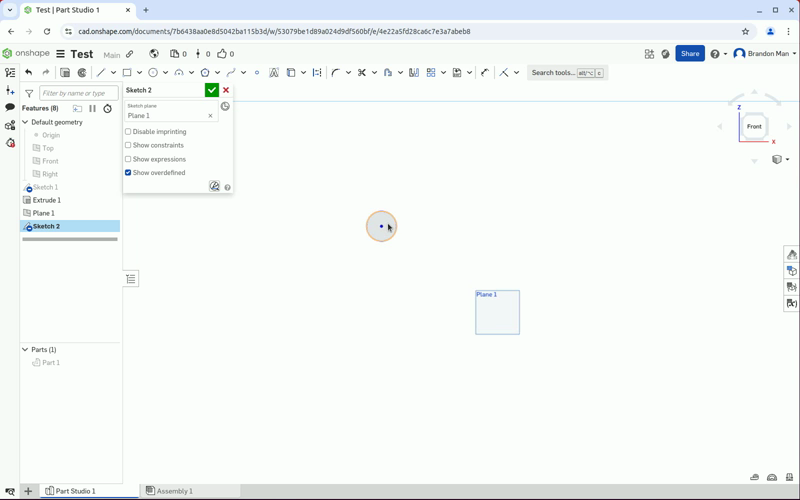
scroll(6)
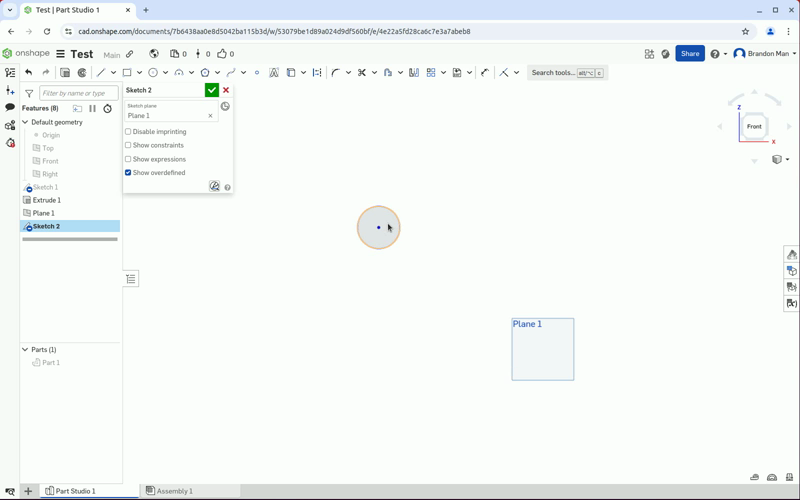
scroll(6)
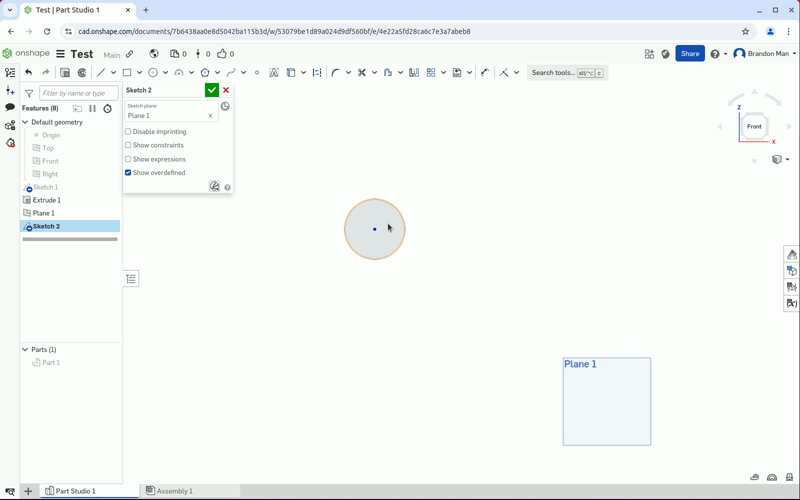
scroll(6)
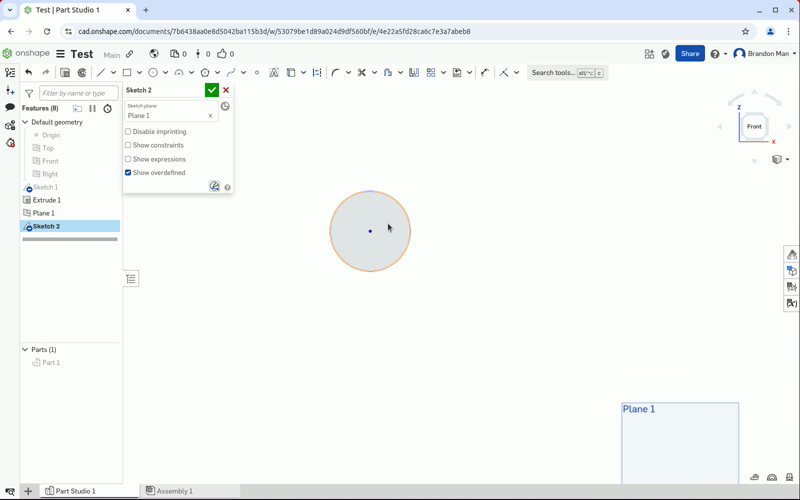
scroll(6)
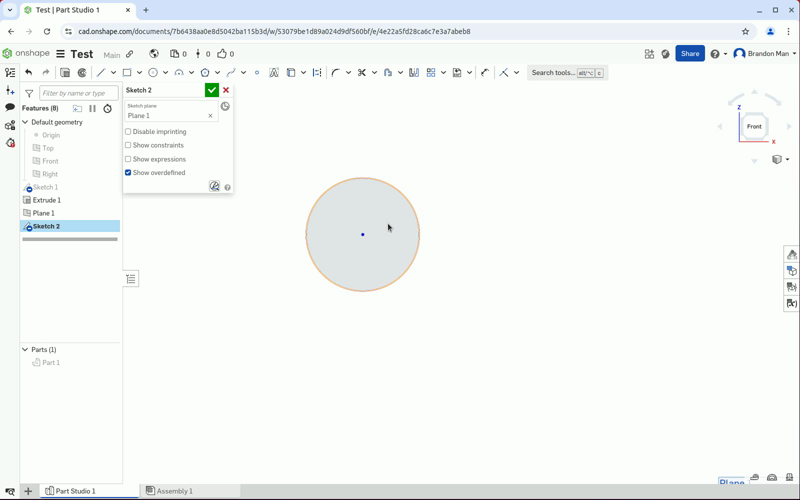
scroll(6)
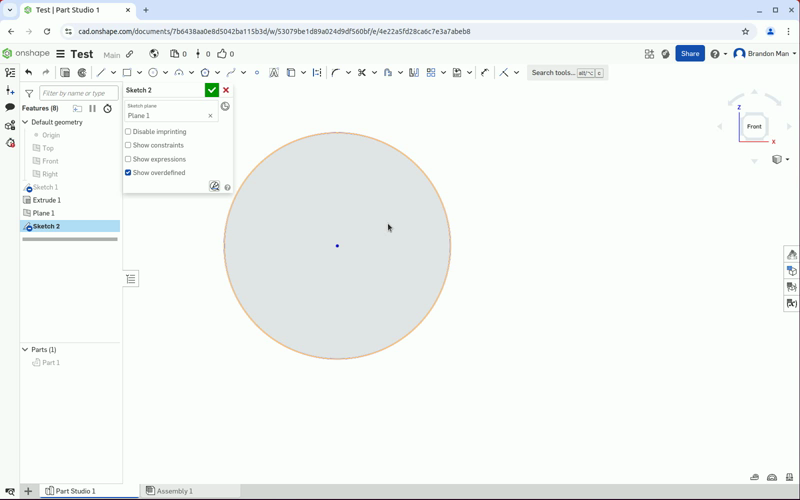
click(388, 223)
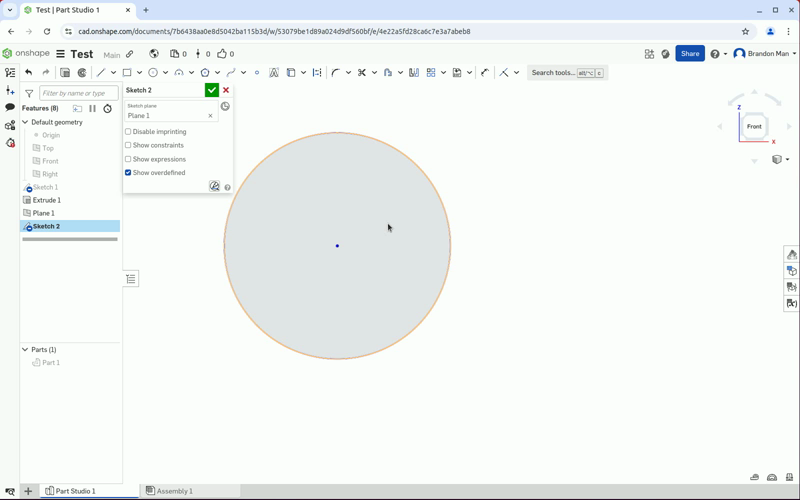
scroll(-6)
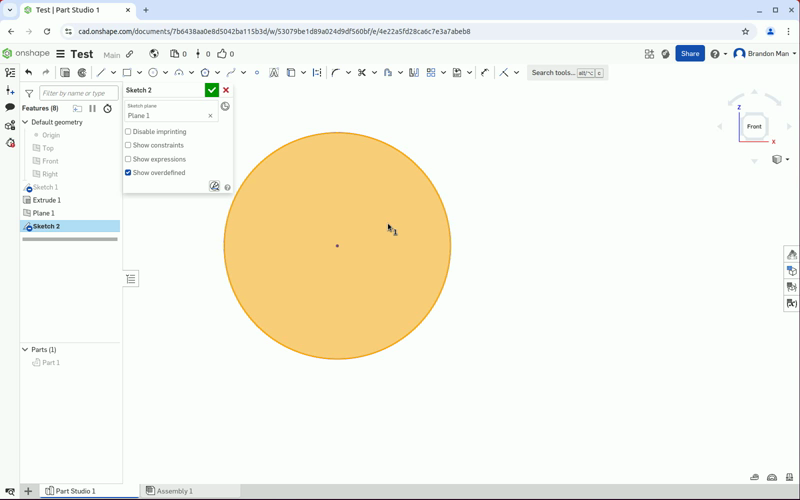
scroll(-6)
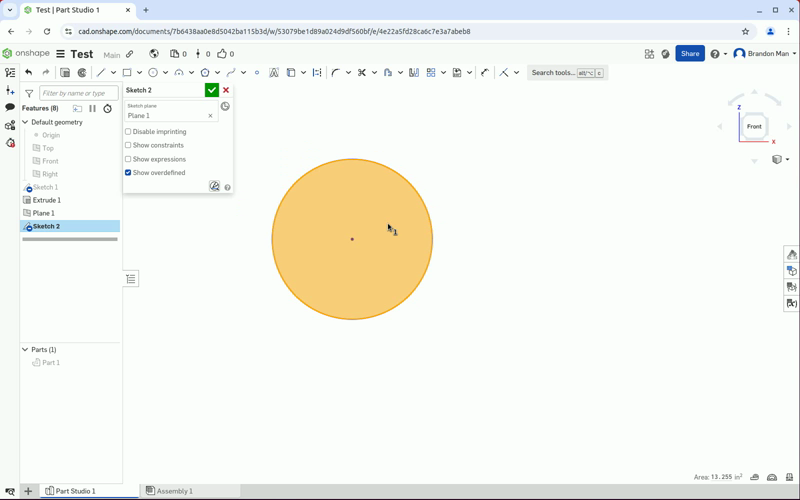
scroll(-6)
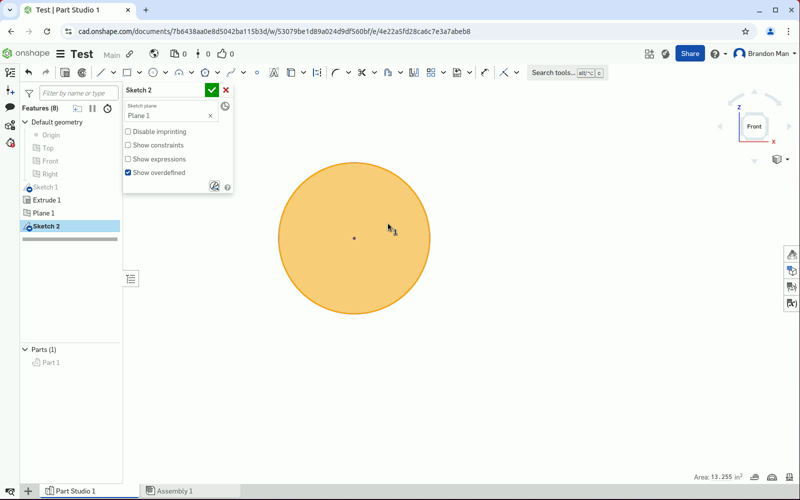
scroll(-6)
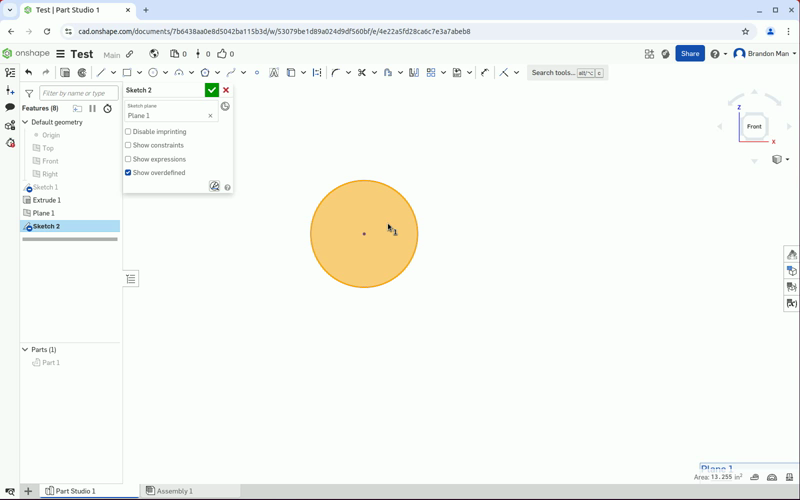
scroll(-6)
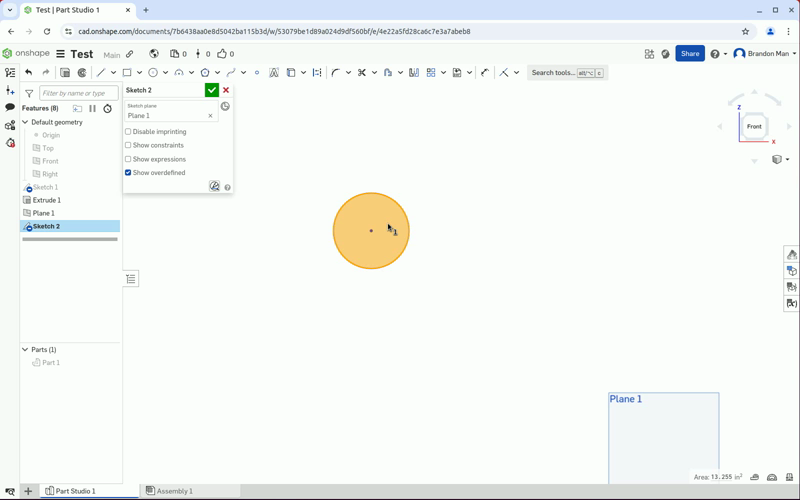
scroll(-6)
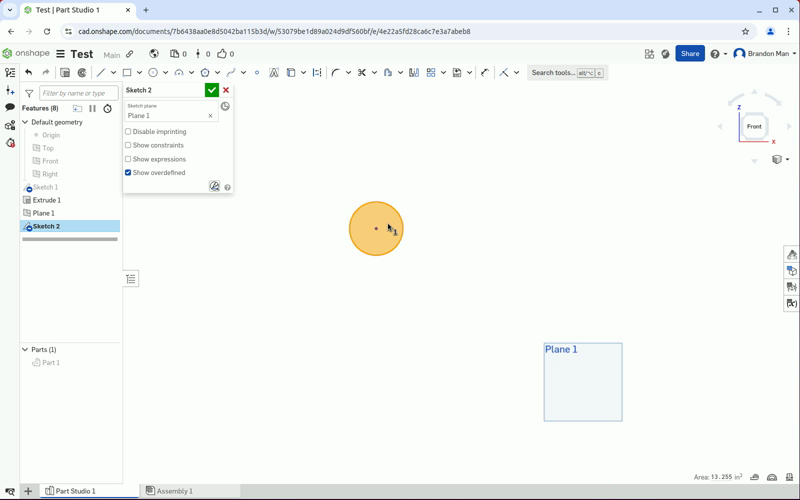
scroll(-6)
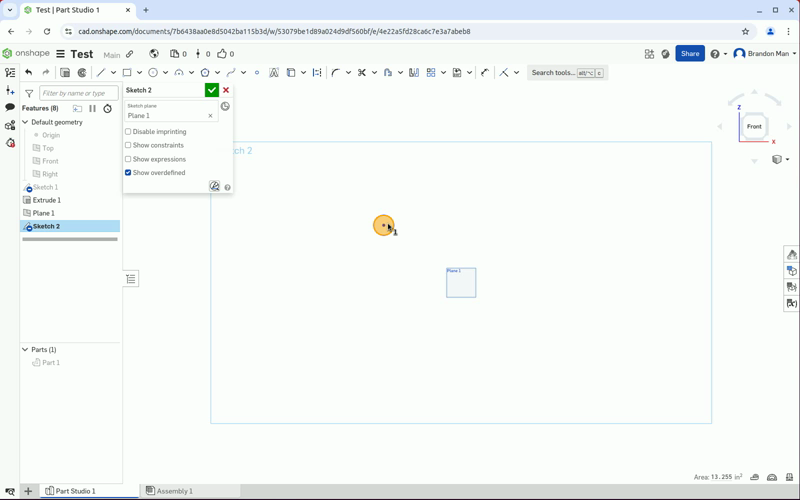
mouse_move(73, 352)
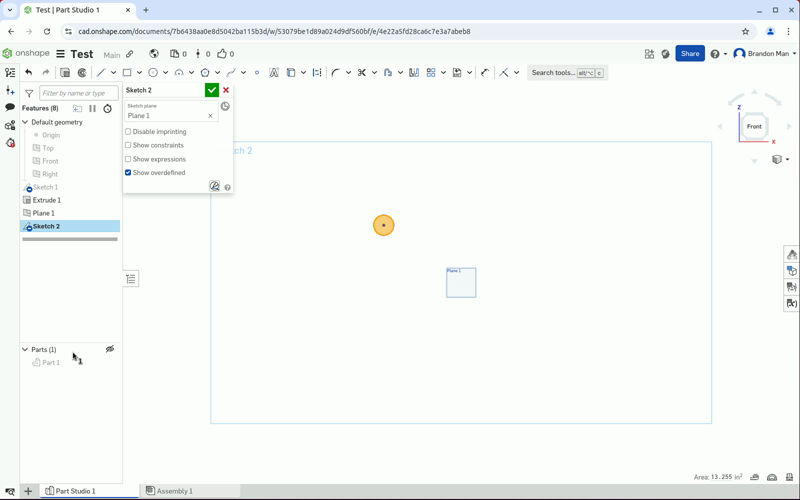
key(shift+y)
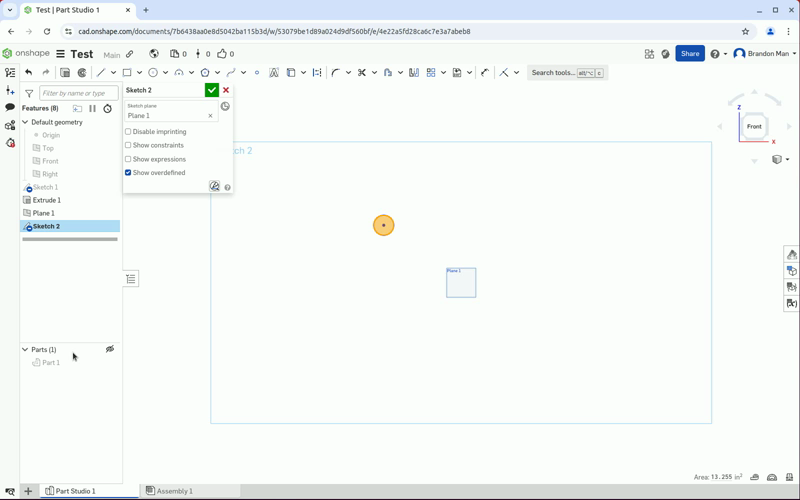
key(shift+e)
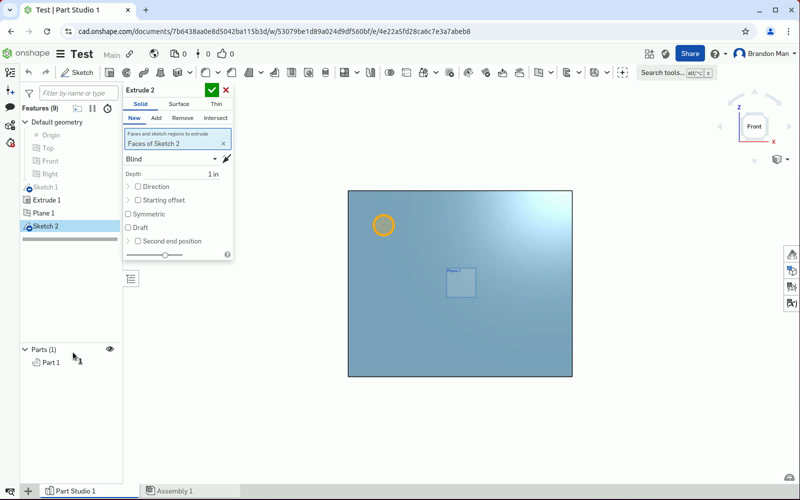
mouse_move(143, 106)
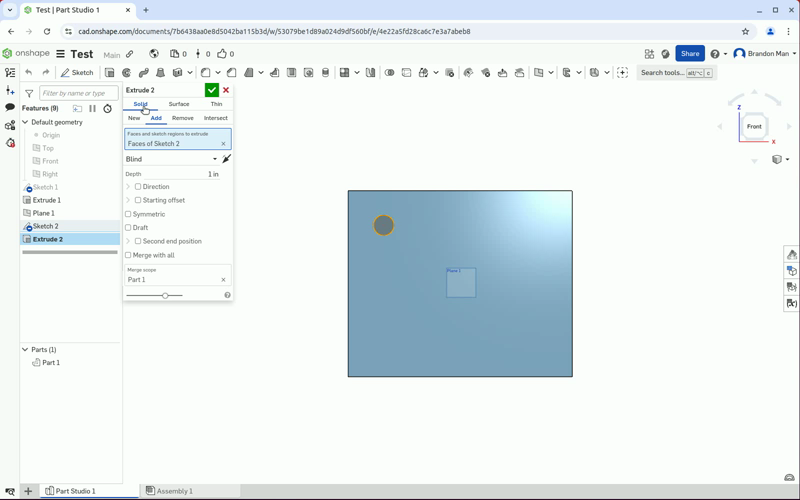
click(143, 106)
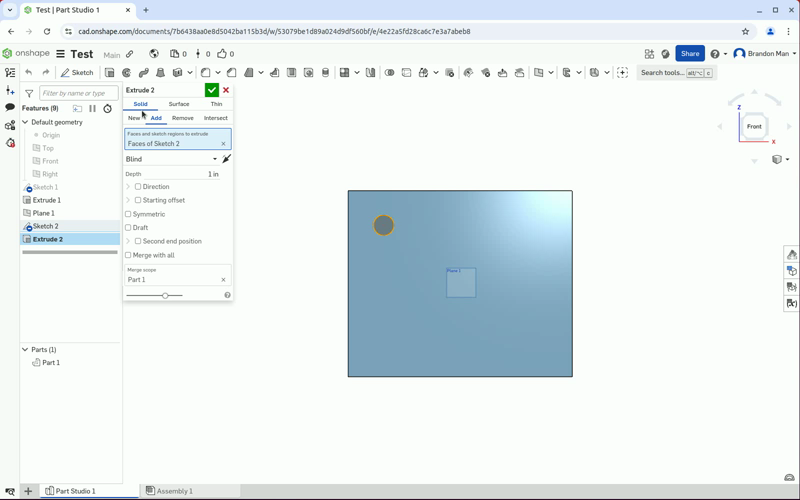
mouse_move(137, 120)
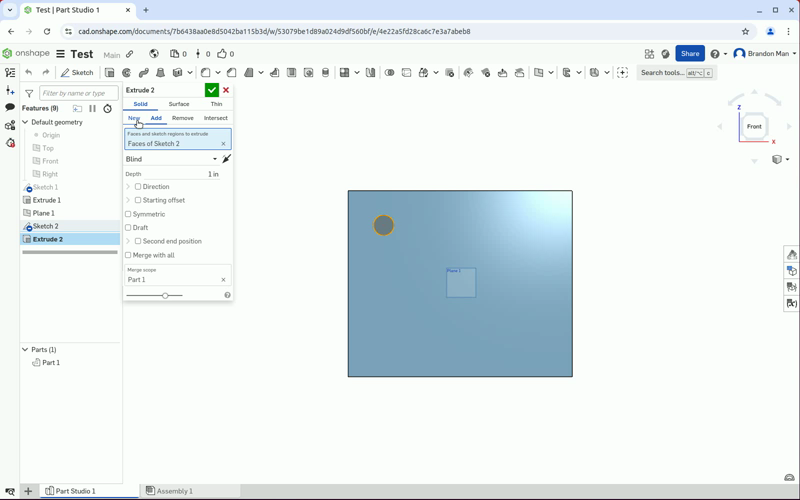
click(137, 120)
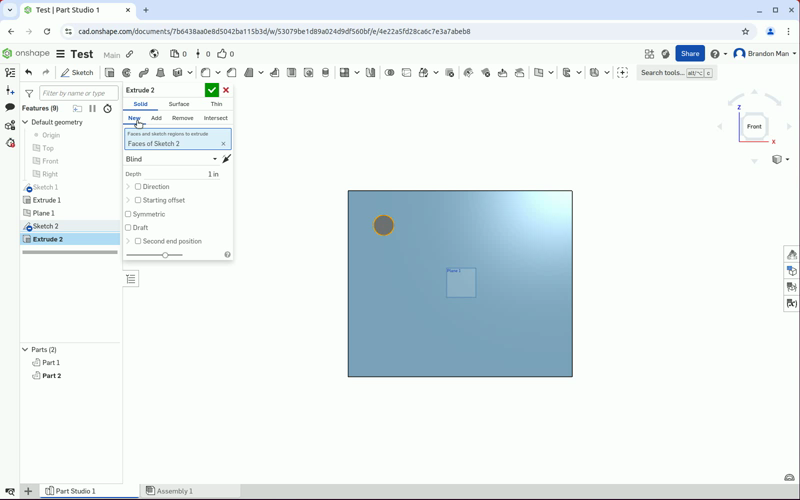
key(tab, 4)
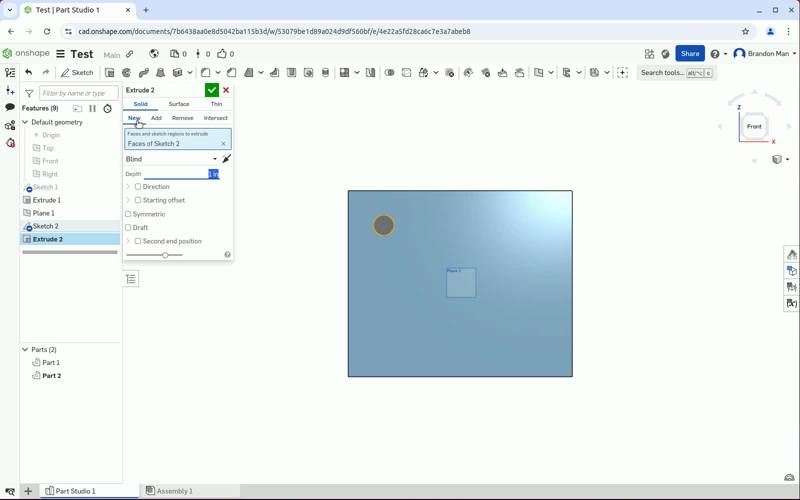
text(5.777)
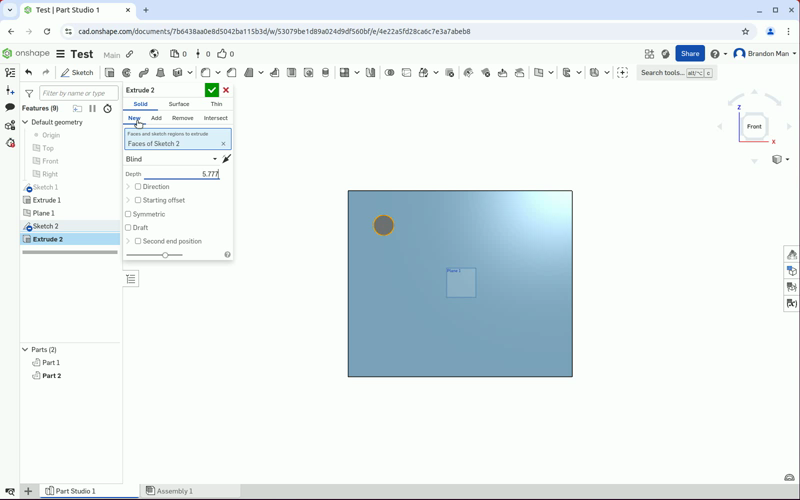
key(enter)
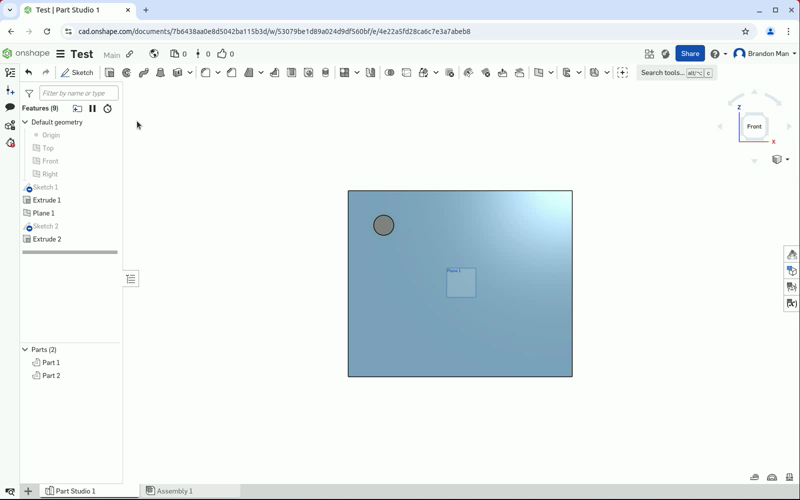
key(shift+h)
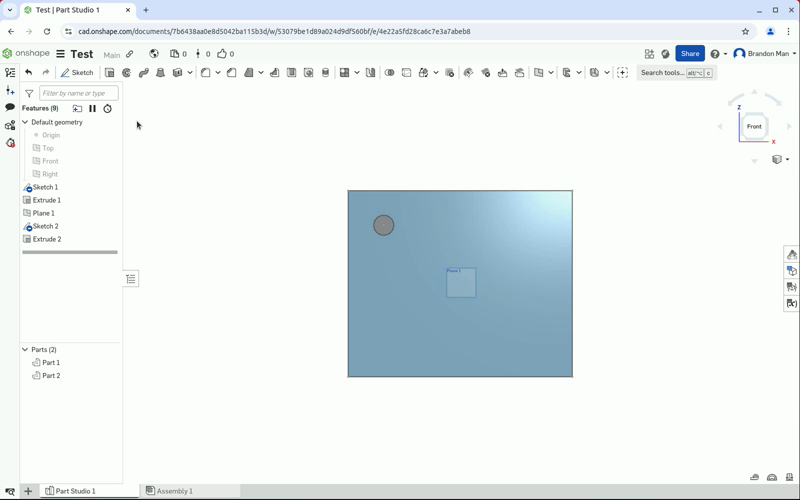
key(shift+h)
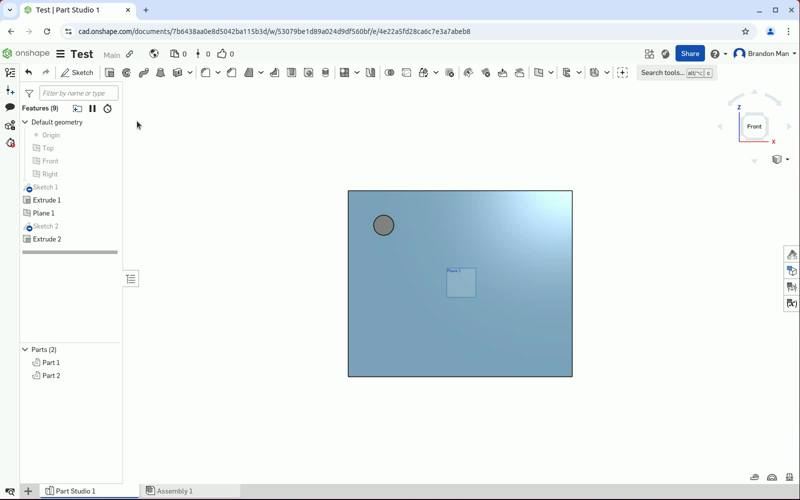
mouse_move(73, 189)
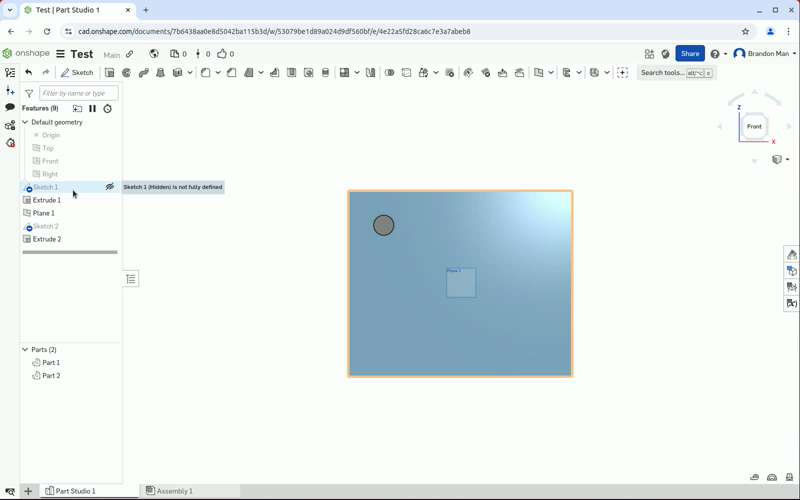
click(73, 189)
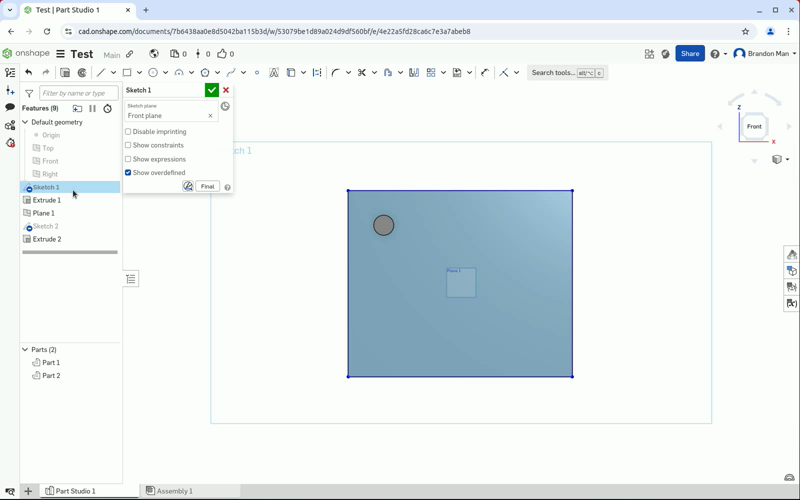
mouse_move(229, 92)
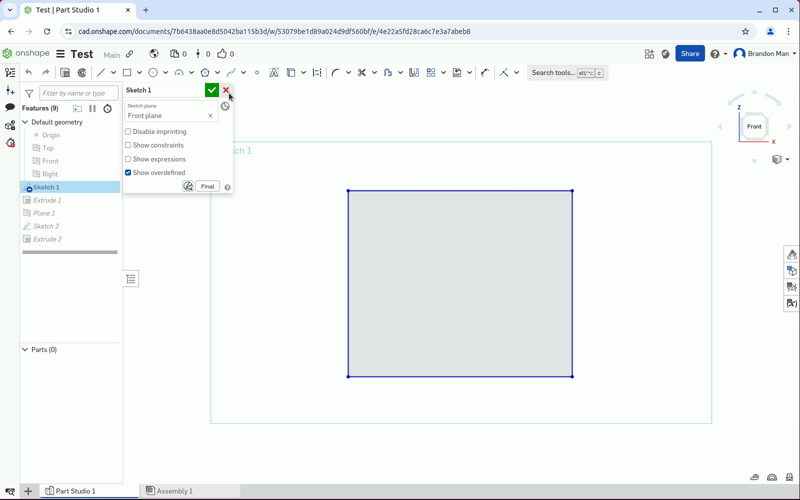
click(229, 92)
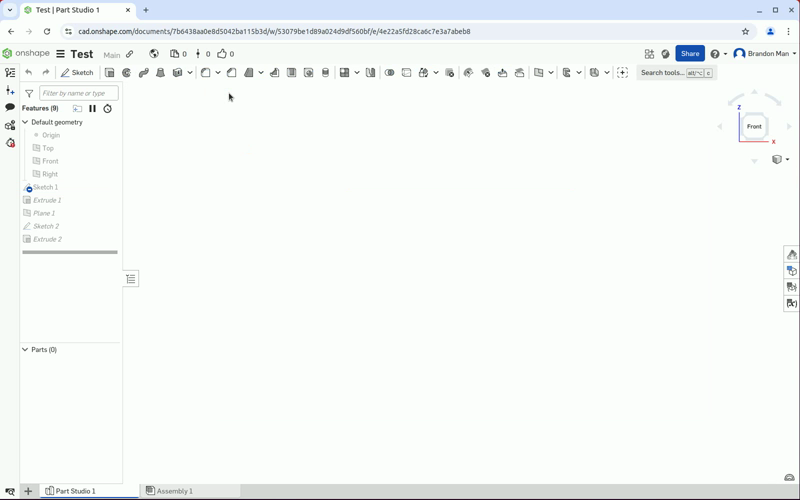
key(shift+s)
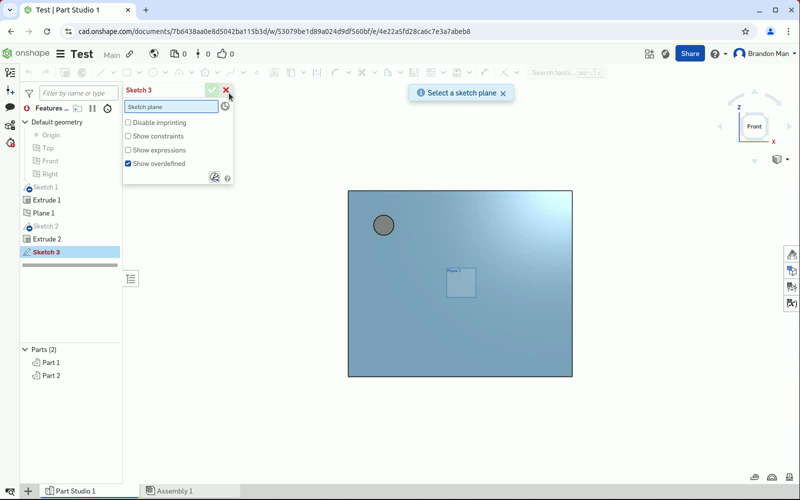
mouse_move(73, 215)
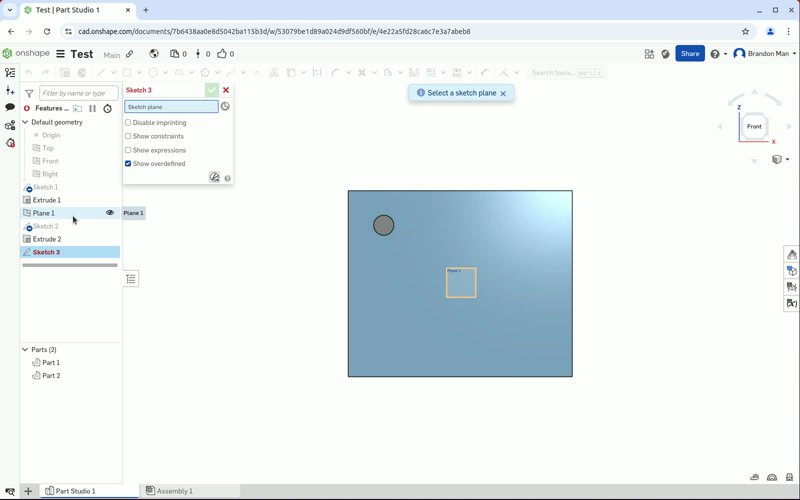
click(73, 215)
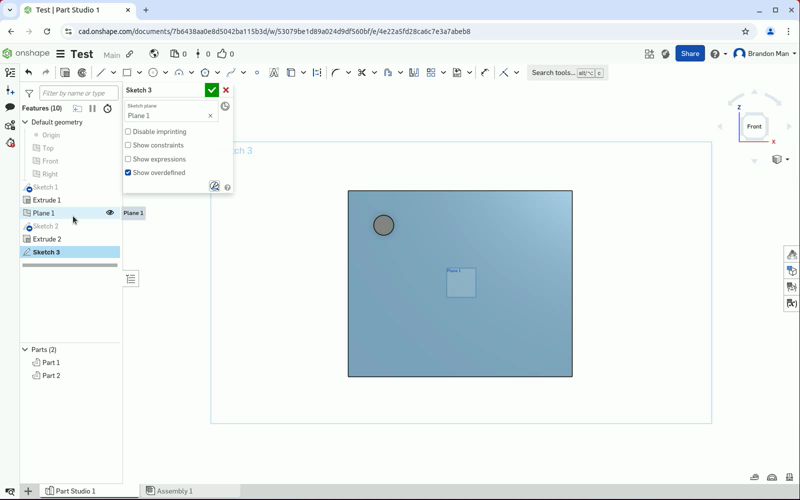
mouse_move(73, 352)
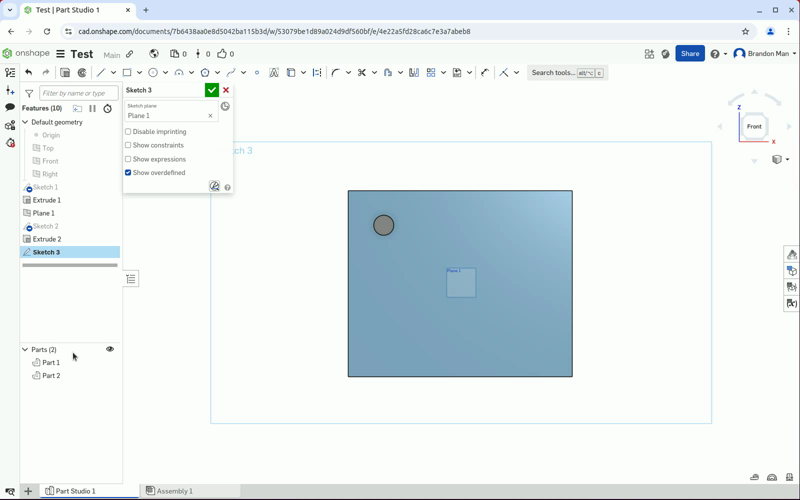
key(y)
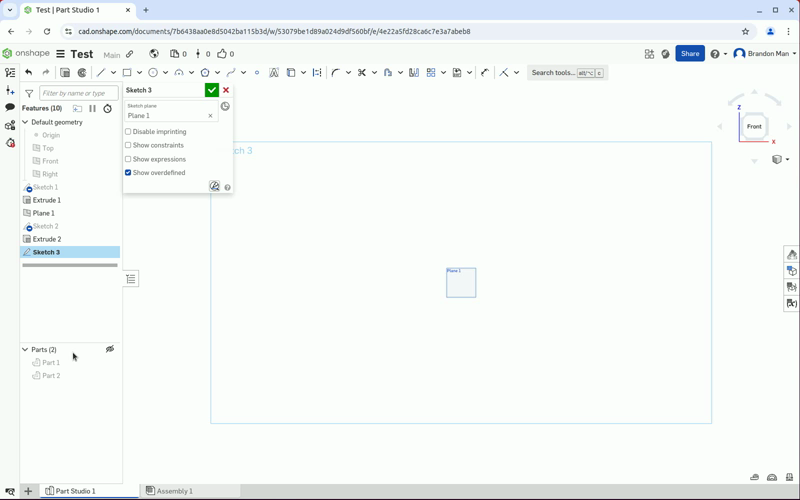
key(c)
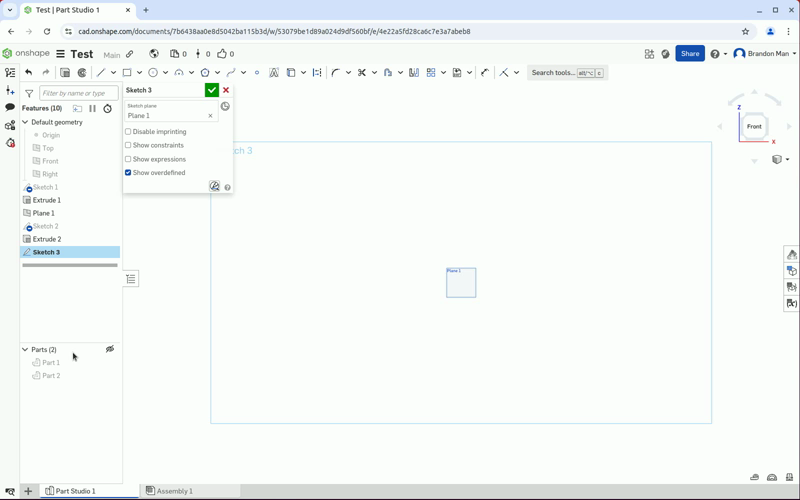
key_down(shift)
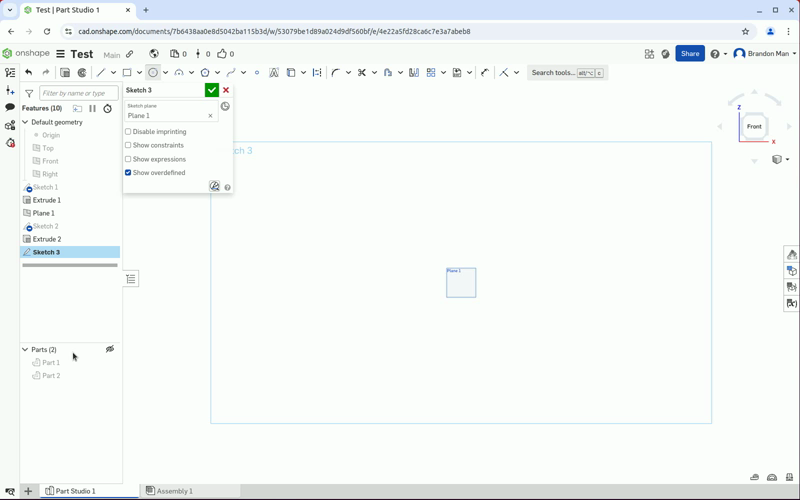
mouse_move(379, 293)
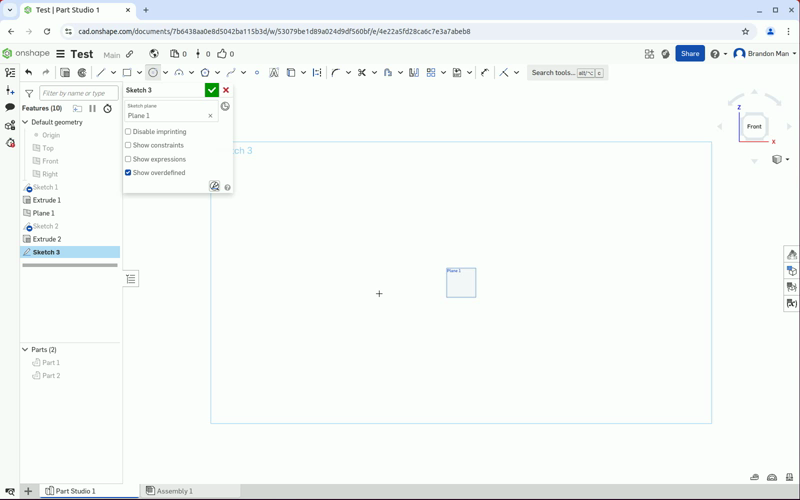
click(379, 293)
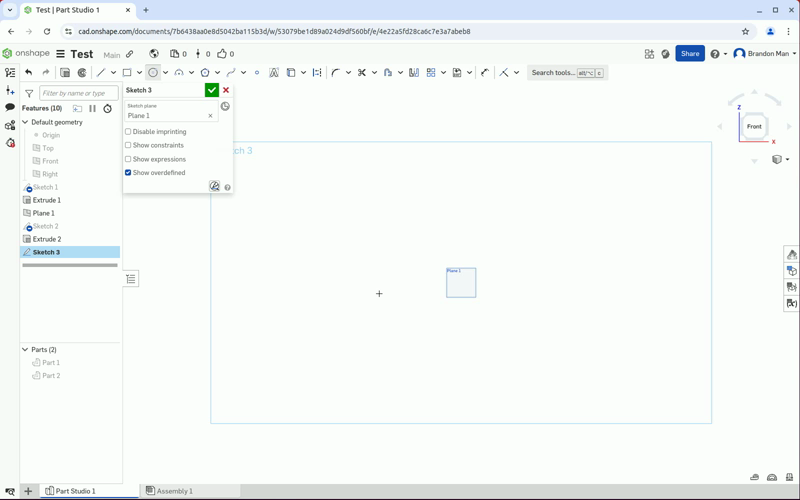
key_up(shift)
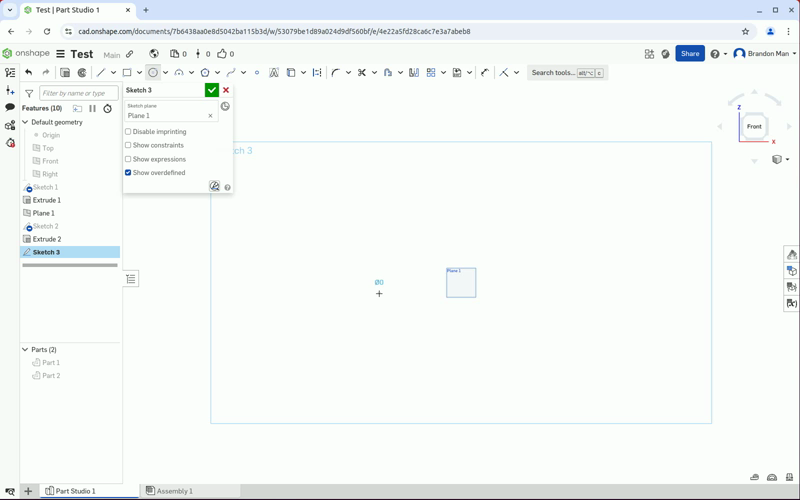
mouse_move(389, 293)
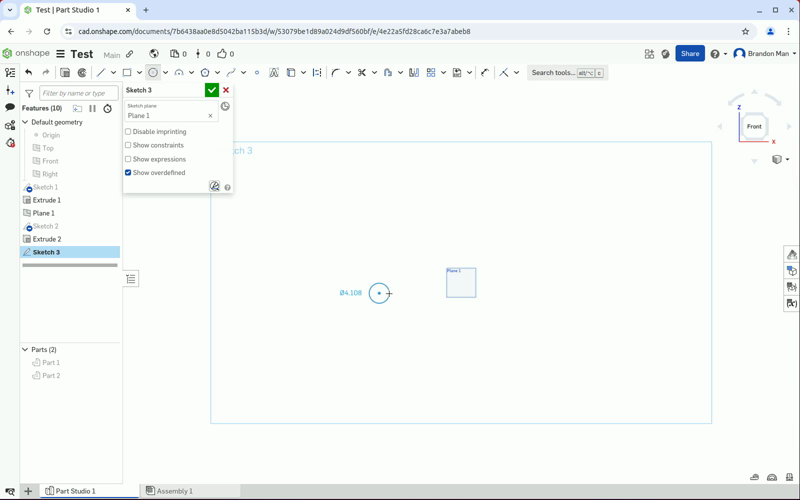
click(389, 293)
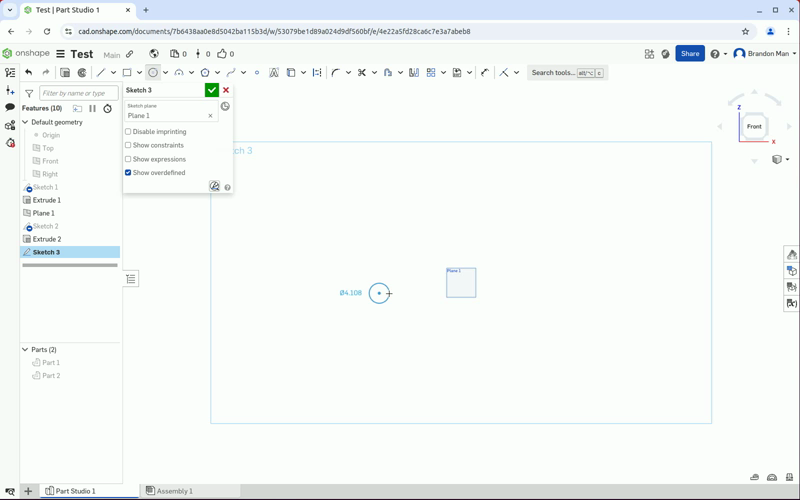
key(esc)
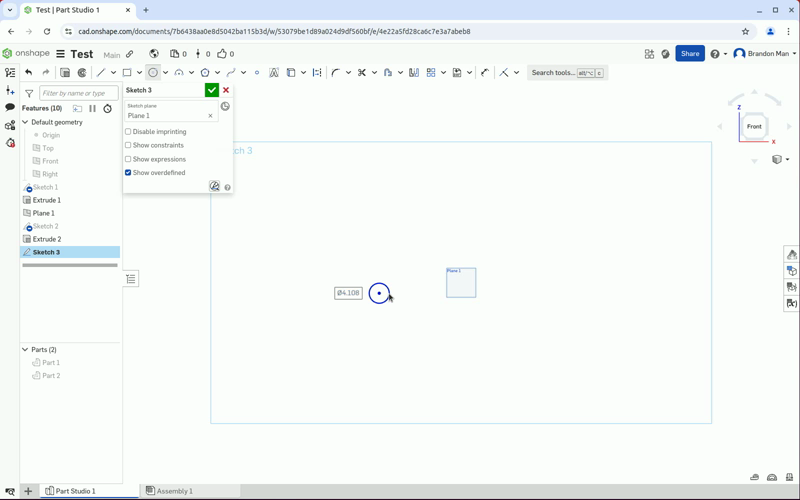
mouse_move(384, 295)
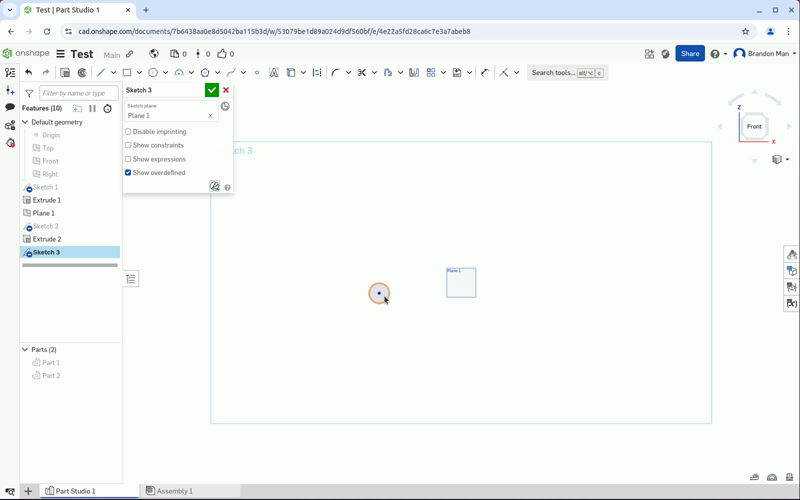
scroll(6)
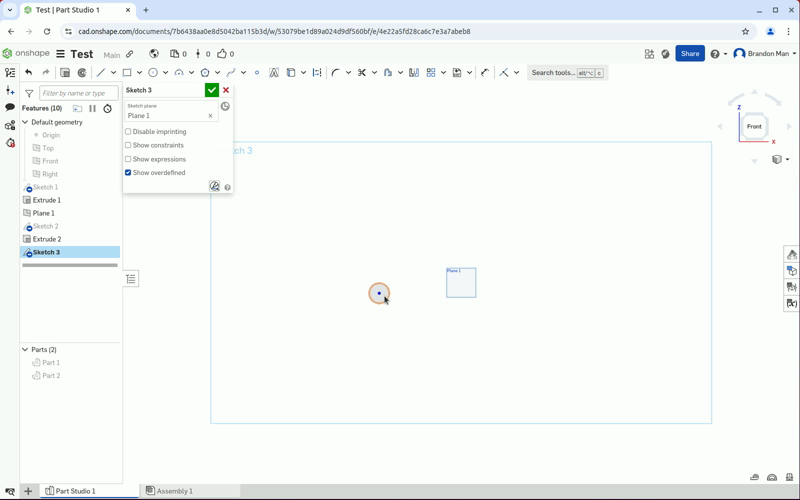
scroll(6)
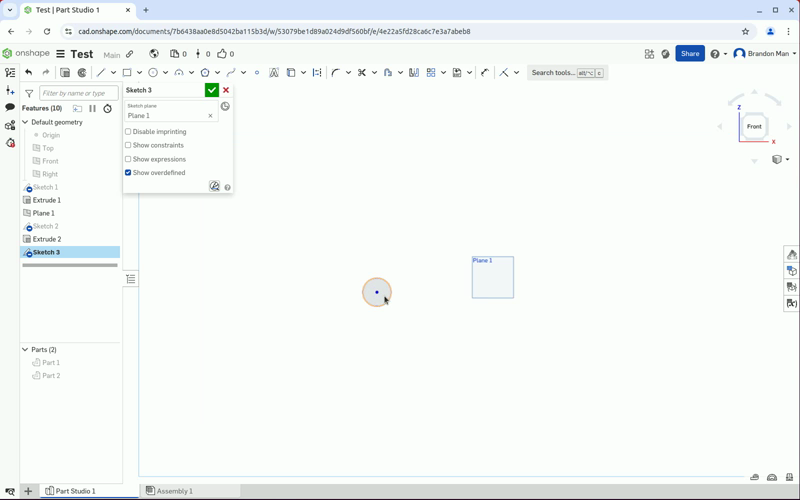
scroll(6)
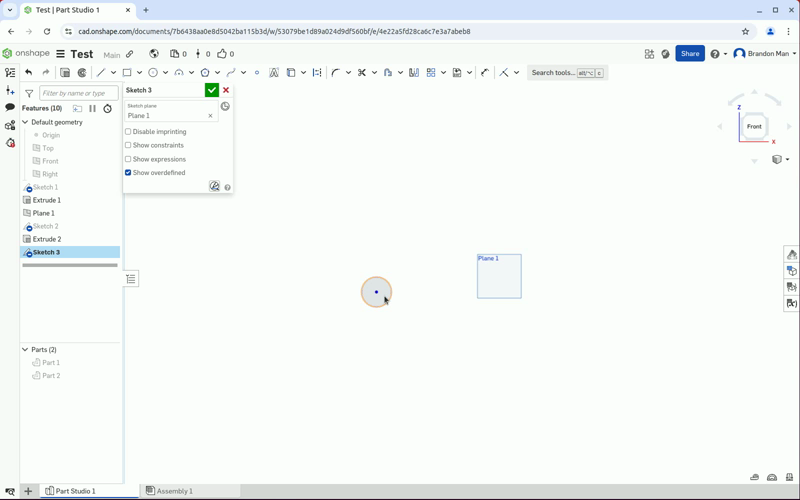
scroll(6)
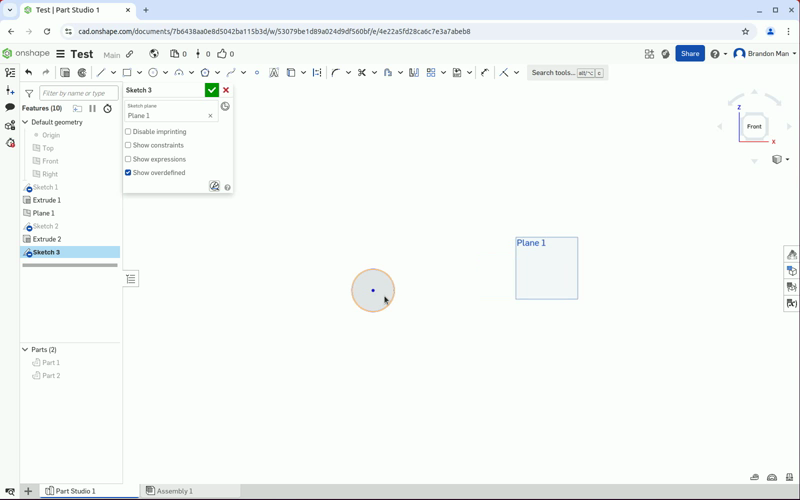
scroll(6)
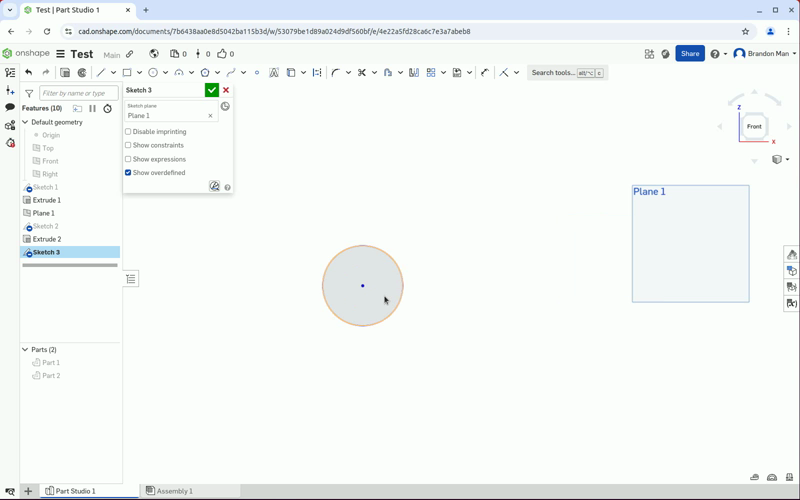
scroll(6)
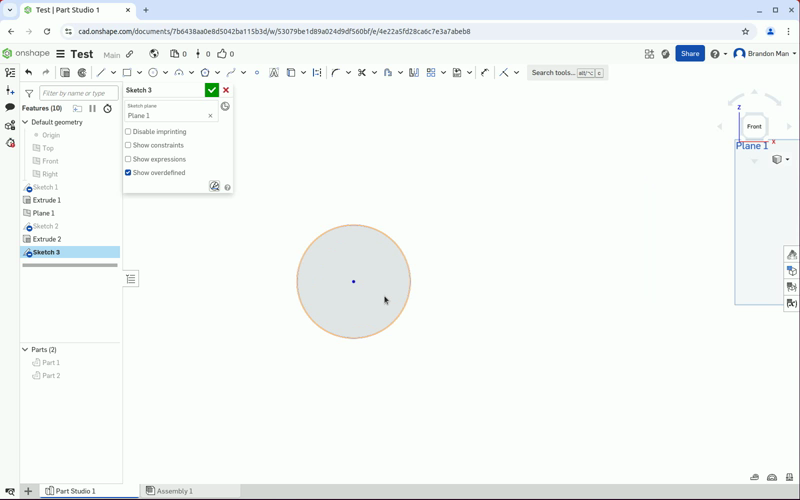
scroll(6)
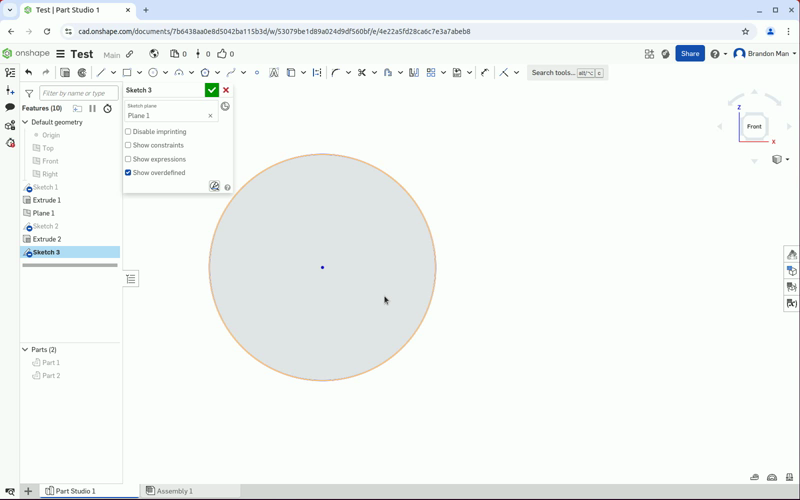
click(384, 295)
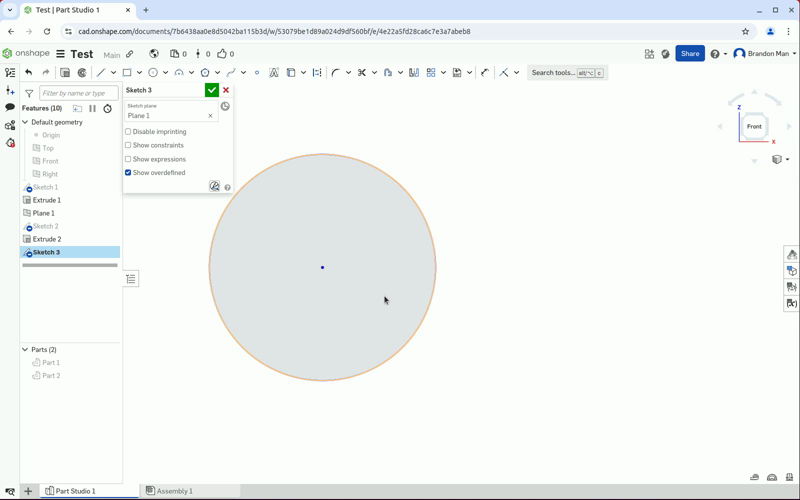
scroll(-6)
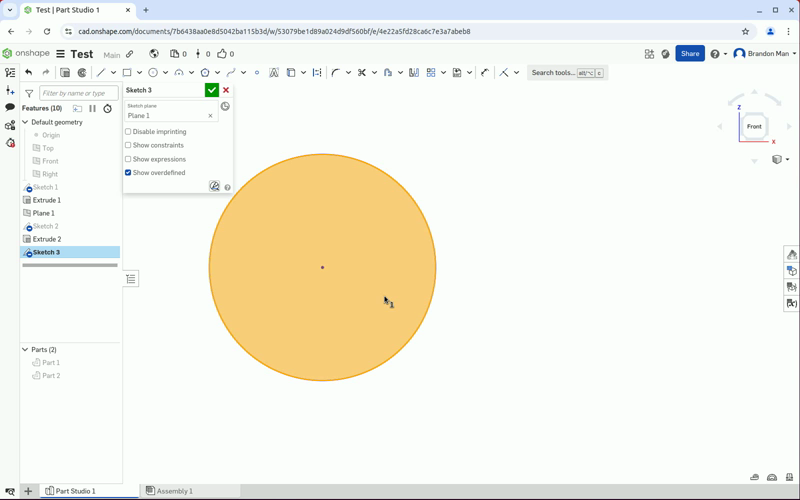
scroll(-6)
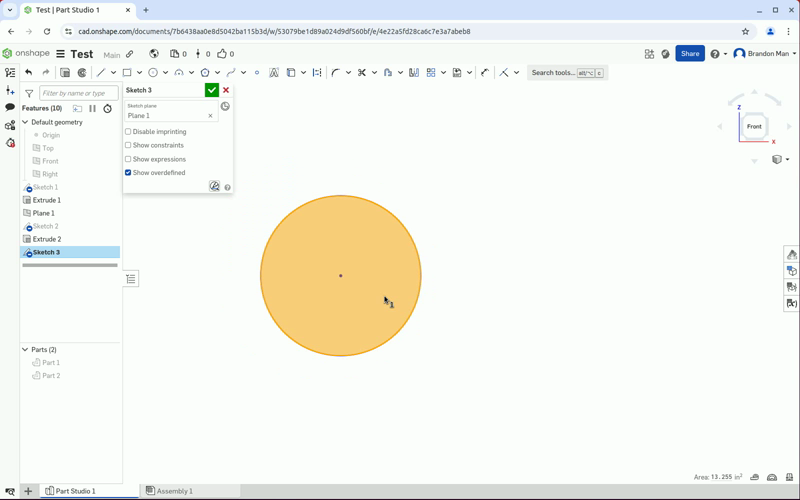
scroll(-6)
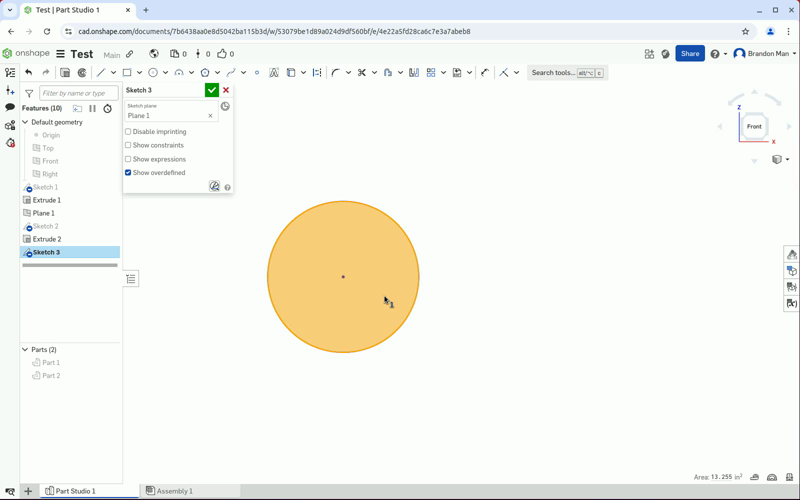
scroll(-6)
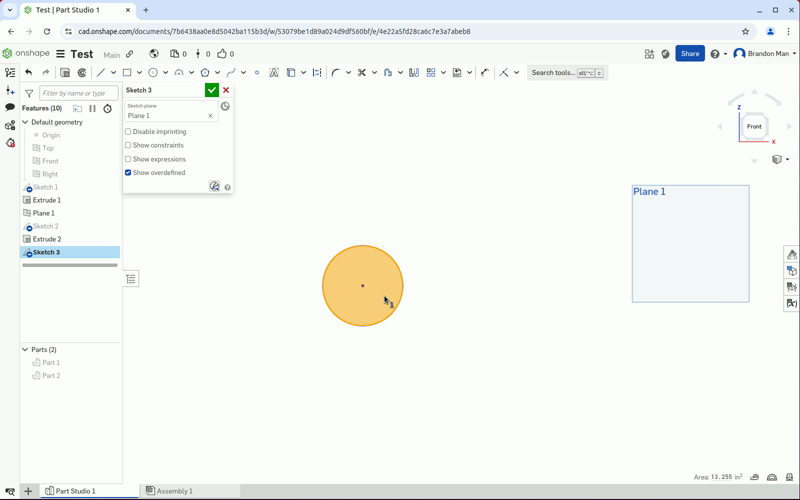
scroll(-6)
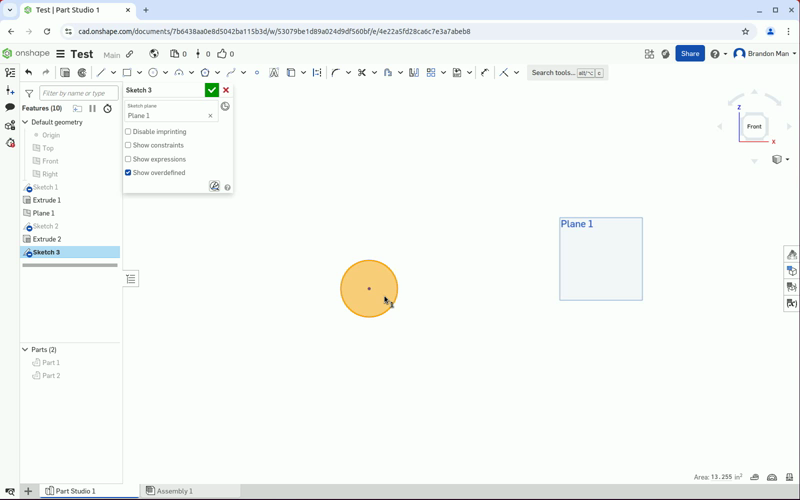
scroll(-6)
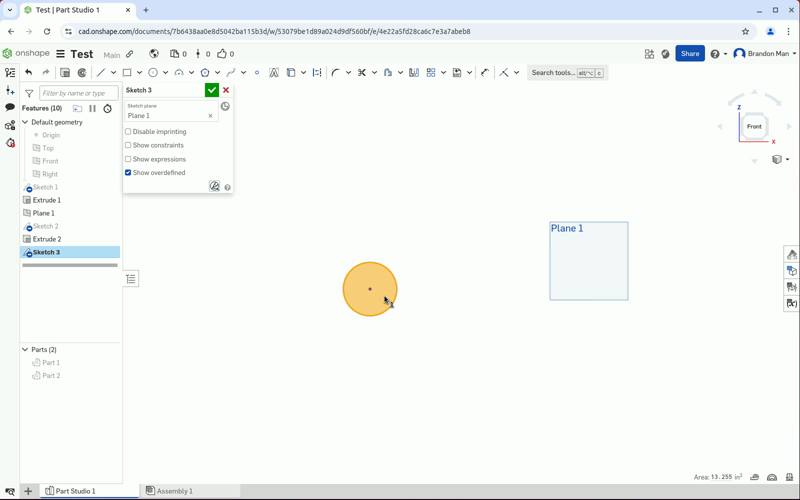
scroll(-6)
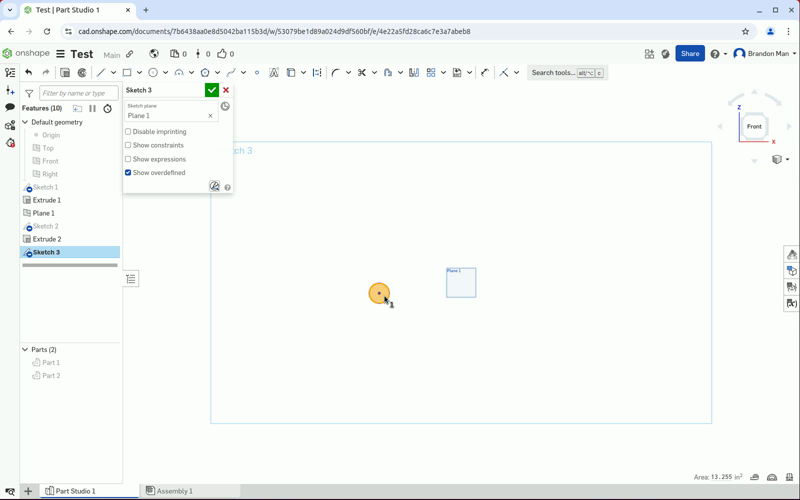
mouse_move(73, 352)
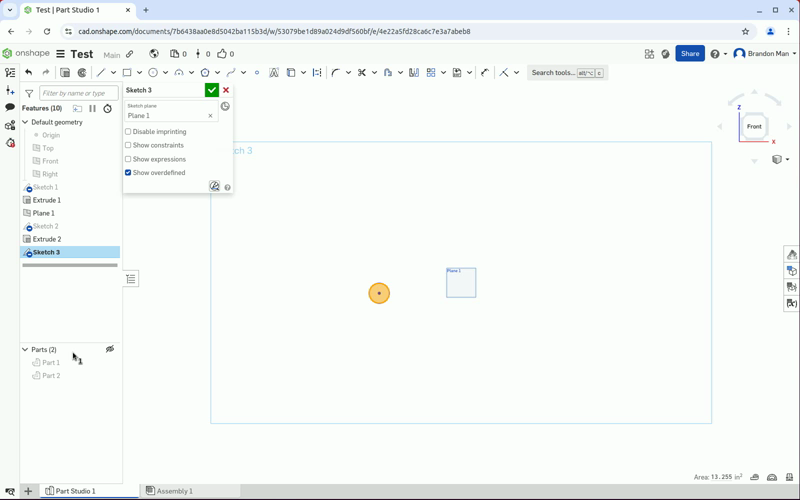
key(shift+y)
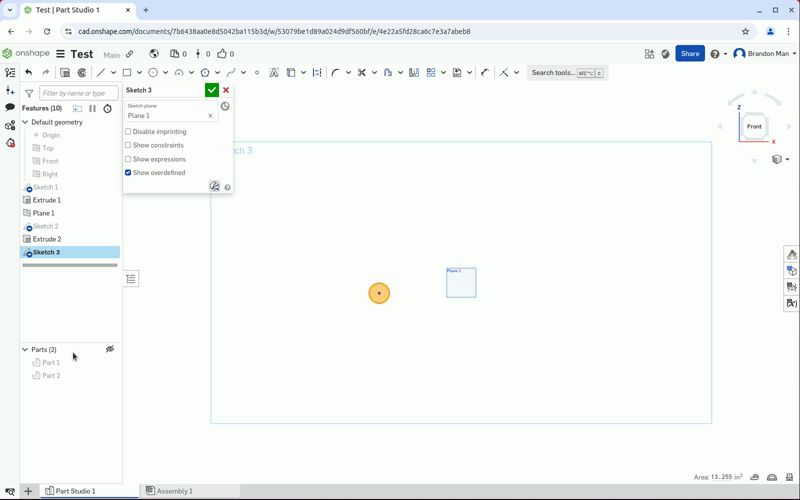
key(shift+e)
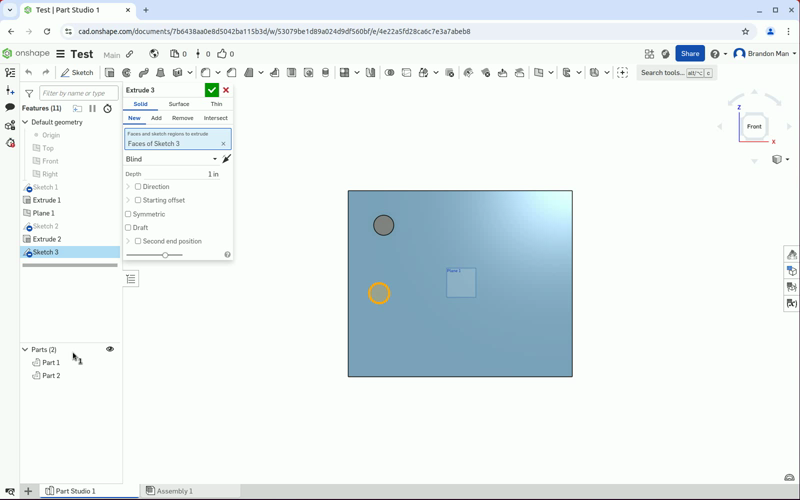
mouse_move(143, 106)
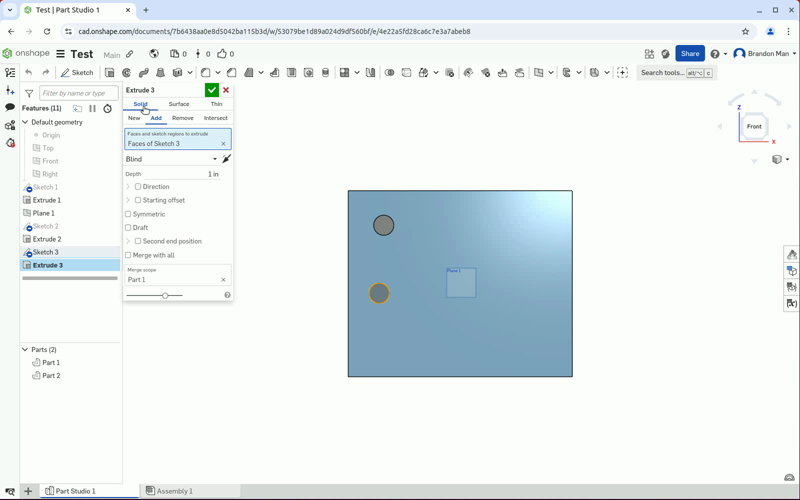
click(143, 106)
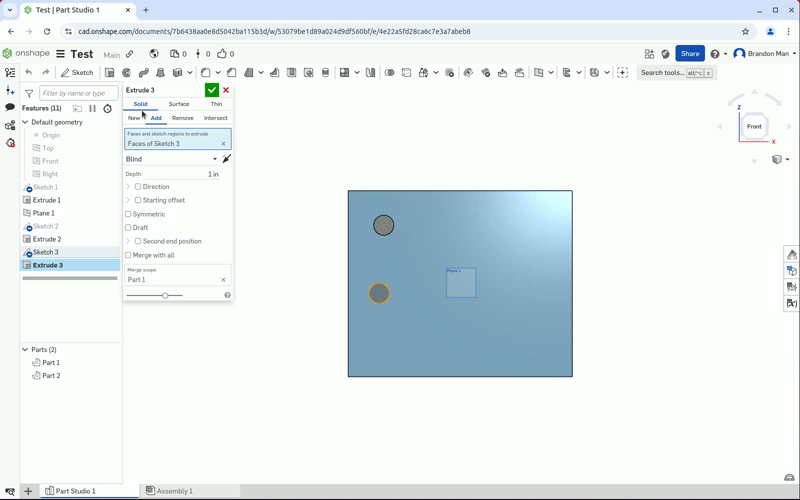
mouse_move(137, 120)
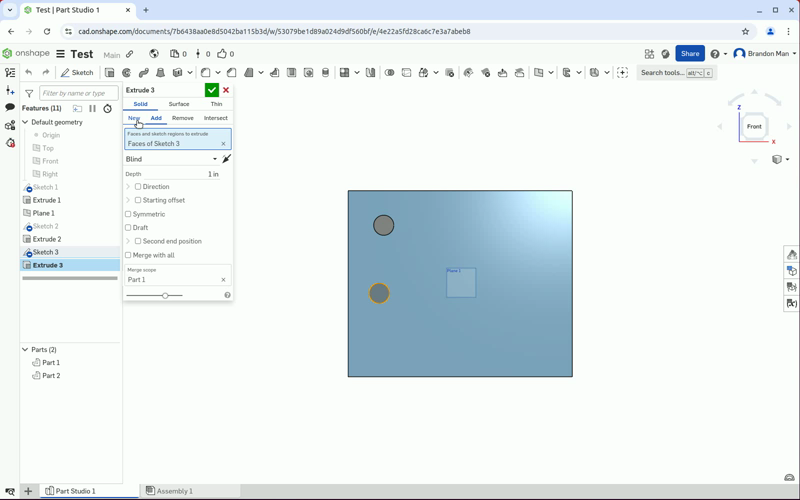
click(137, 120)
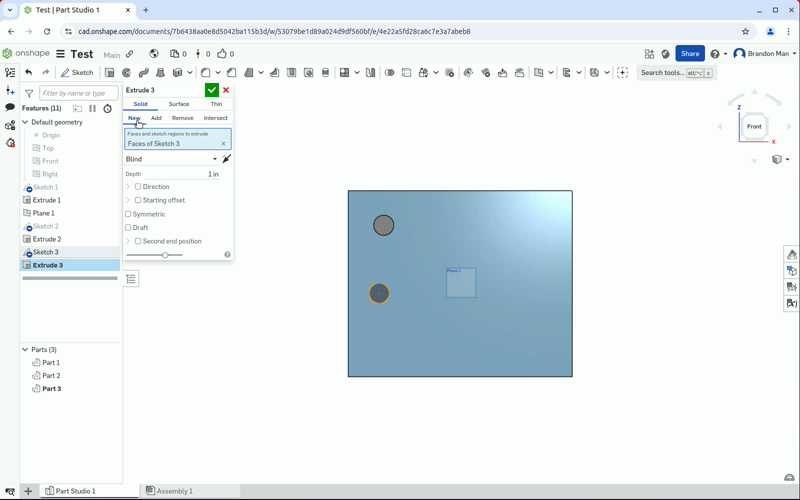
key(tab, 4)
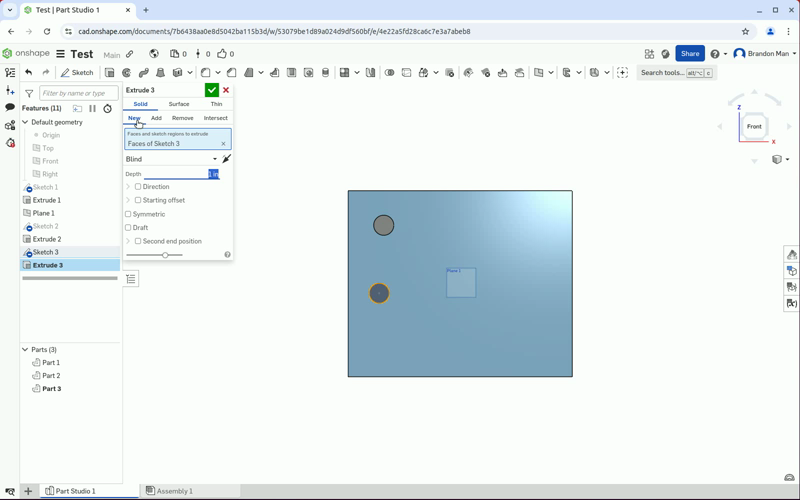
text(5.777)
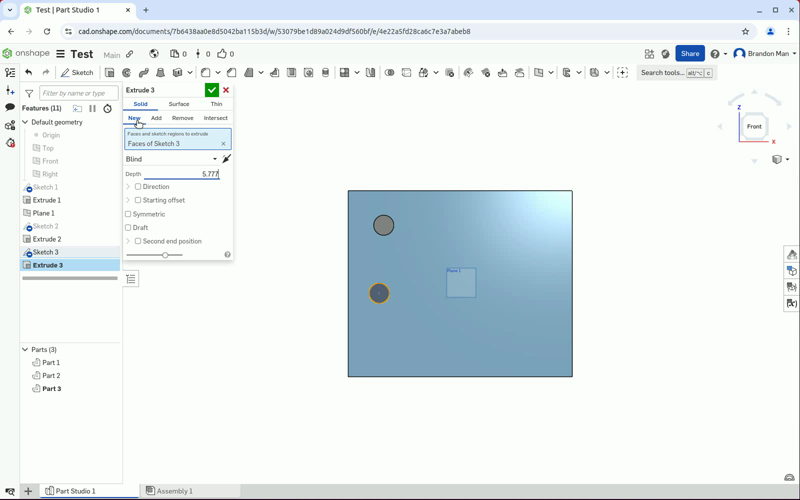
key(enter)
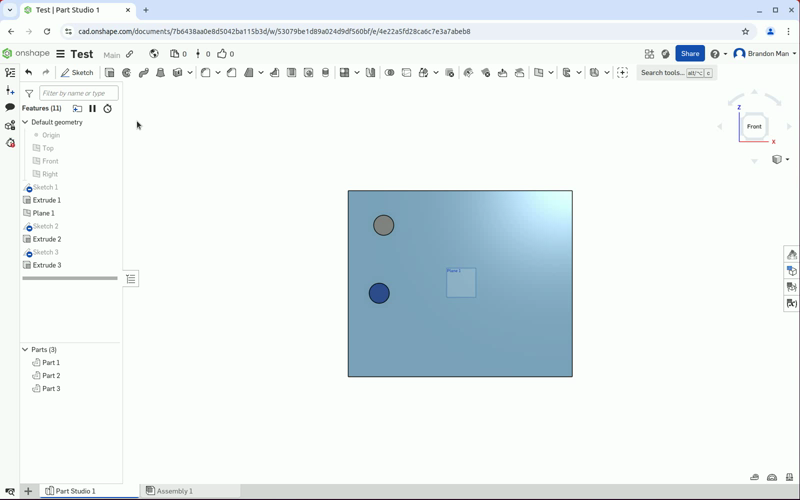
key(shift+h)
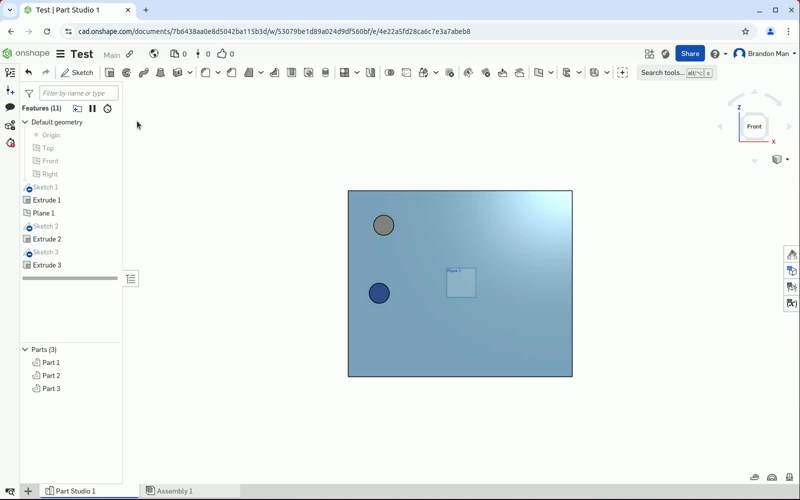
key(shift+h)
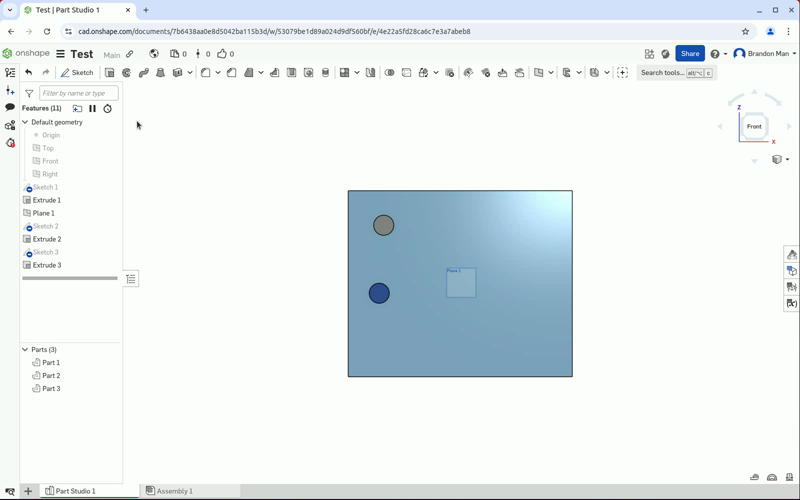
mouse_move(73, 189)
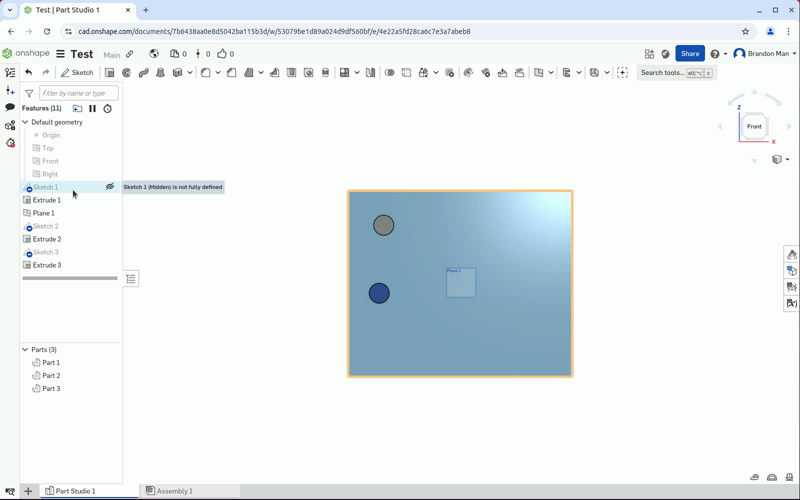
click(73, 189)
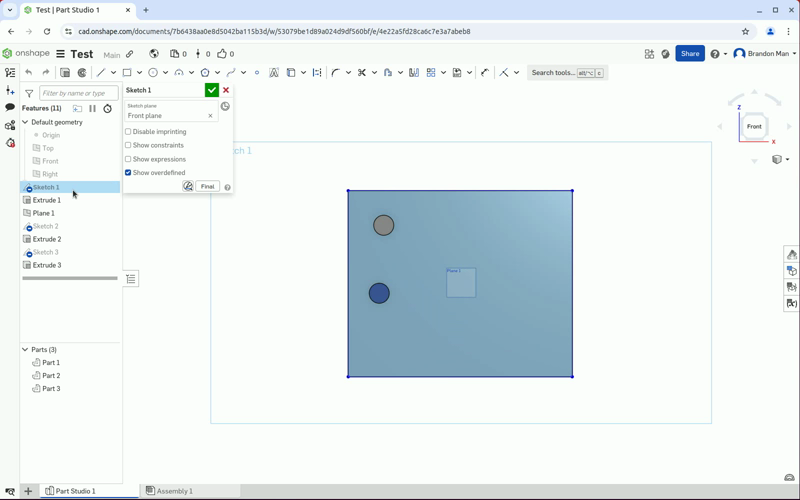
mouse_move(229, 92)
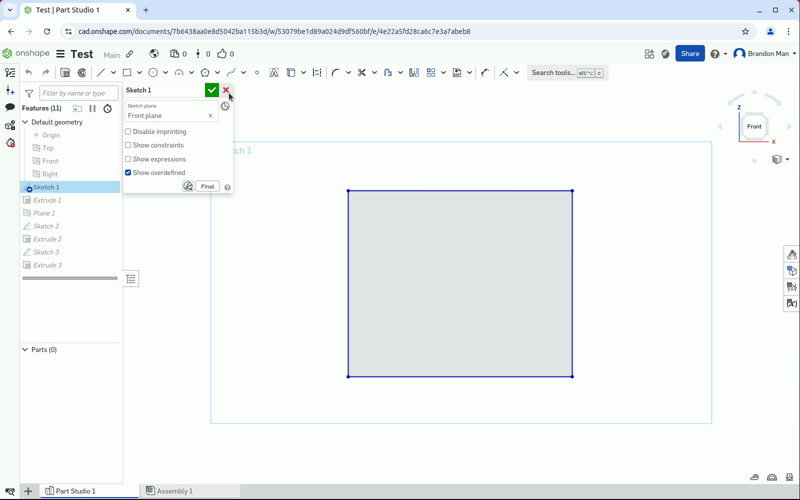
click(229, 92)
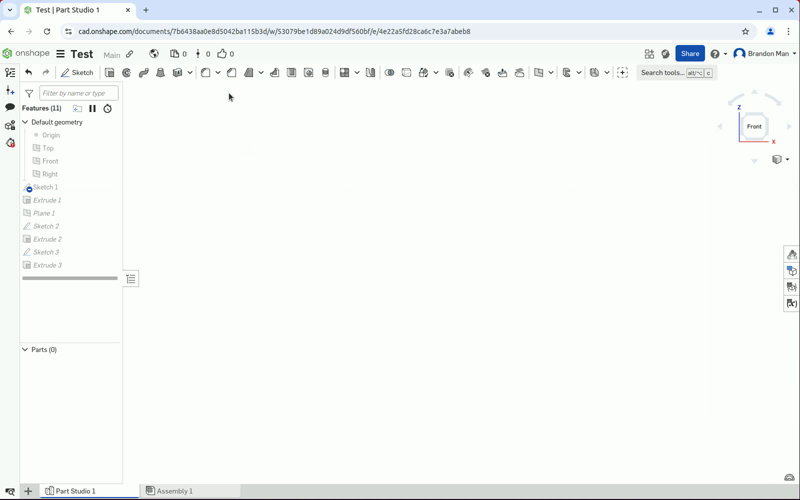
key(shift+s)
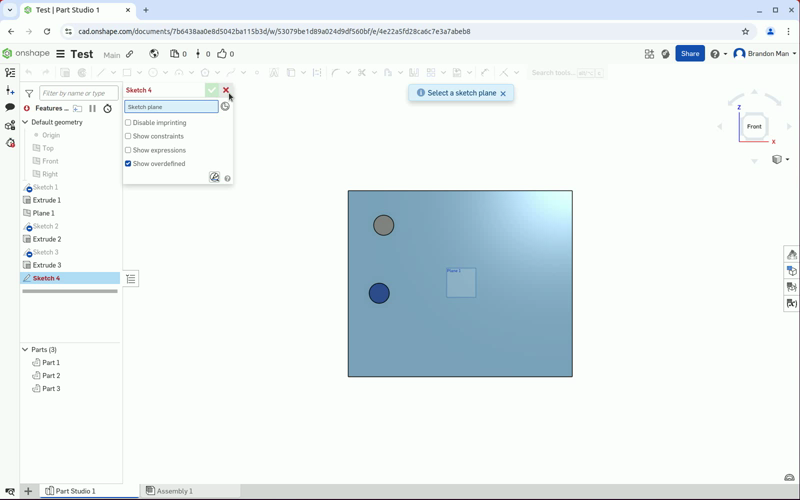
mouse_move(73, 215)
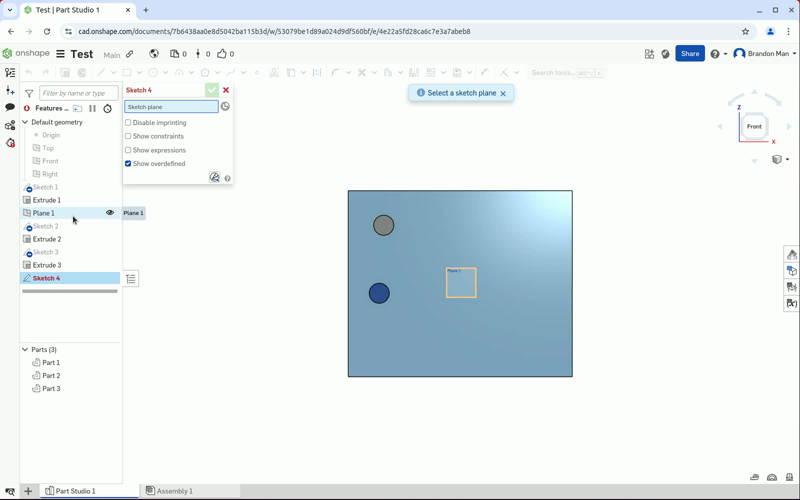
click(73, 215)
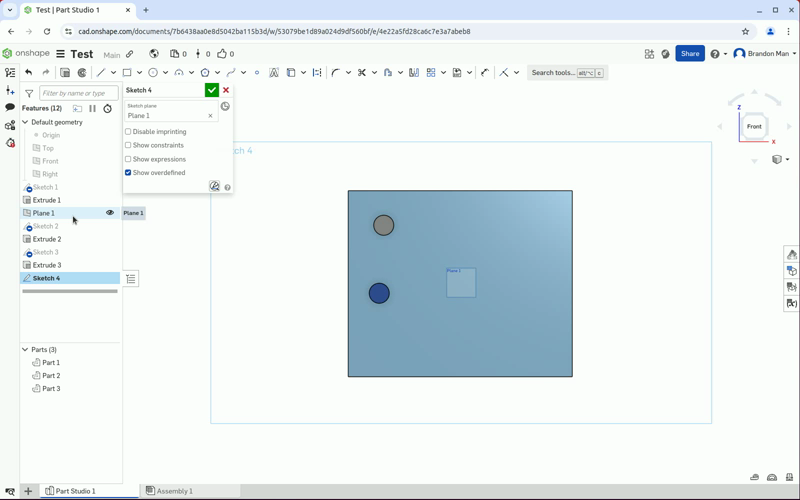
mouse_move(73, 352)
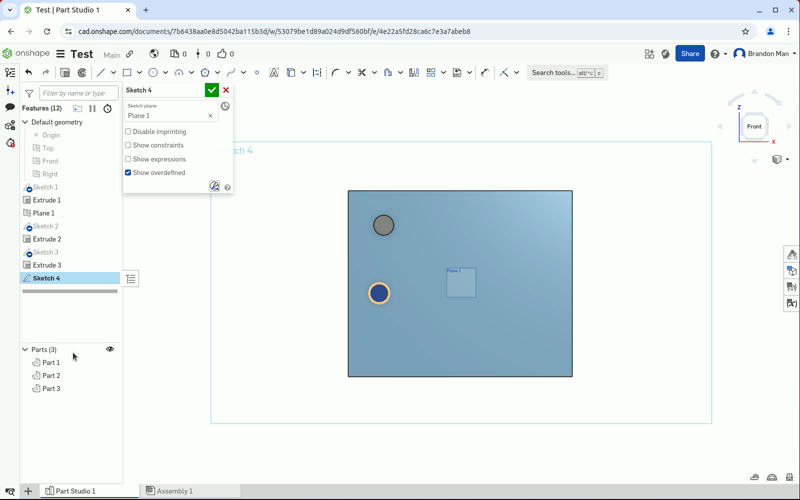
key(y)
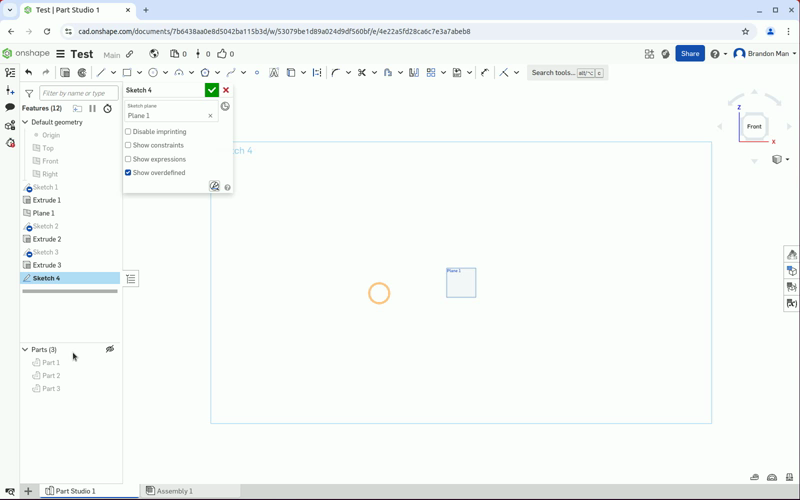
key(c)
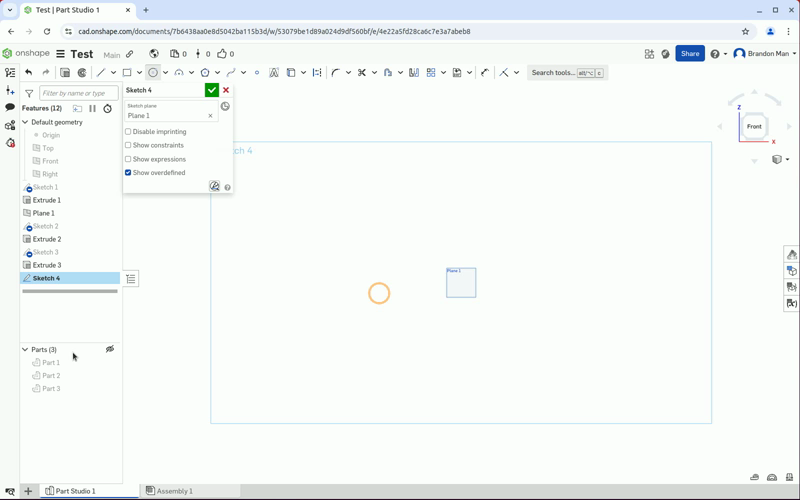
key_down(shift)
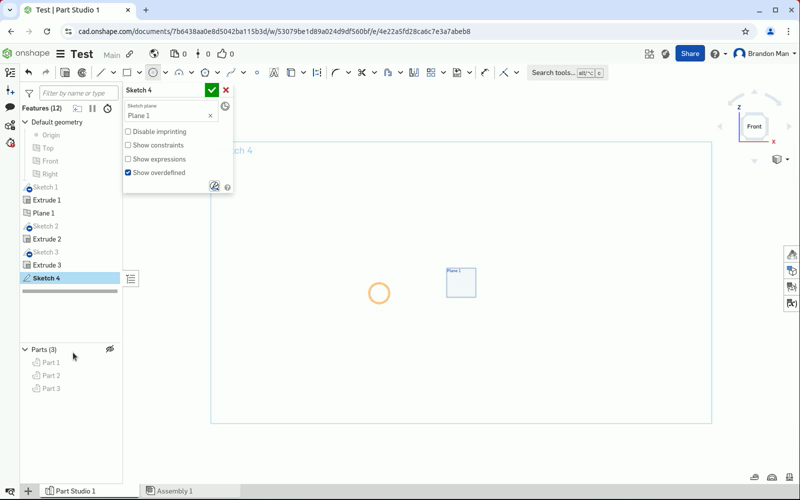
mouse_move(412, 360)
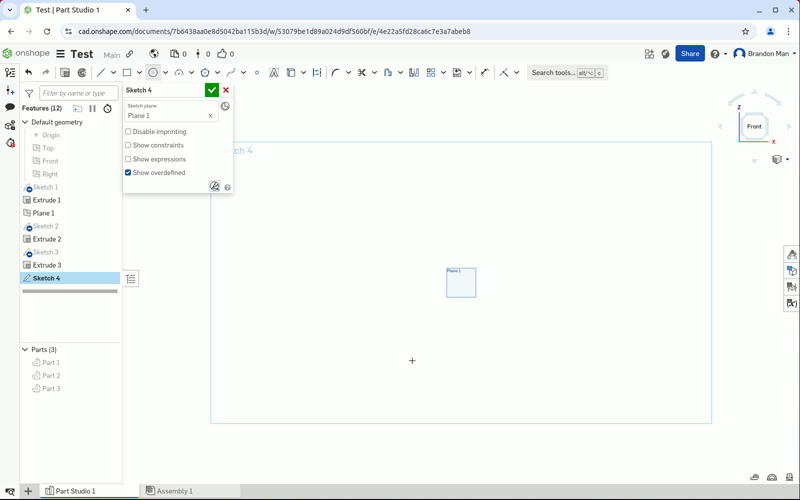
click(412, 360)
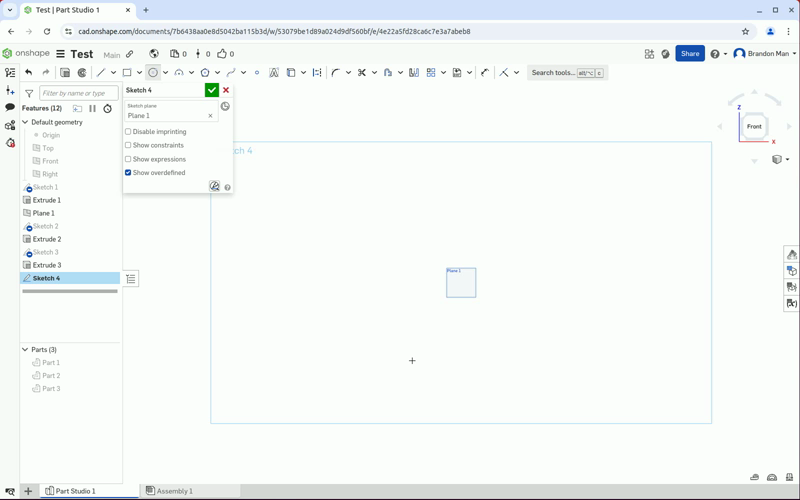
key_up(shift)
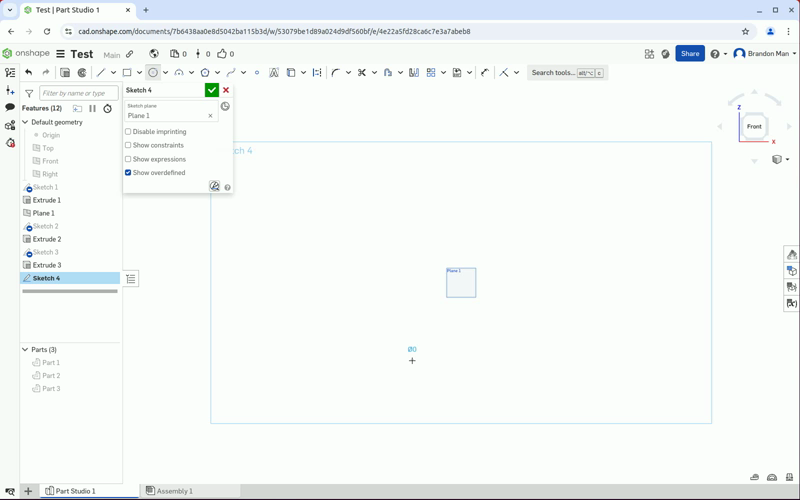
mouse_move(422, 360)
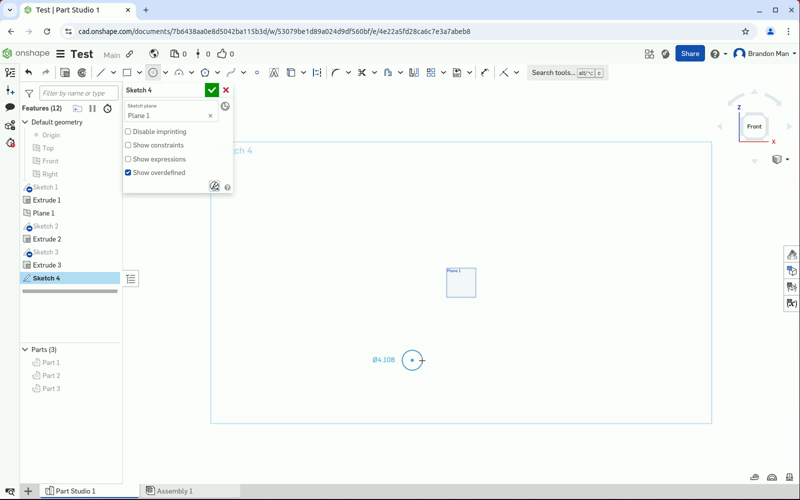
click(422, 360)
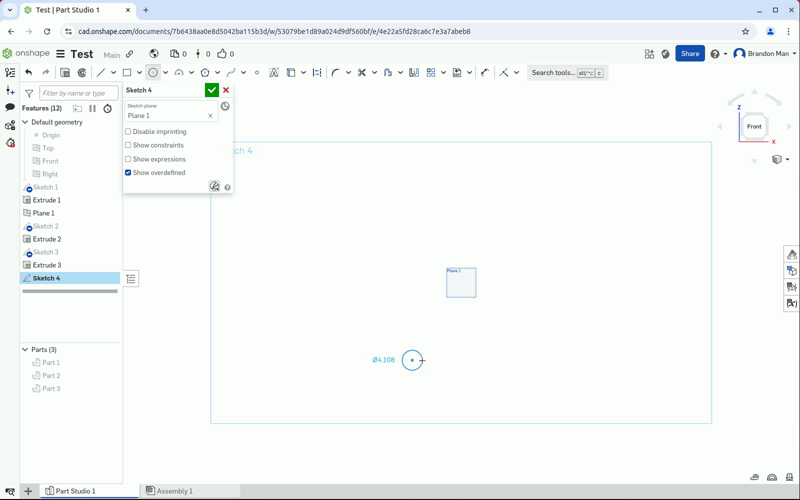
key(esc)
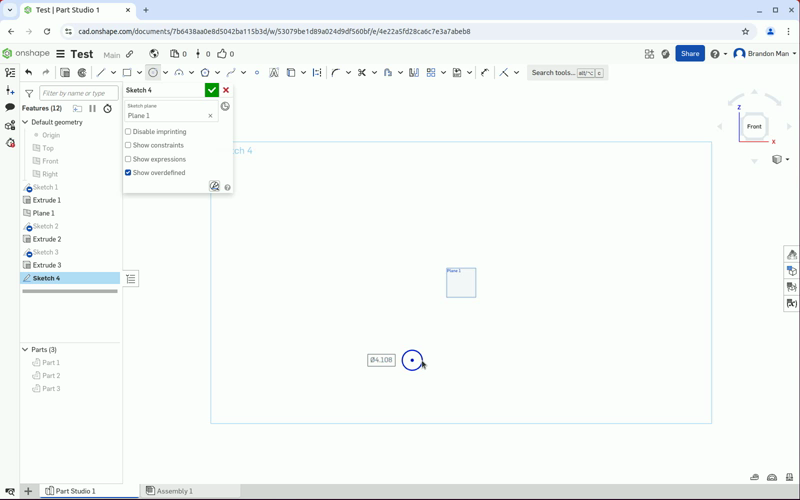
mouse_move(411, 358)
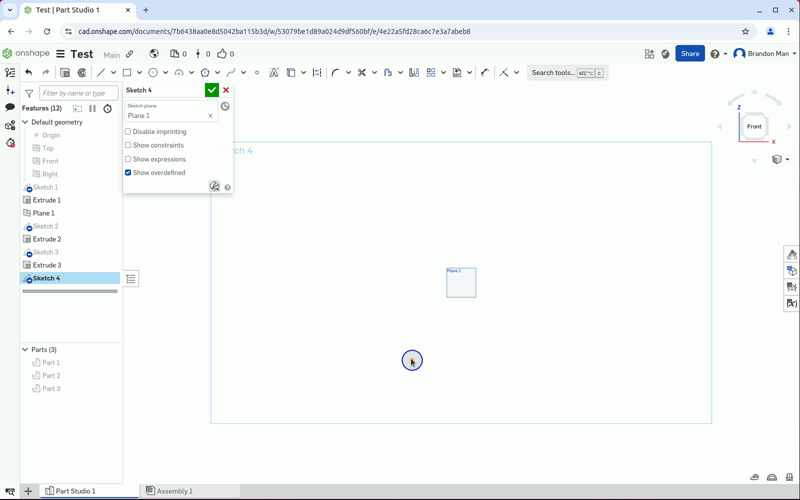
scroll(6)
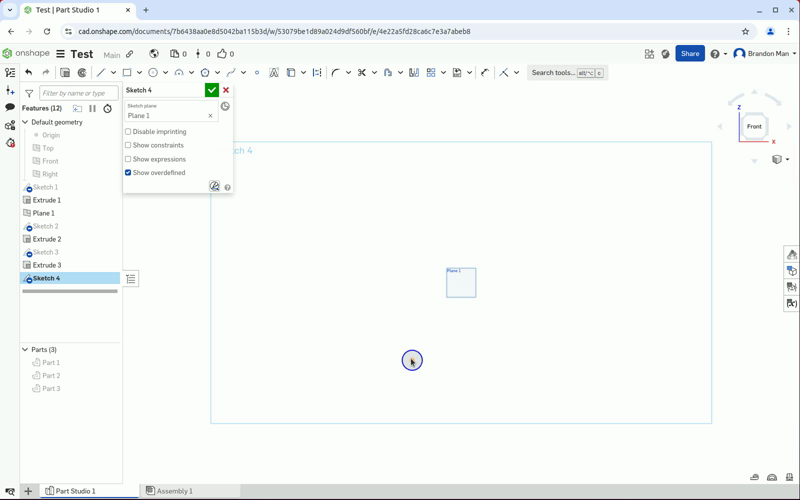
scroll(6)
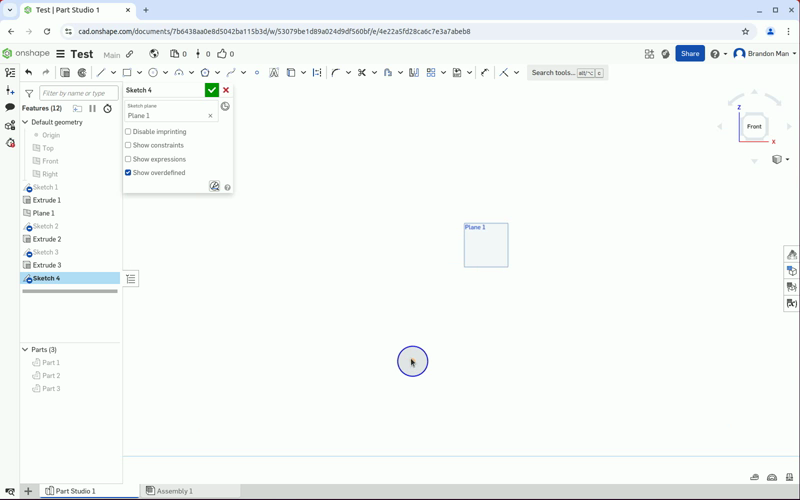
scroll(6)
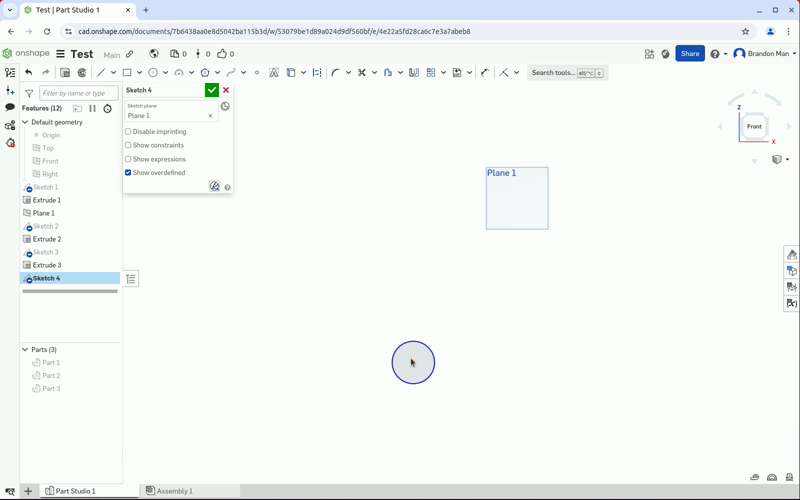
scroll(6)
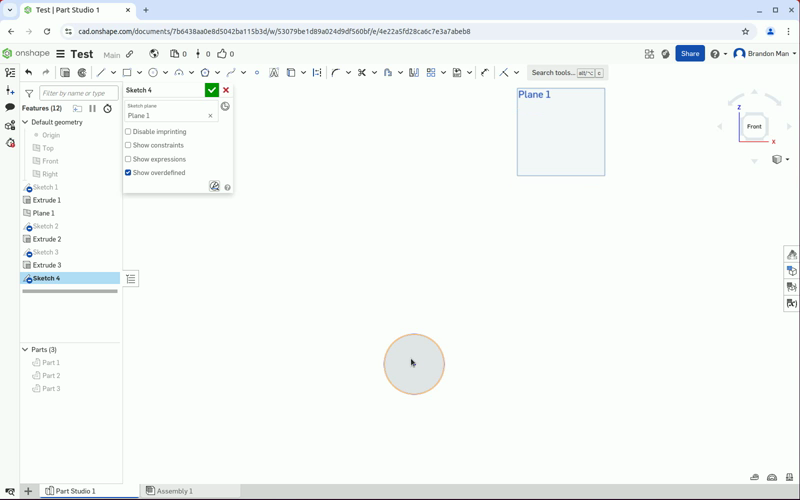
scroll(6)
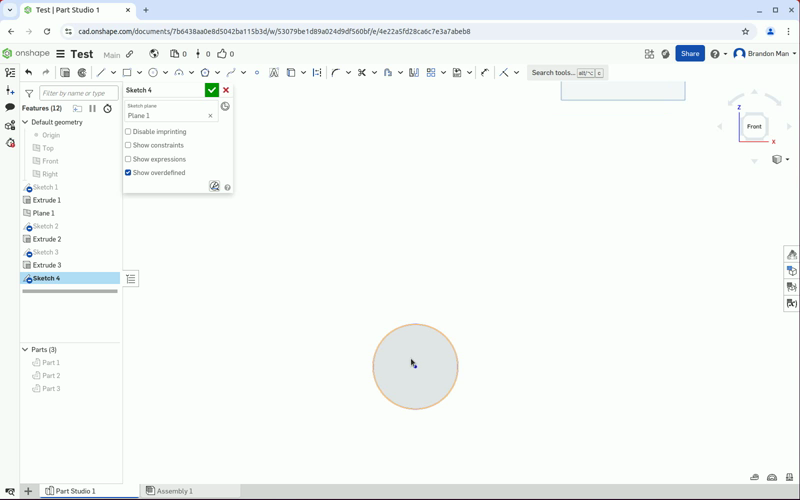
scroll(6)
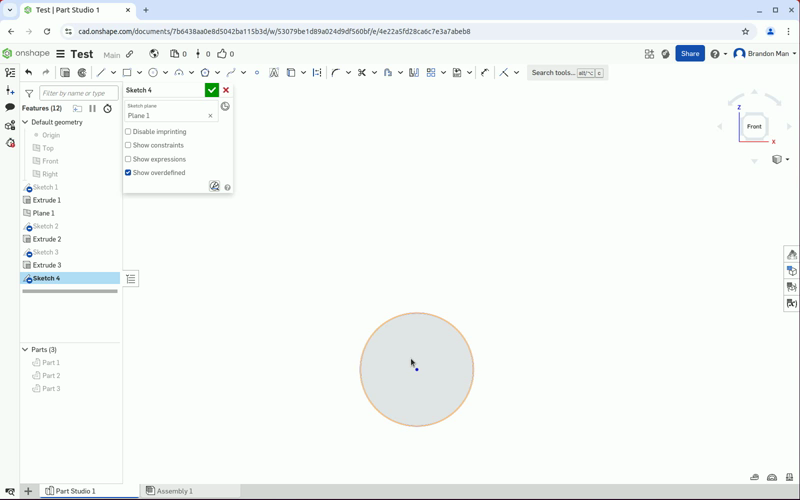
scroll(6)
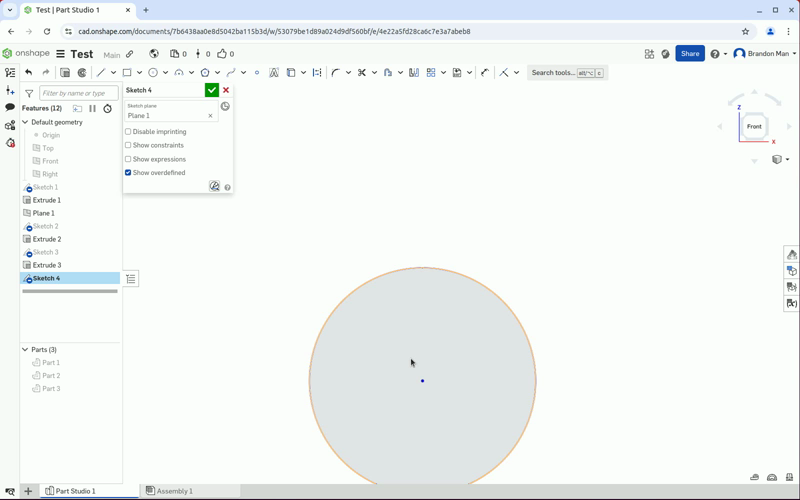
click(411, 358)
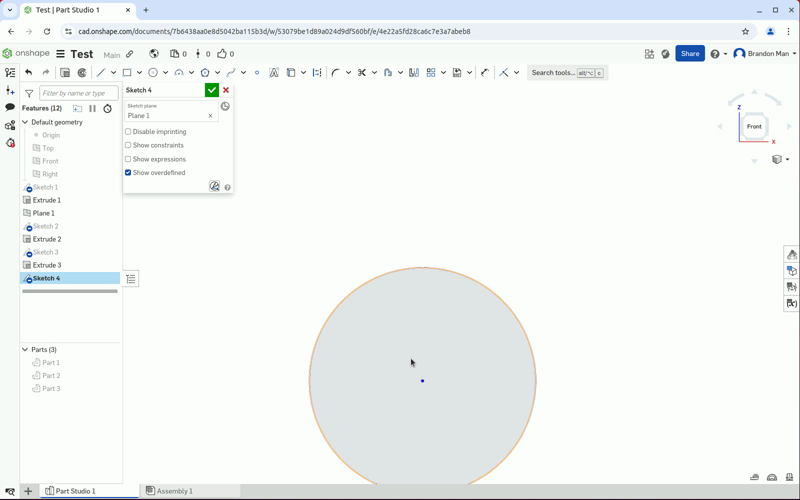
scroll(-6)
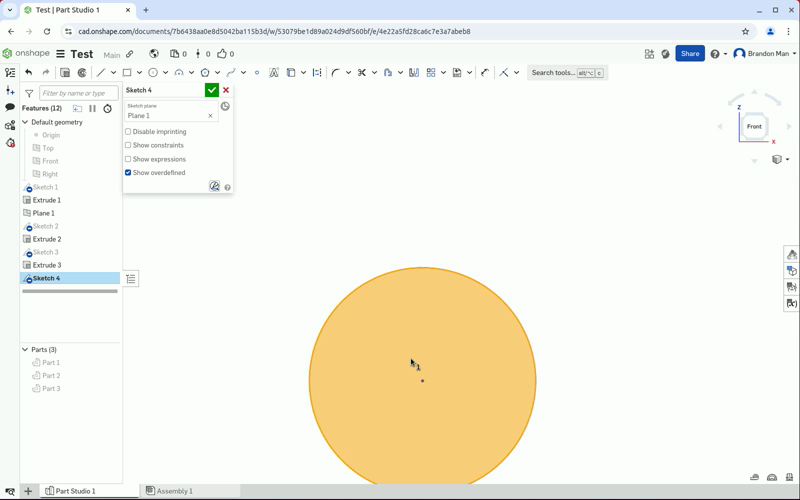
scroll(-6)
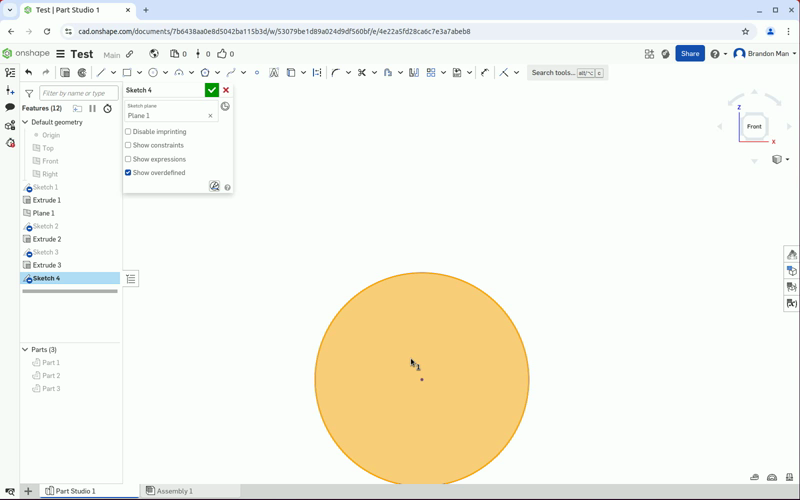
scroll(-6)
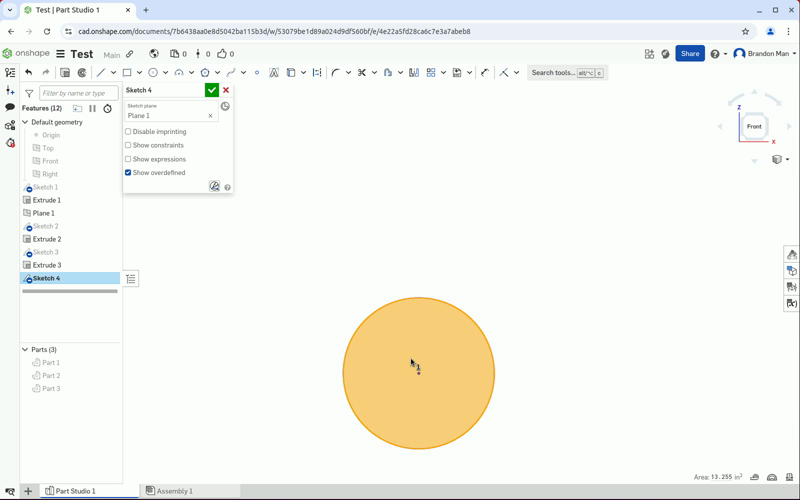
scroll(-6)
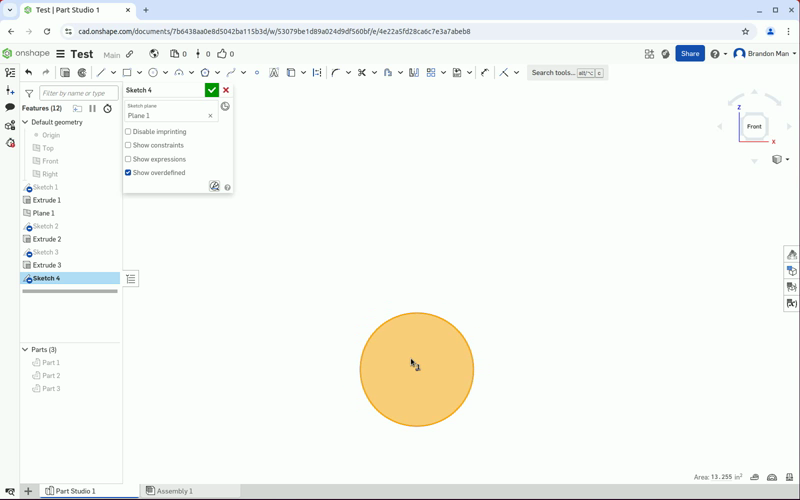
scroll(-6)
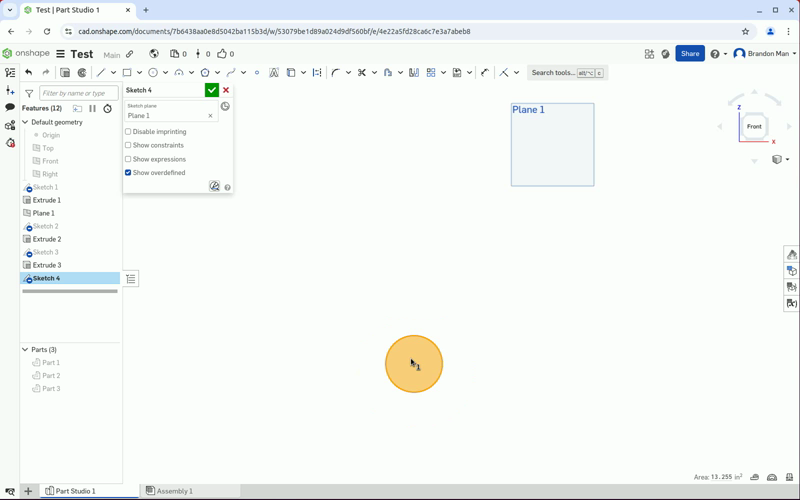
scroll(-6)
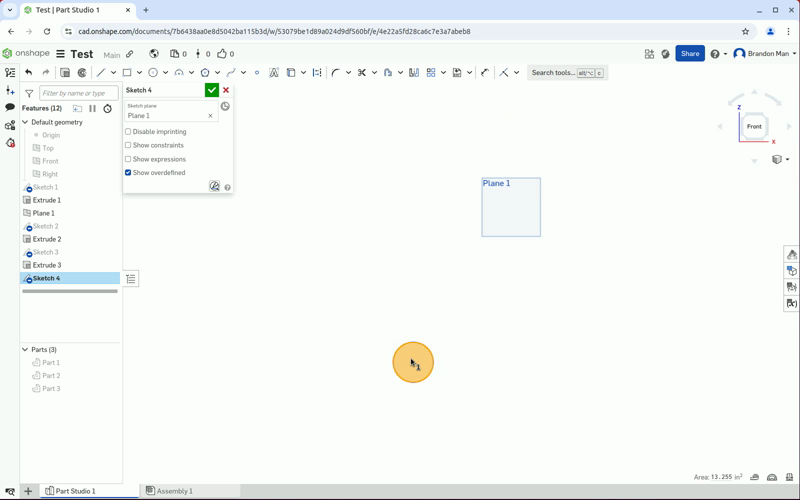
scroll(-6)
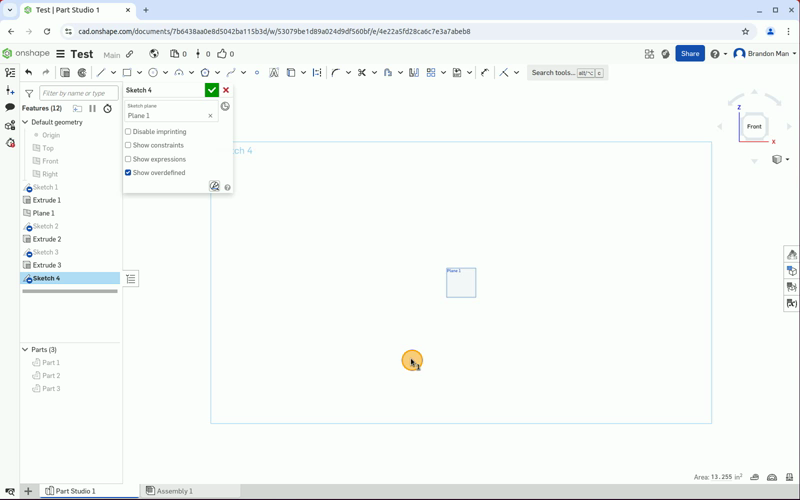
mouse_move(73, 352)
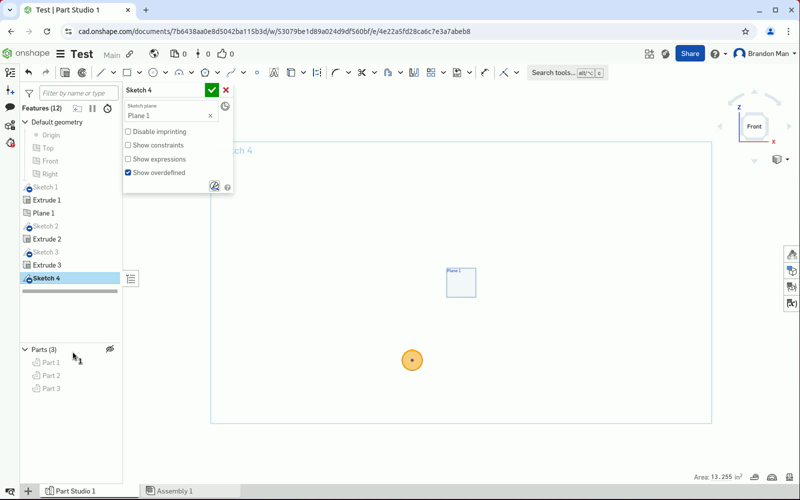
key(shift+y)
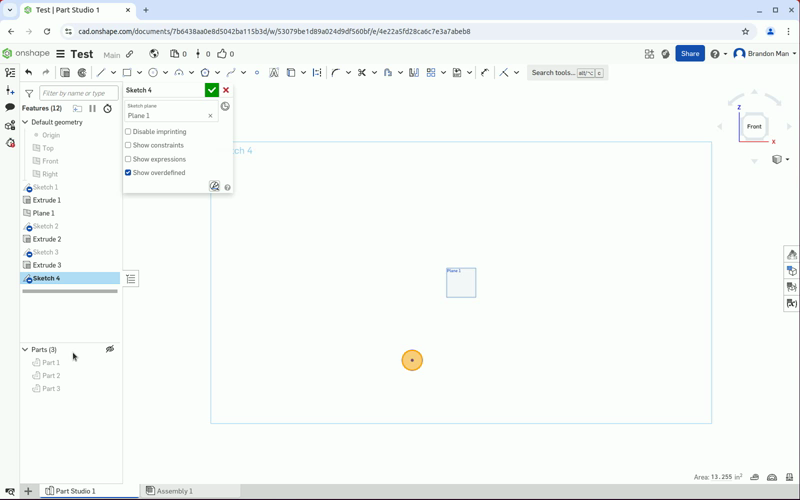
key(shift+e)
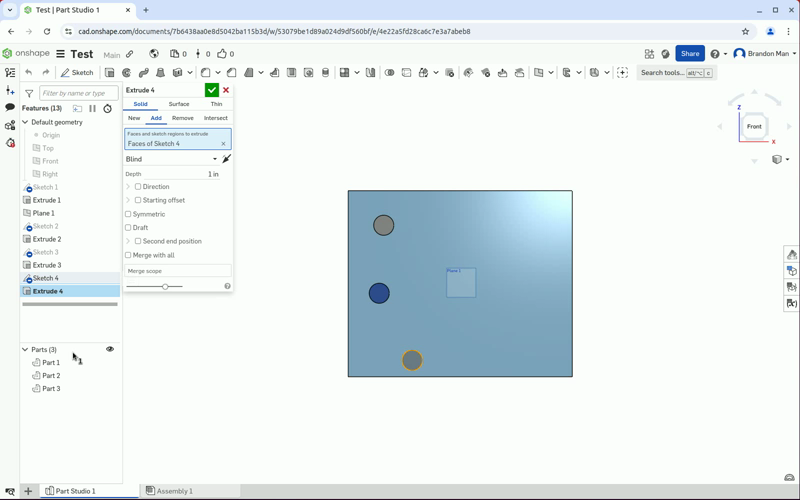
mouse_move(143, 106)
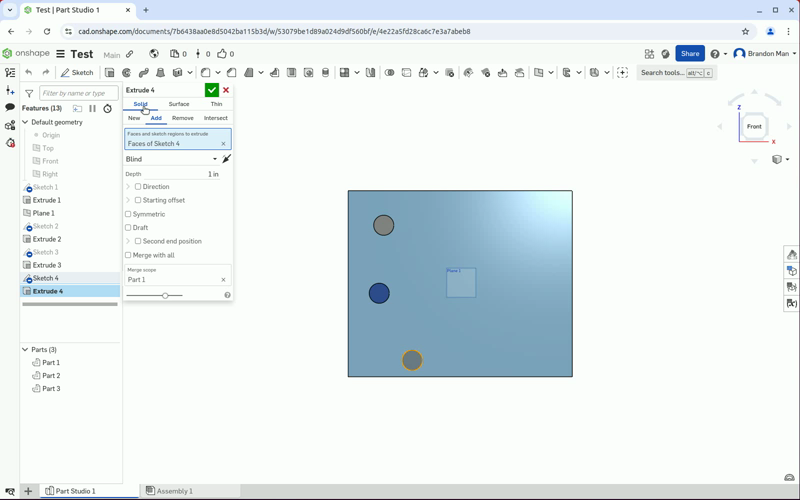
click(143, 106)
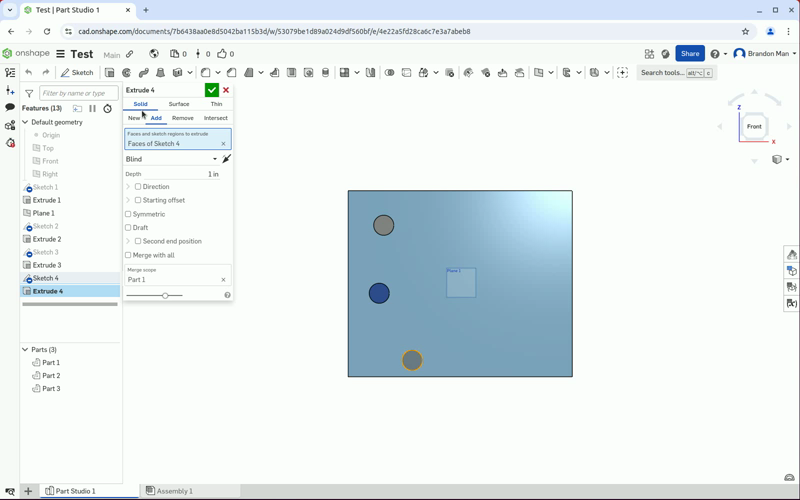
mouse_move(137, 120)
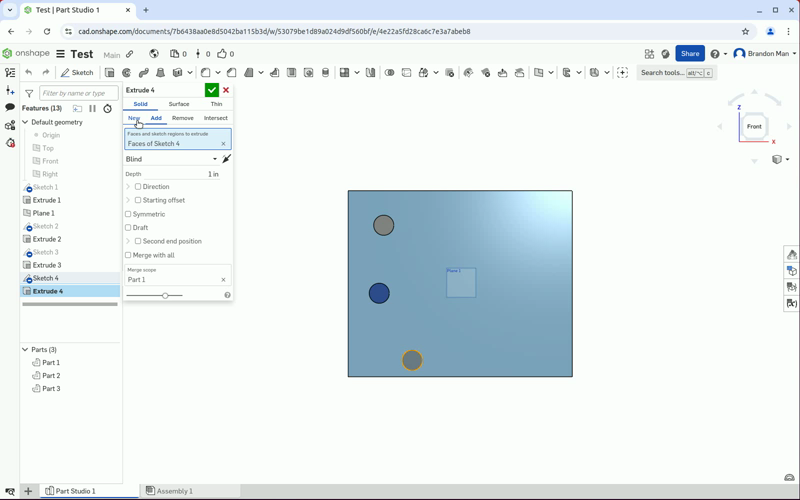
click(137, 120)
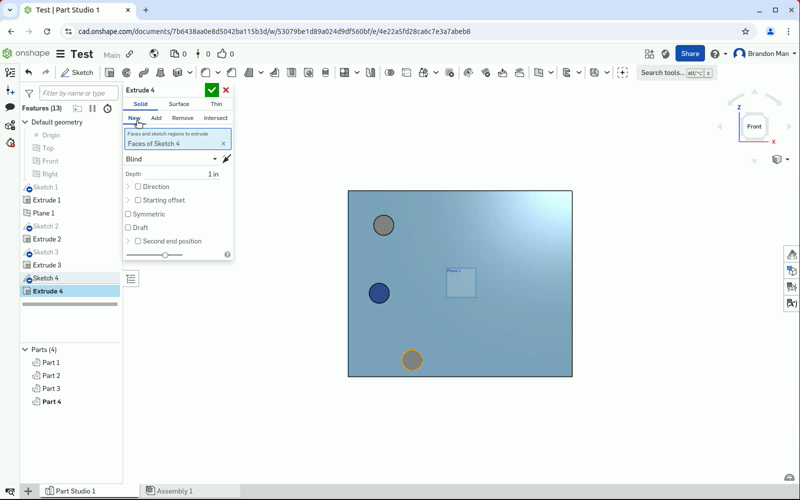
key(tab, 4)
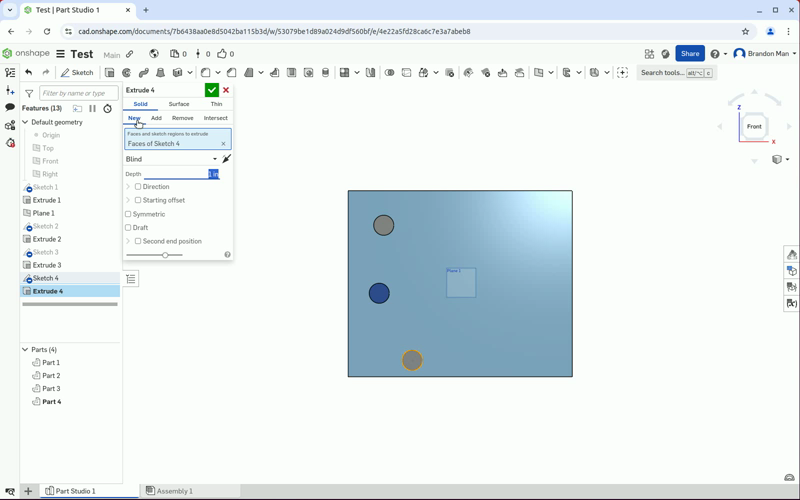
text(5.777)
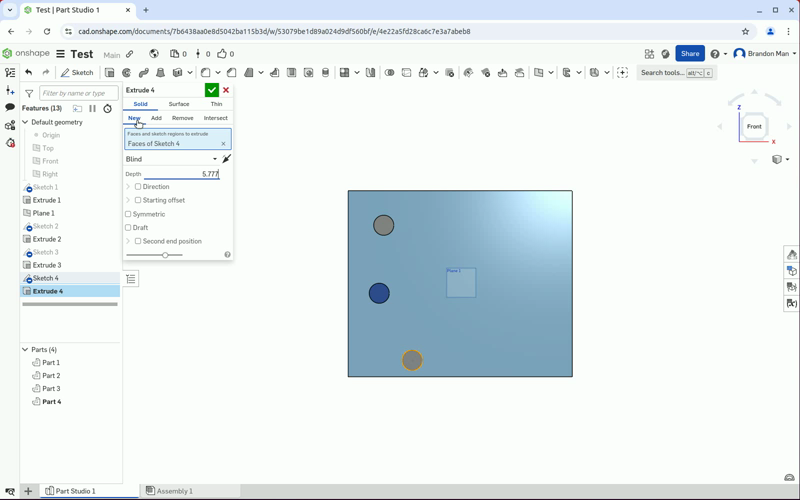
key(enter)
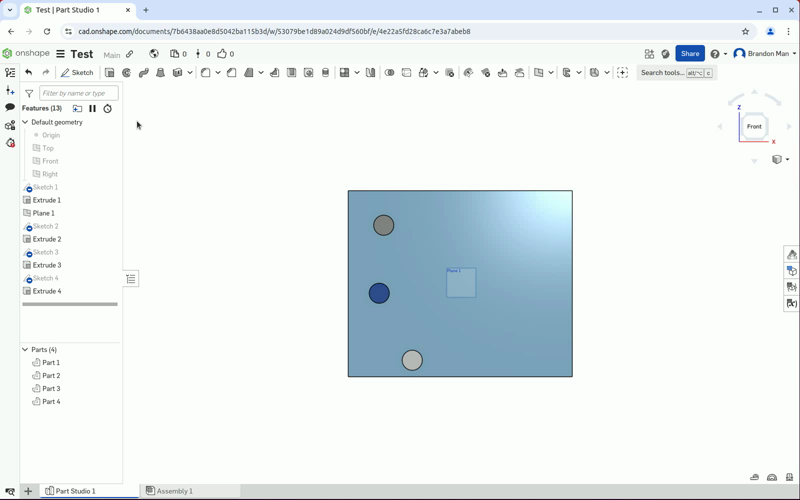
key(shift+h)
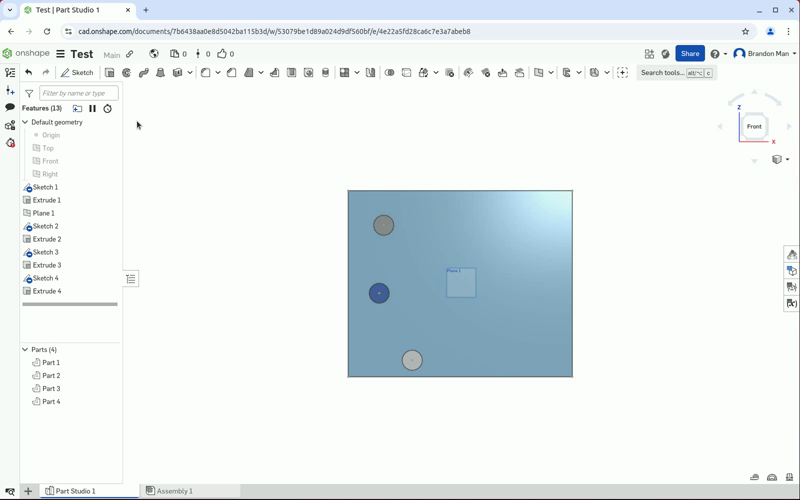
key(shift+h)
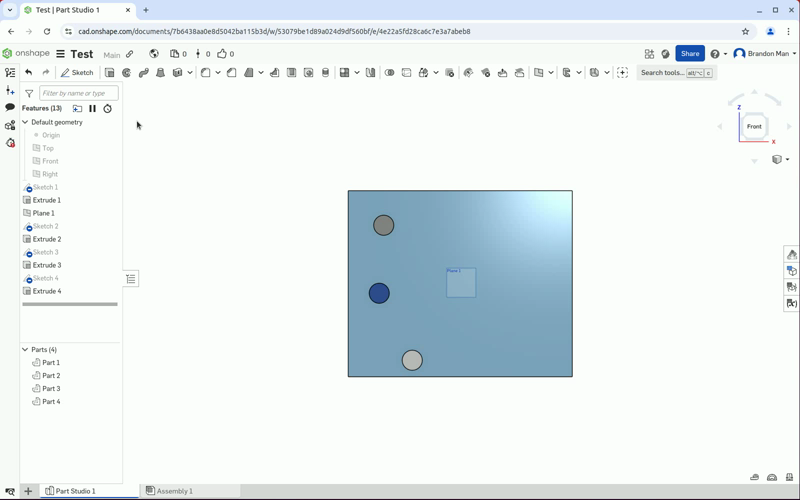
mouse_move(73, 189)
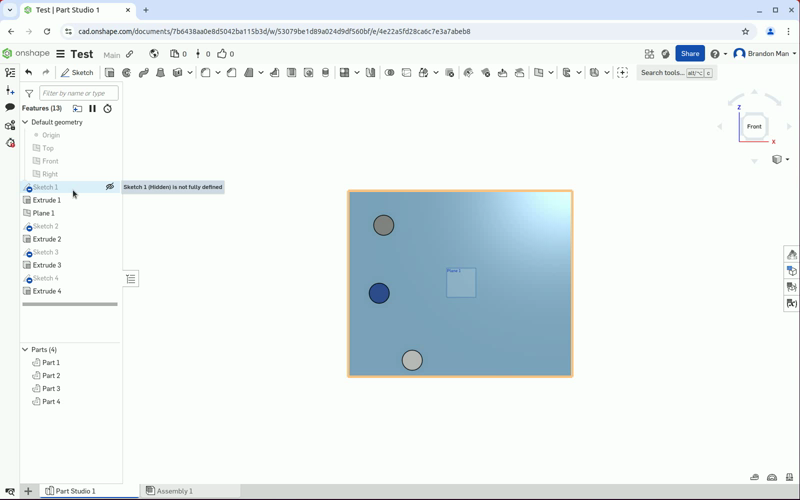
click(73, 189)
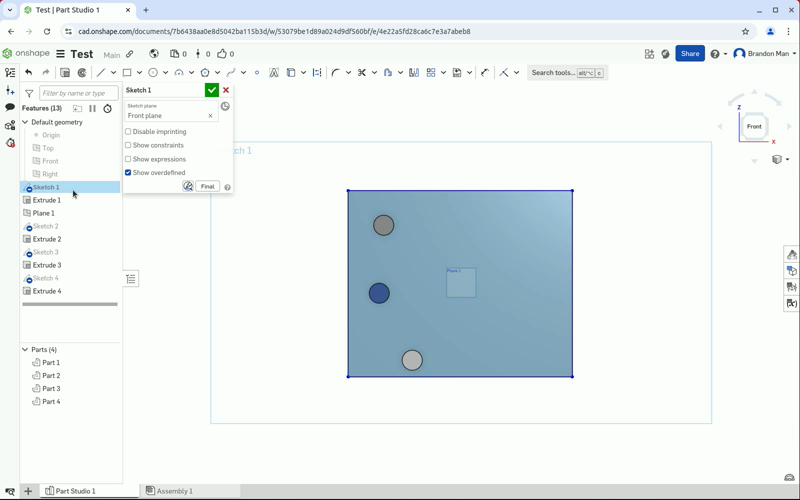
mouse_move(229, 92)
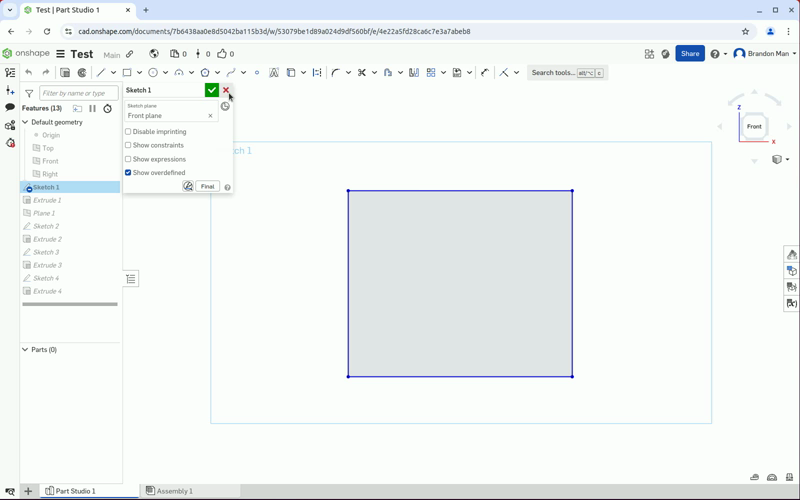
click(229, 92)
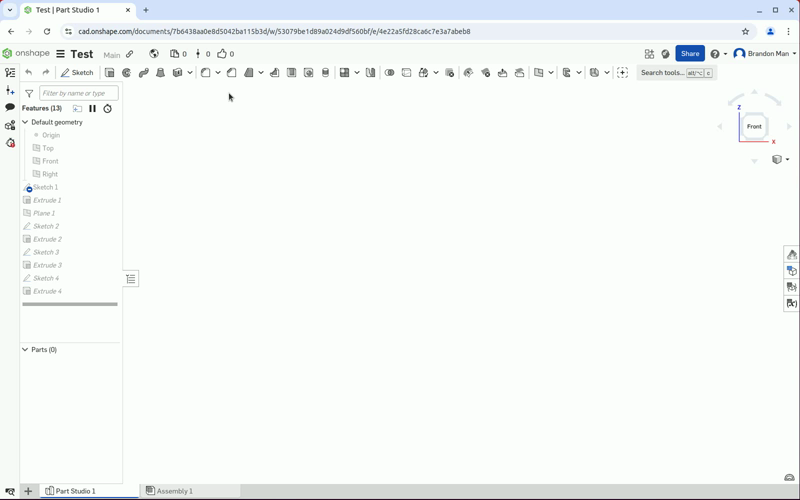
key(shift+s)
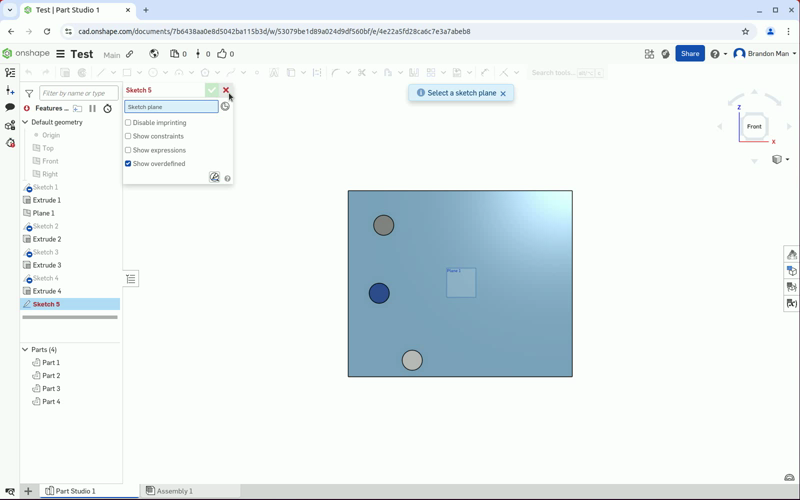
mouse_move(73, 215)
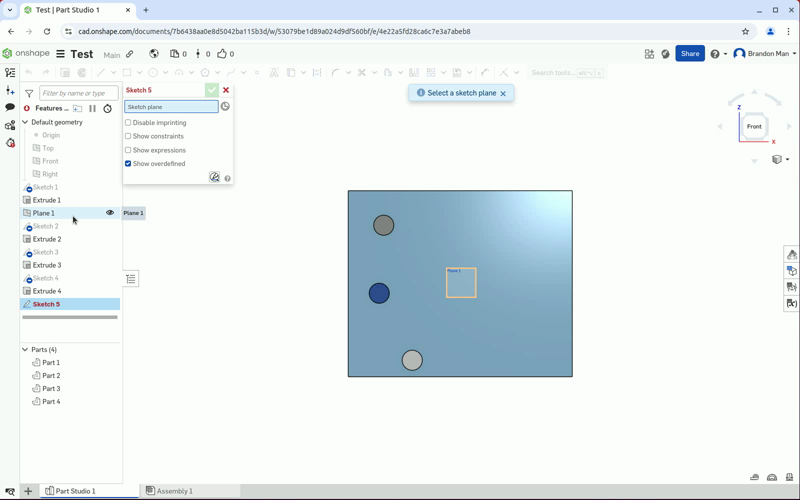
click(73, 215)
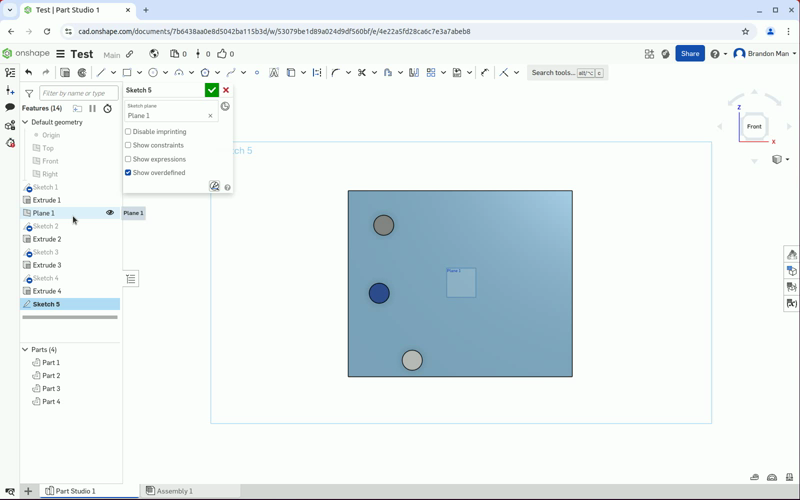
mouse_move(73, 352)
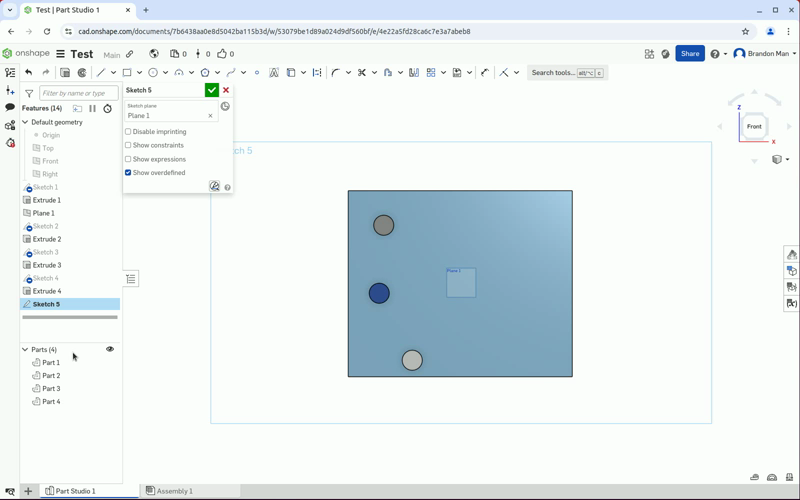
key(y)
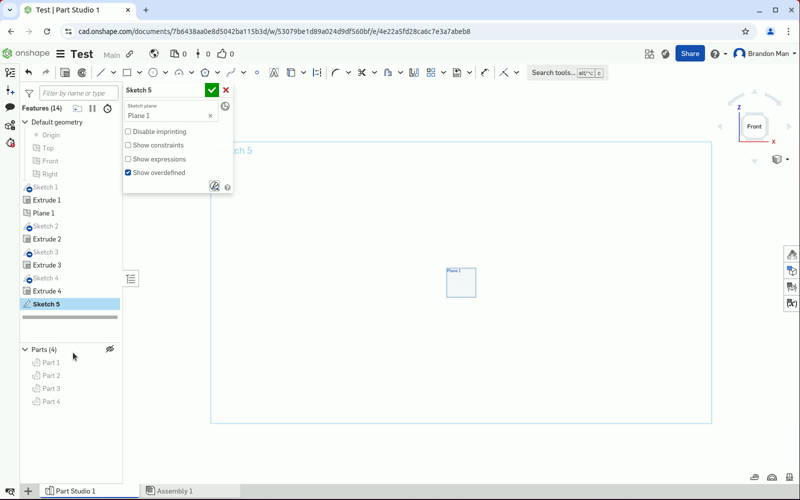
key(c)
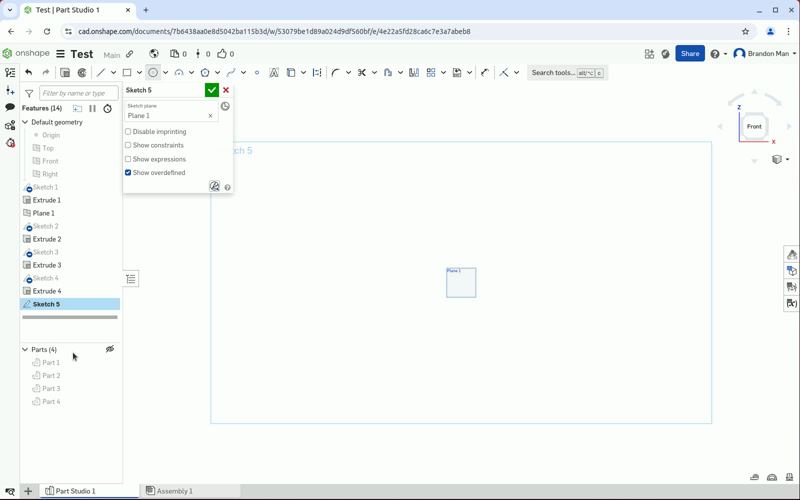
key_down(shift)
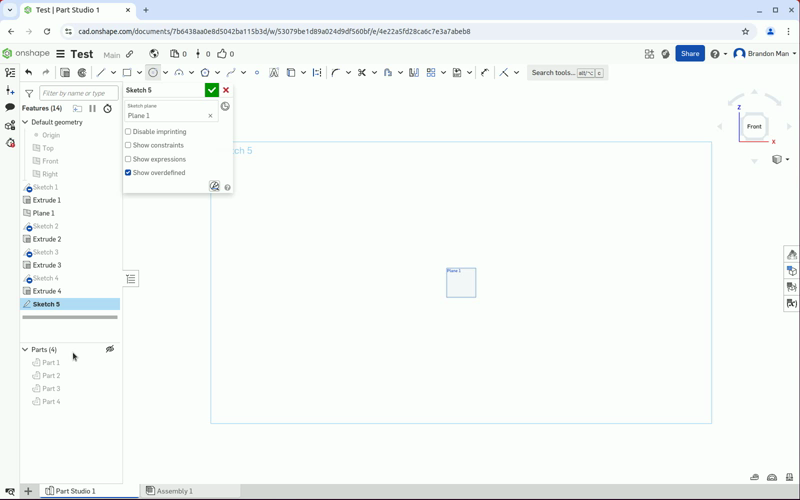
mouse_move(495, 353)
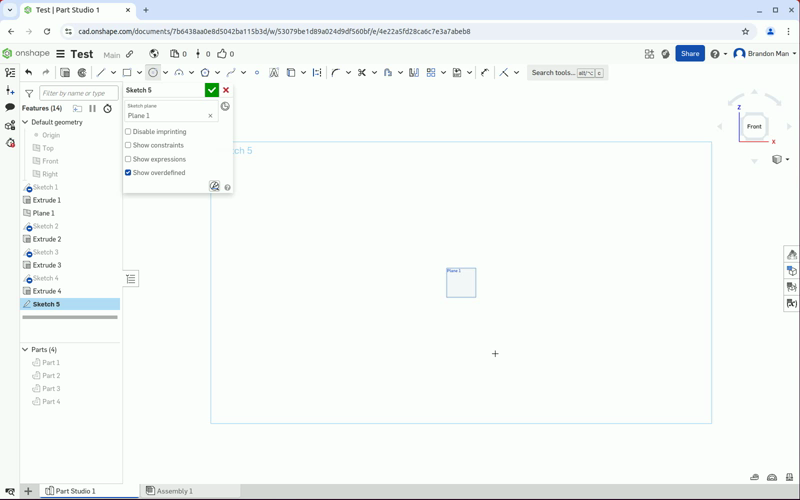
click(495, 353)
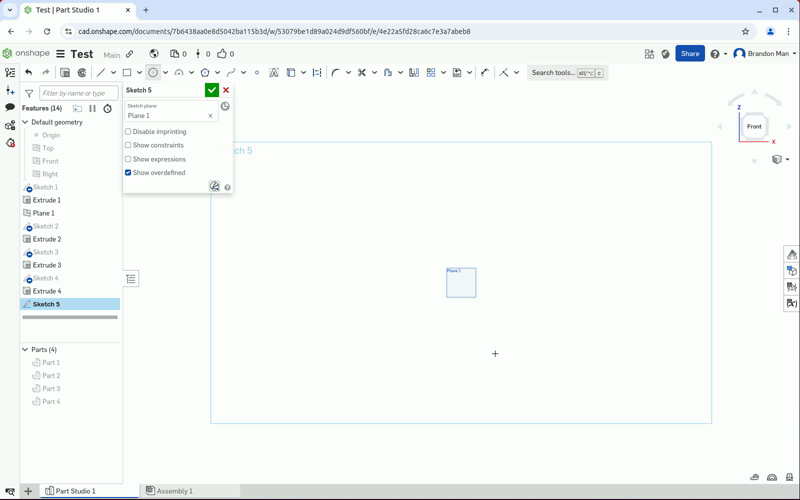
key_up(shift)
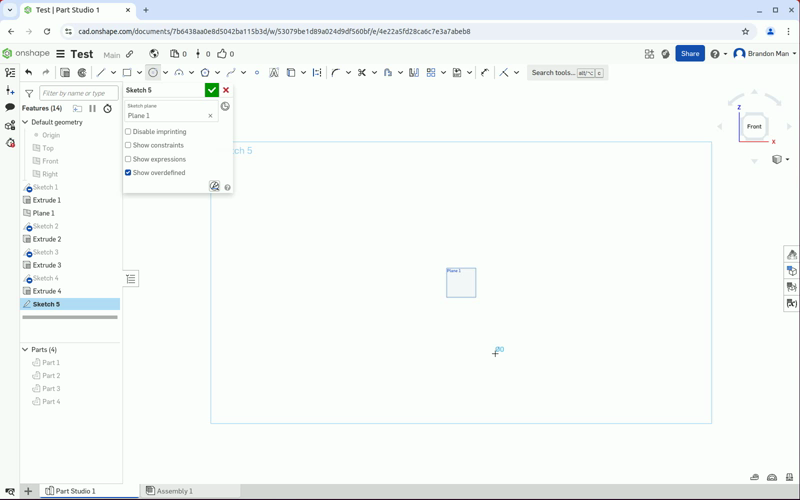
mouse_move(505, 353)
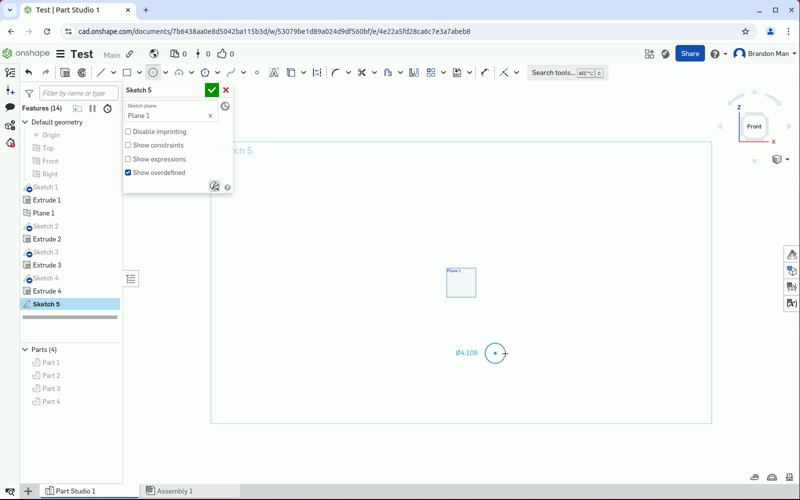
click(505, 353)
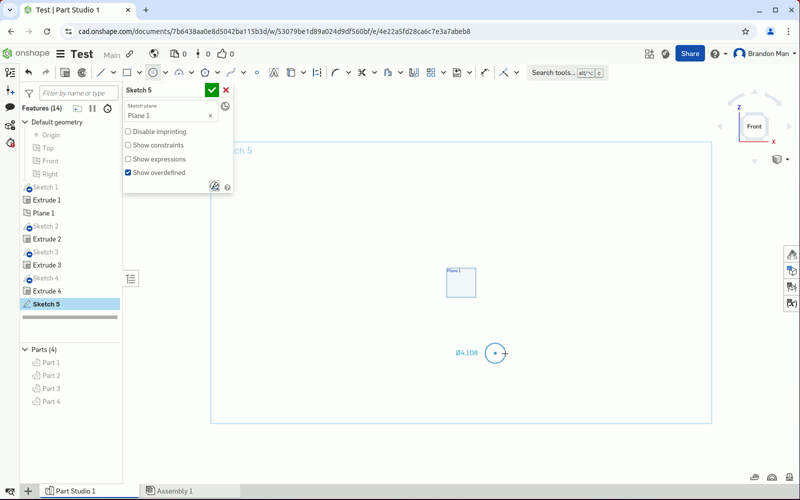
key(esc)
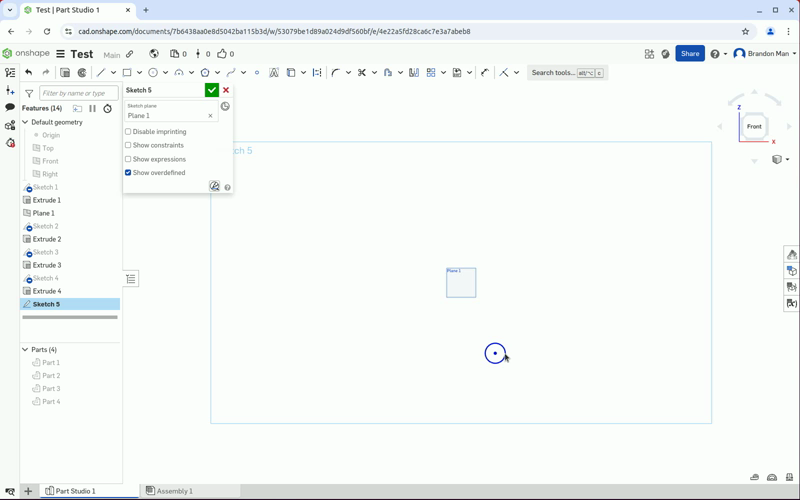
mouse_move(494, 357)
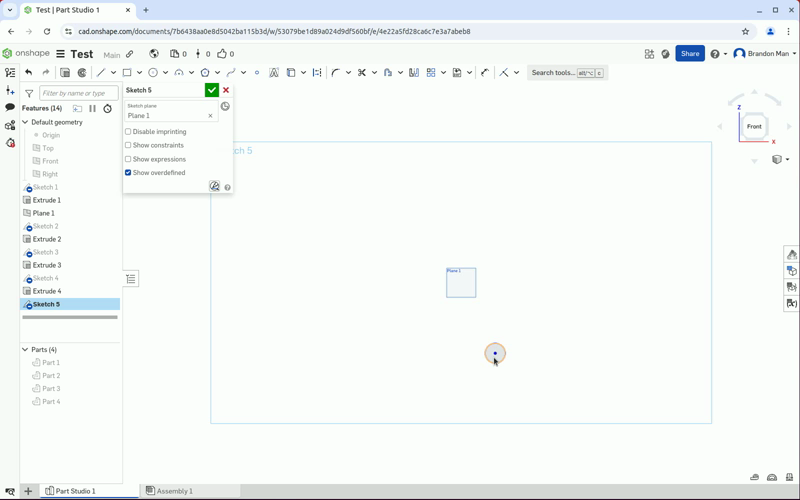
scroll(6)
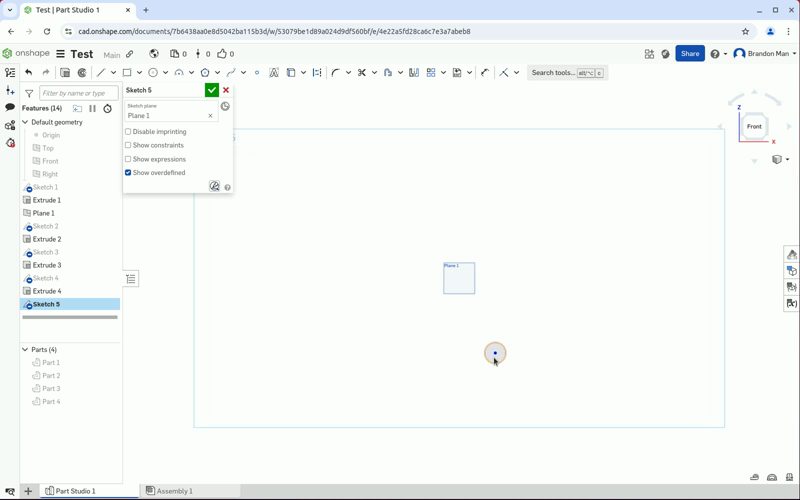
scroll(6)
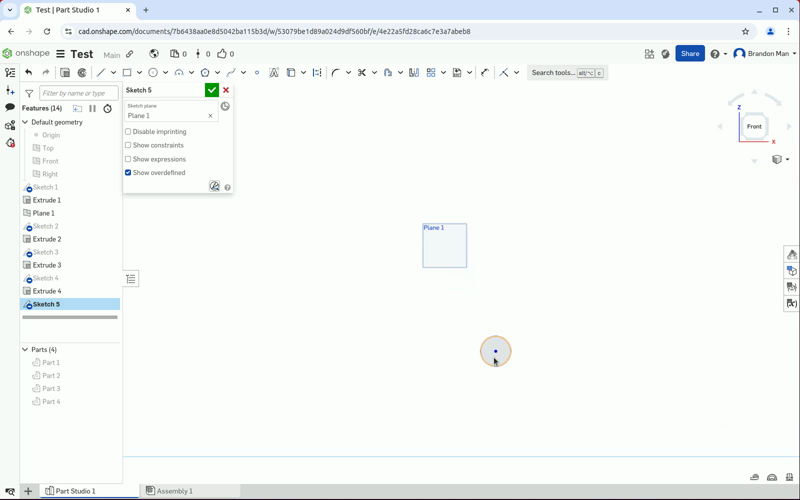
scroll(6)
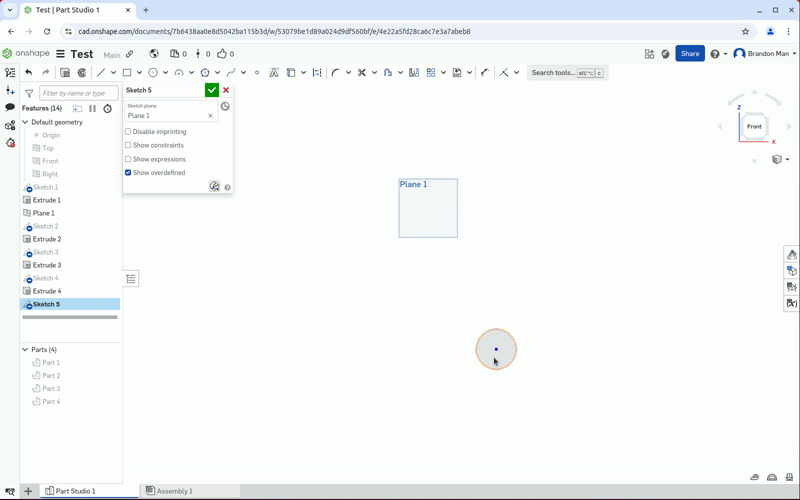
scroll(6)
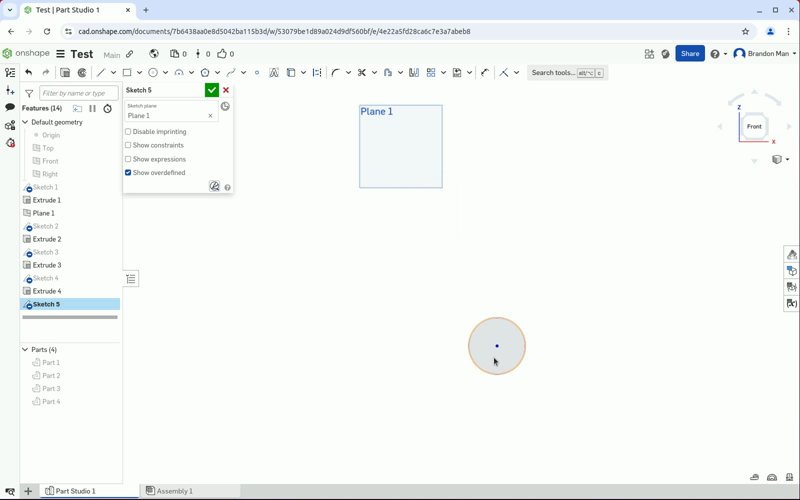
scroll(6)
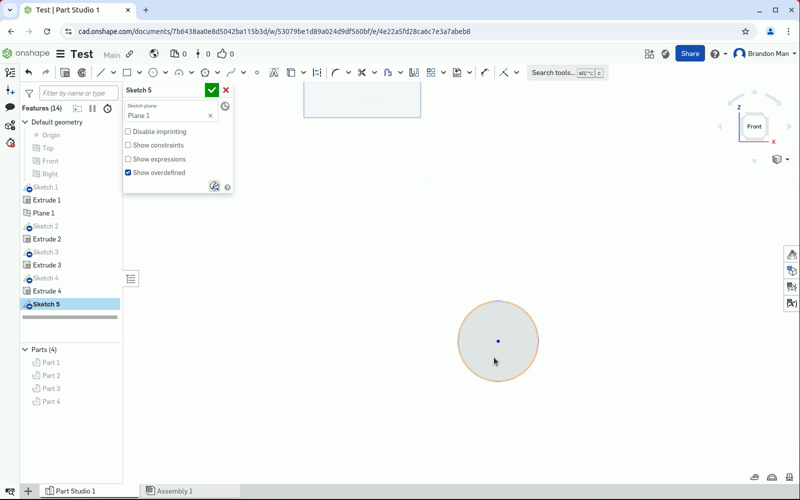
scroll(6)
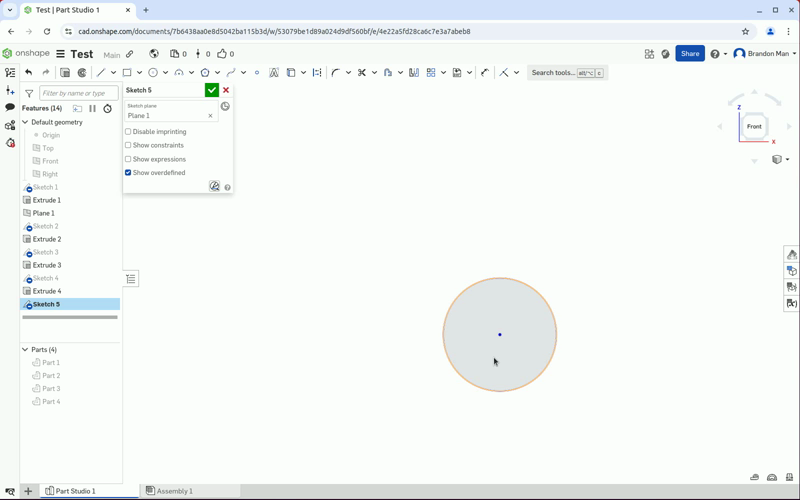
scroll(6)
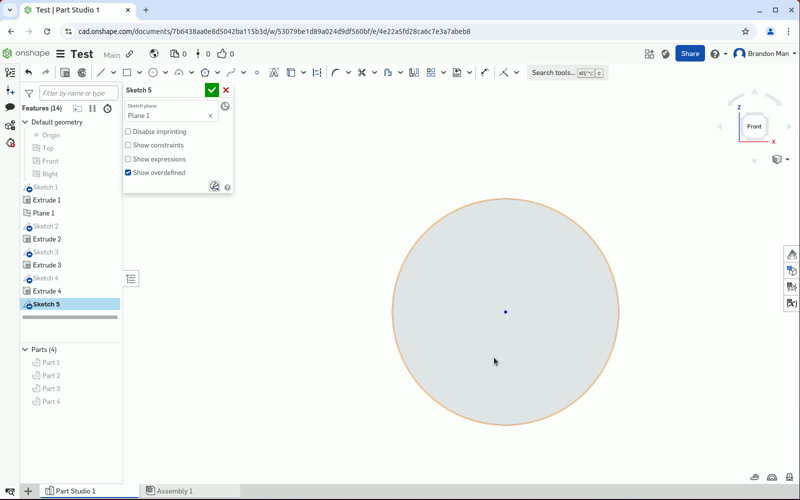
click(494, 357)
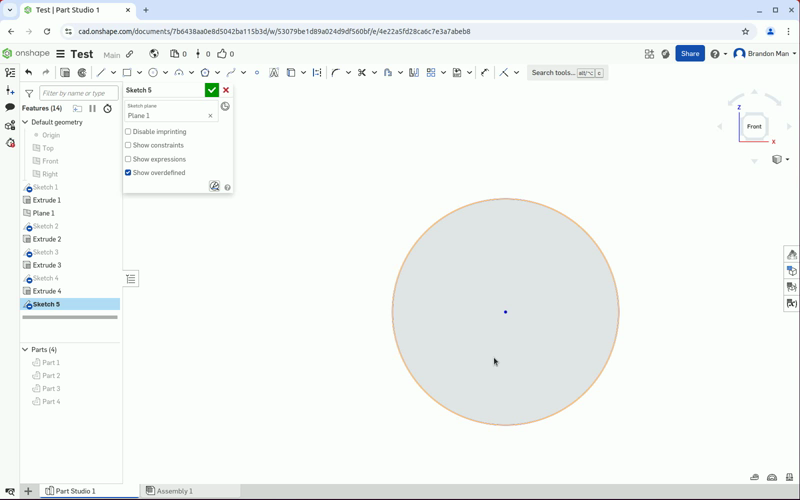
scroll(-6)
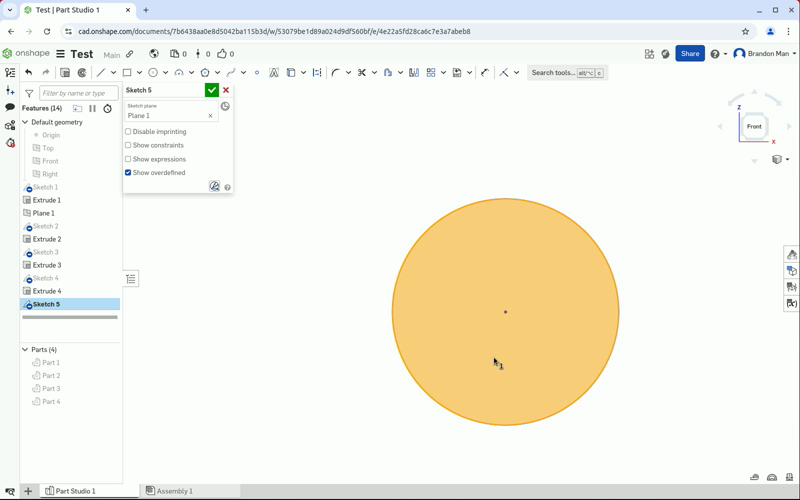
scroll(-6)
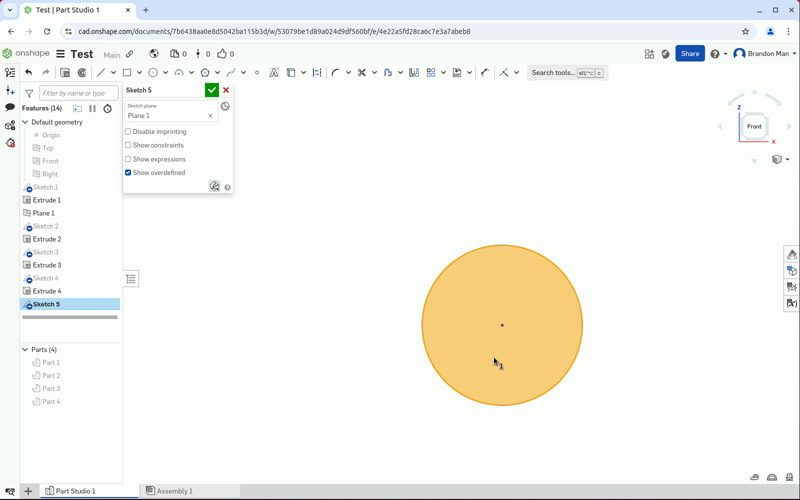
scroll(-6)
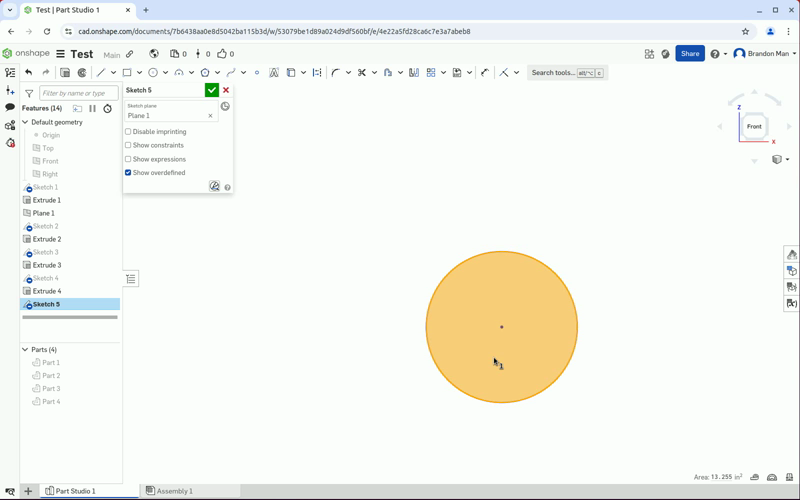
scroll(-6)
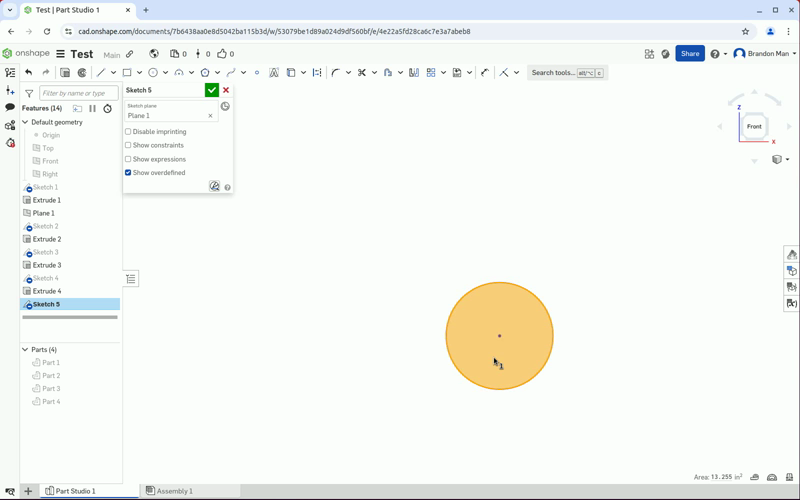
scroll(-6)
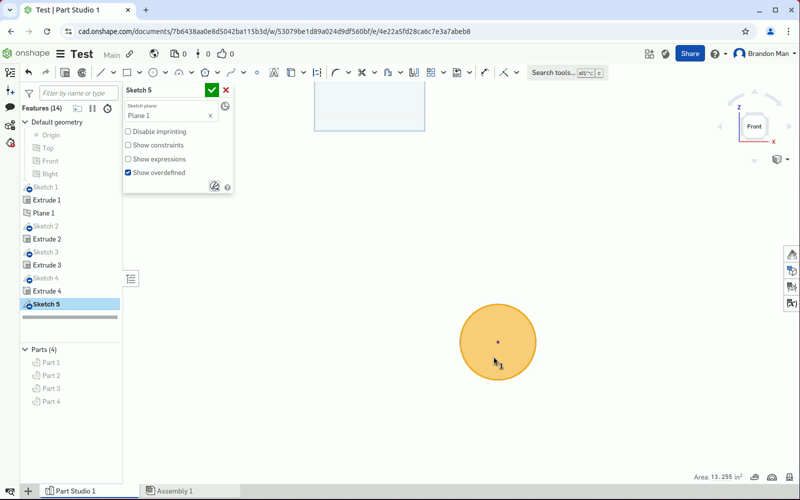
scroll(-6)
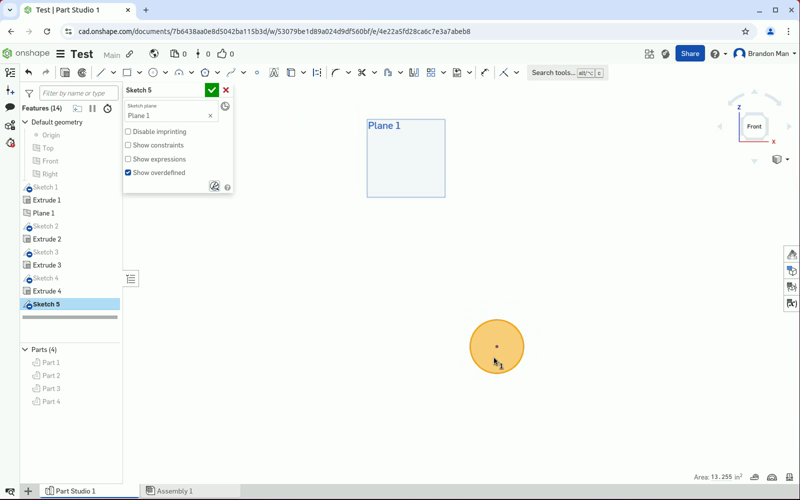
scroll(-6)
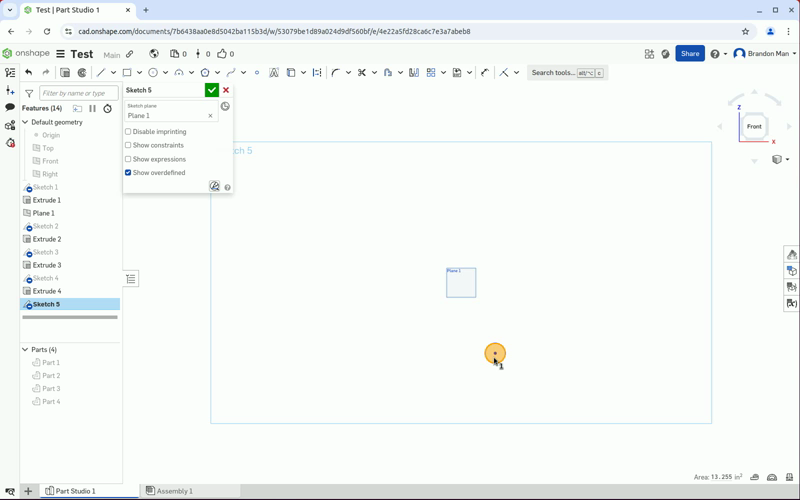
mouse_move(73, 352)
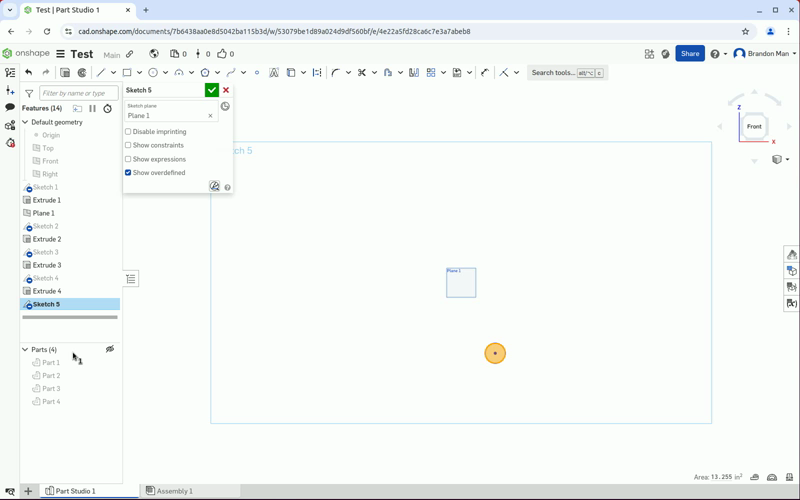
key(shift+y)
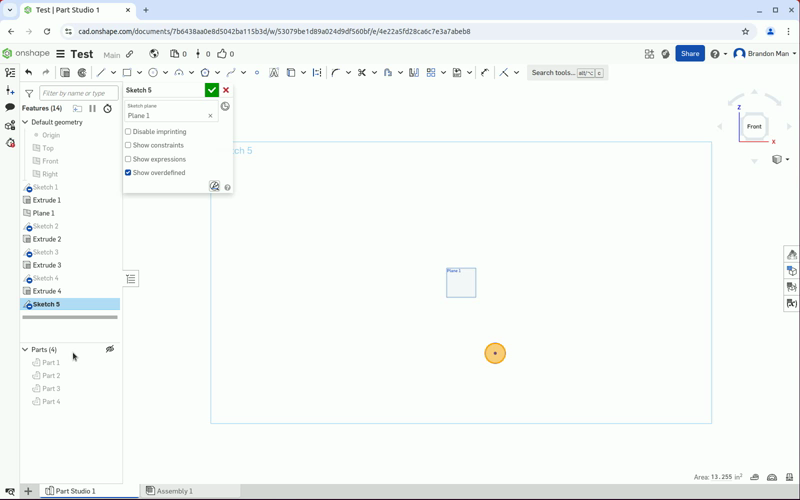
key(shift+e)
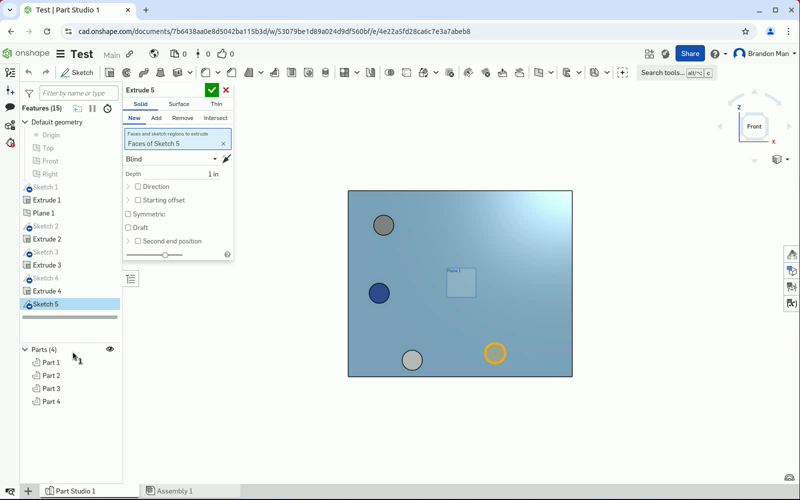
mouse_move(143, 106)
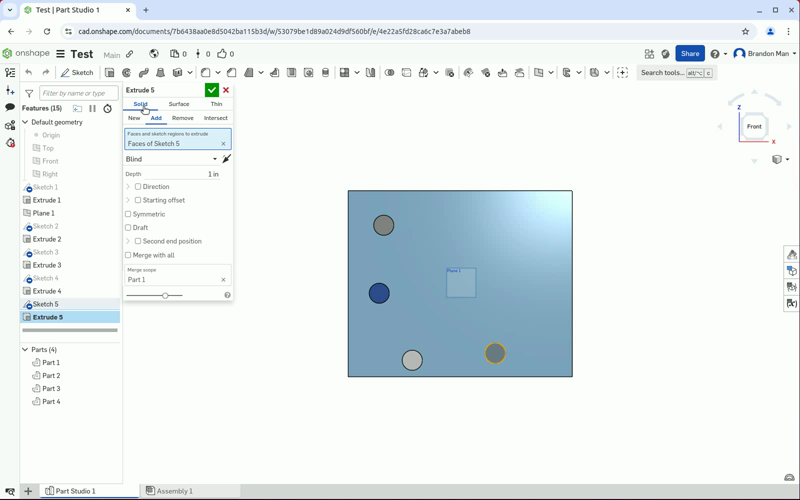
click(143, 106)
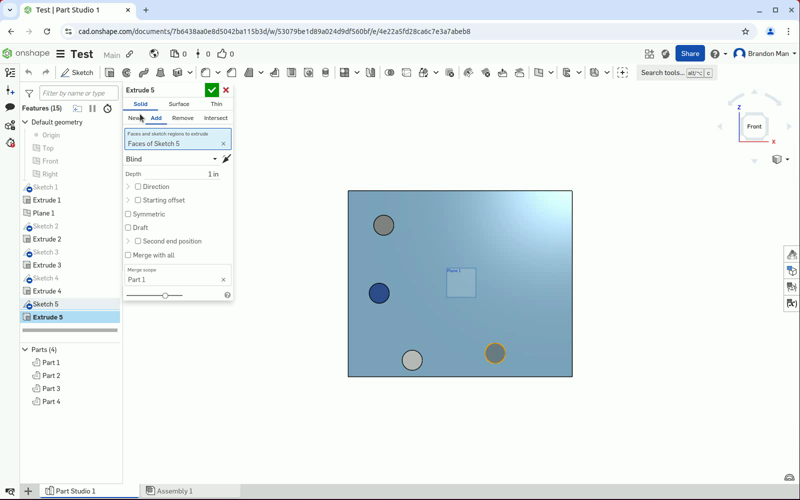
mouse_move(137, 120)
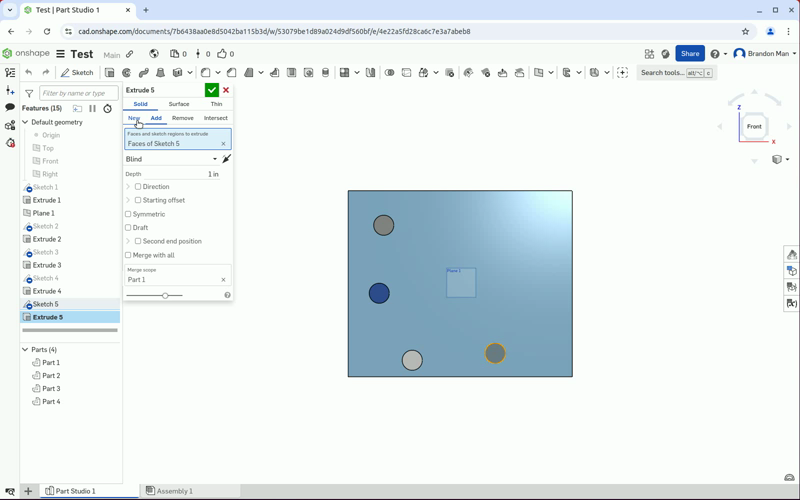
click(137, 120)
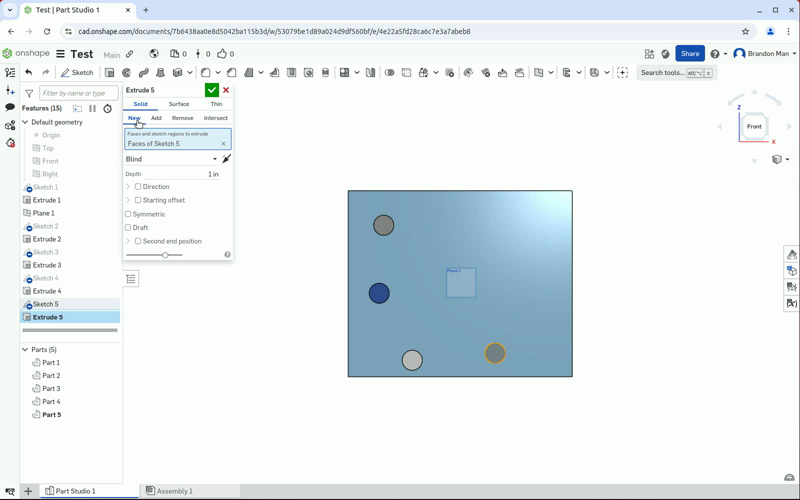
key(tab, 4)
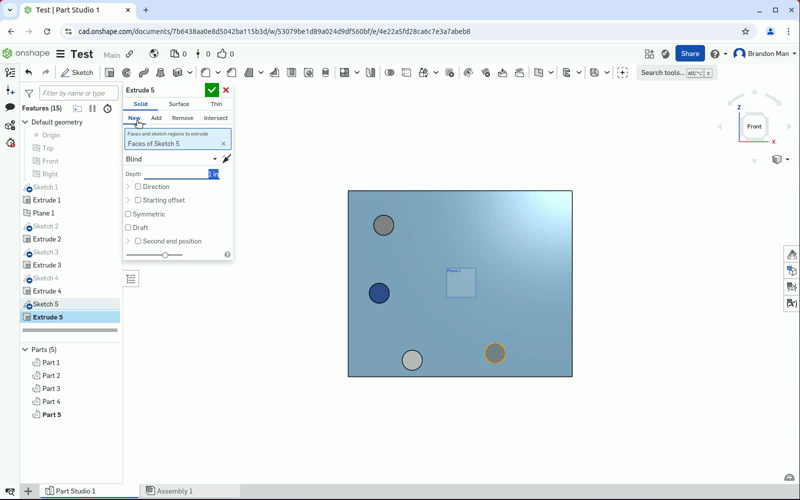
text(5.777)
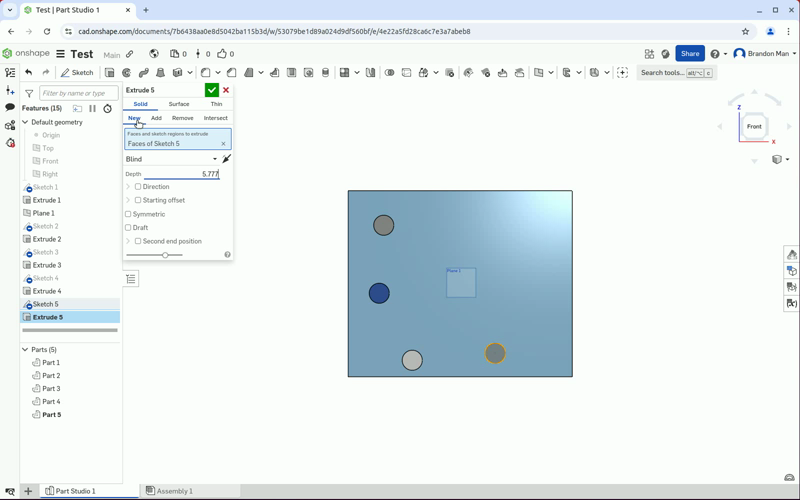
key(enter)
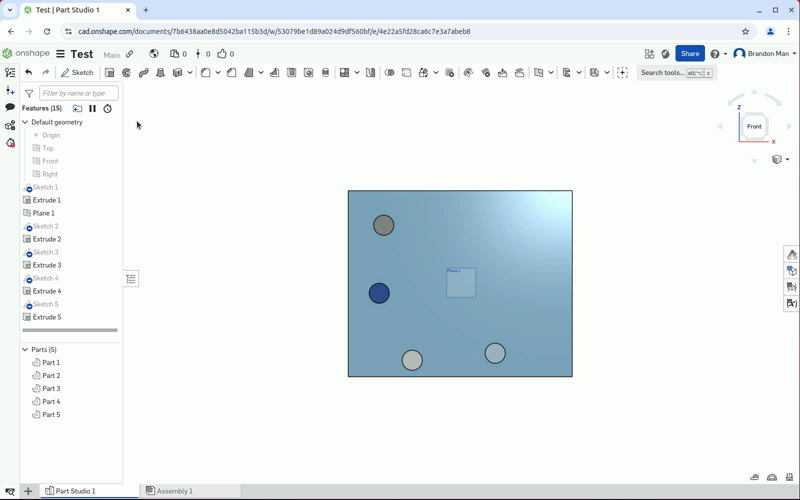
key(shift+h)
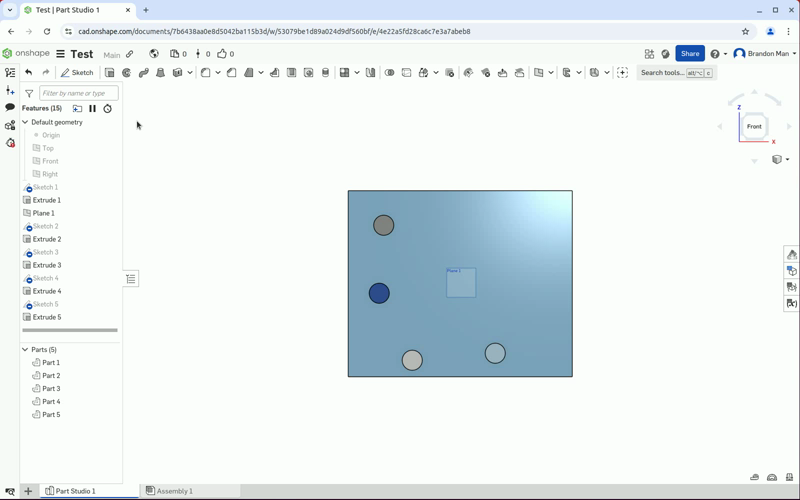
key(shift+h)
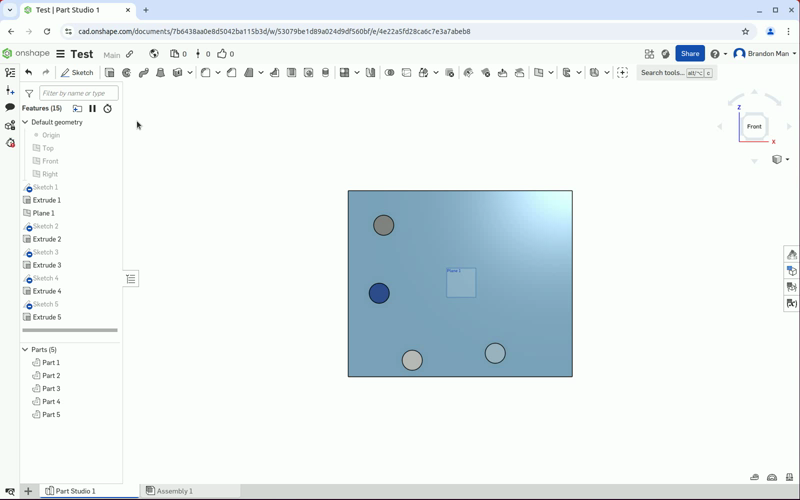
mouse_move(73, 189)
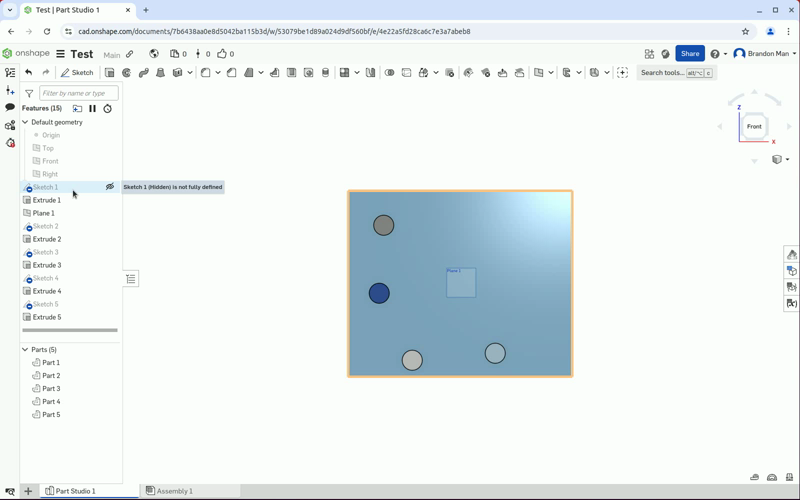
click(73, 189)
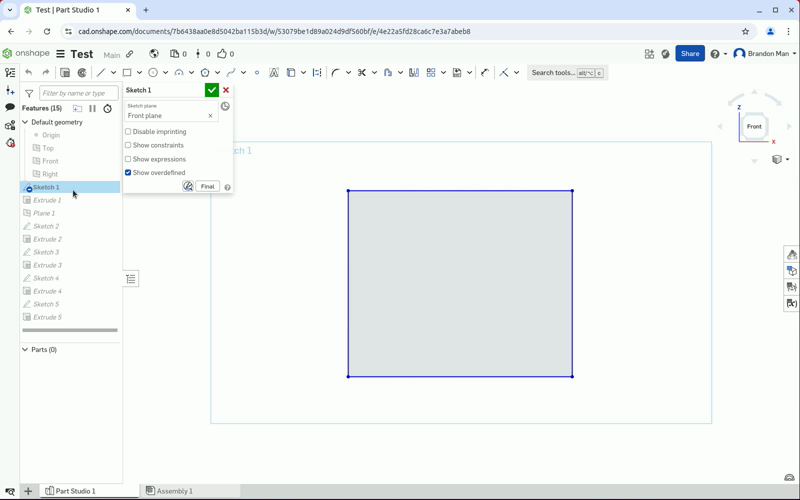
mouse_move(229, 92)
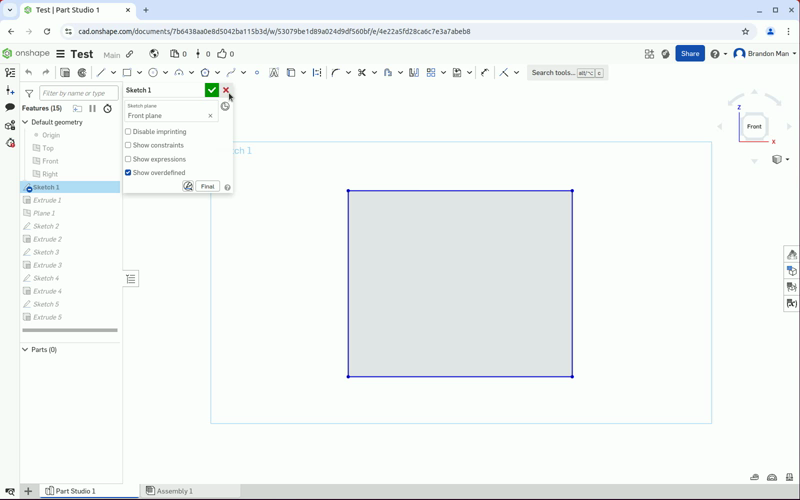
click(229, 92)
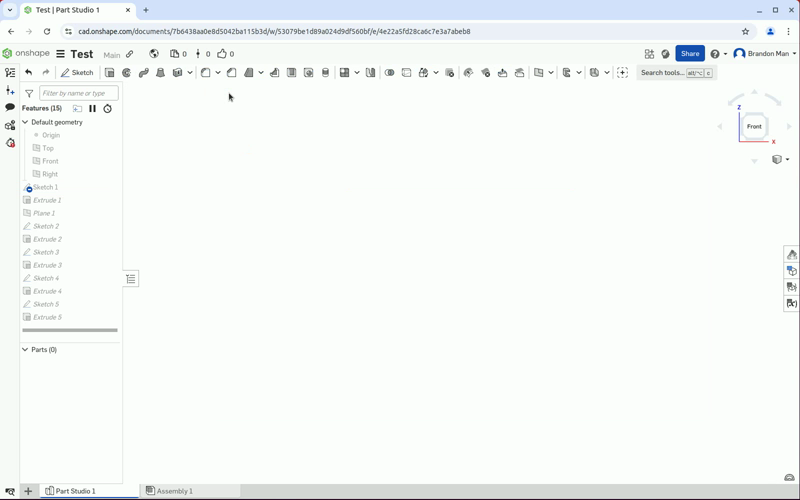
key(shift+s)
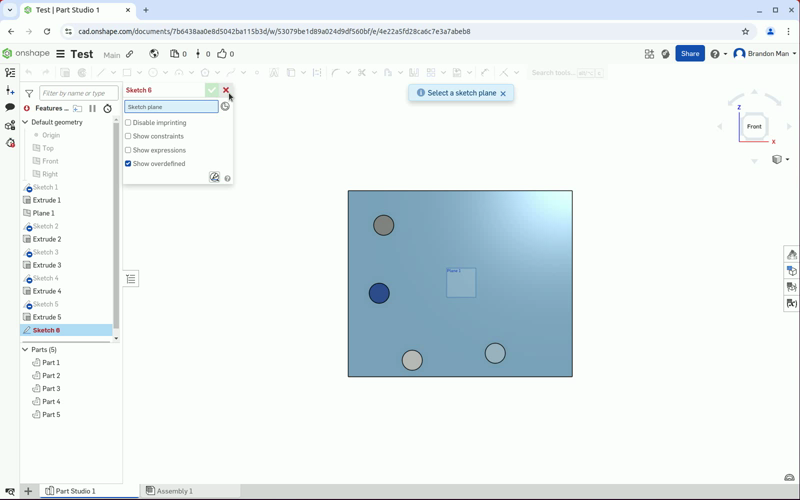
mouse_move(69, 215)
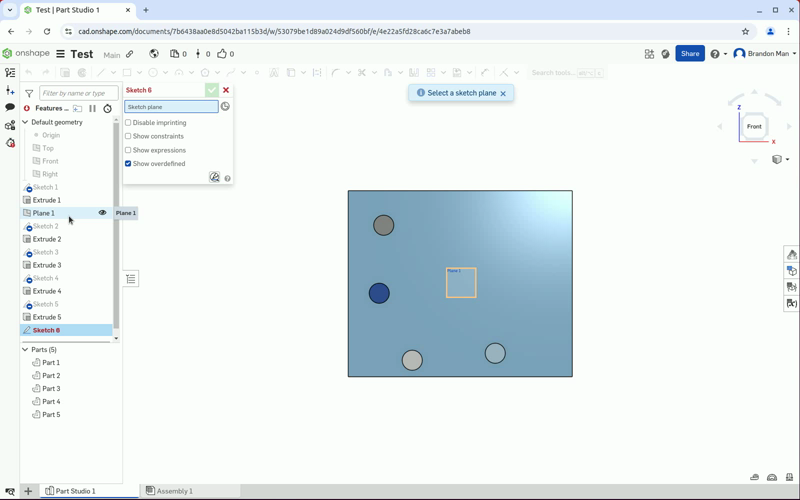
click(69, 215)
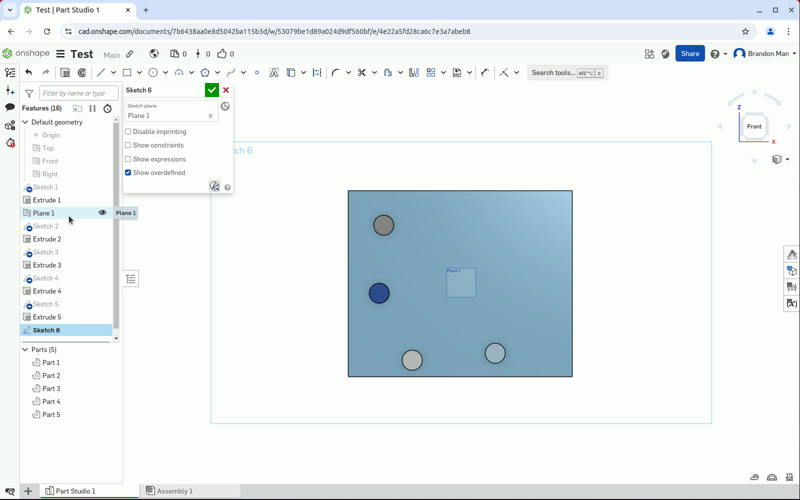
mouse_move(73, 352)
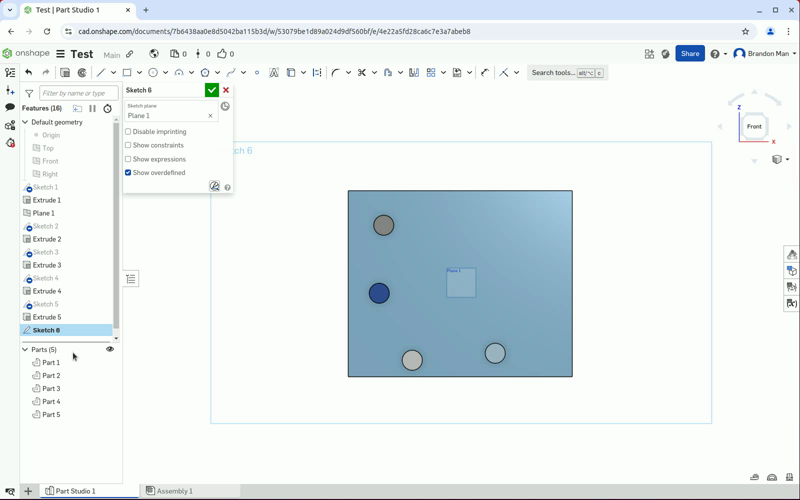
key(y)
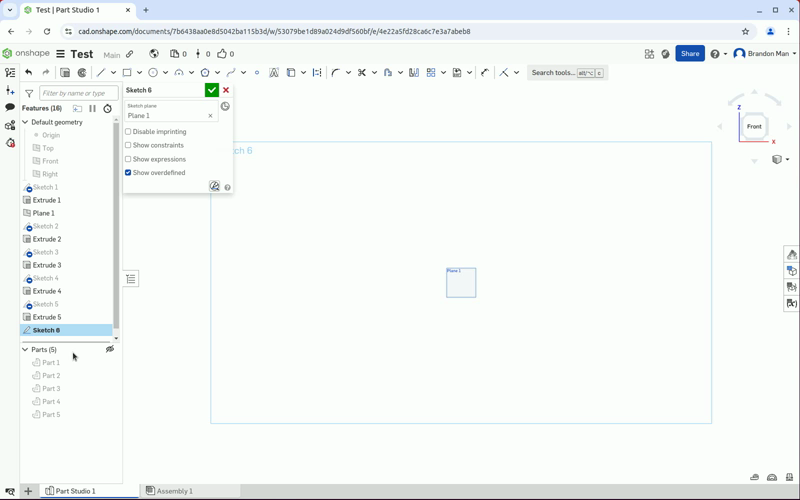
key(c)
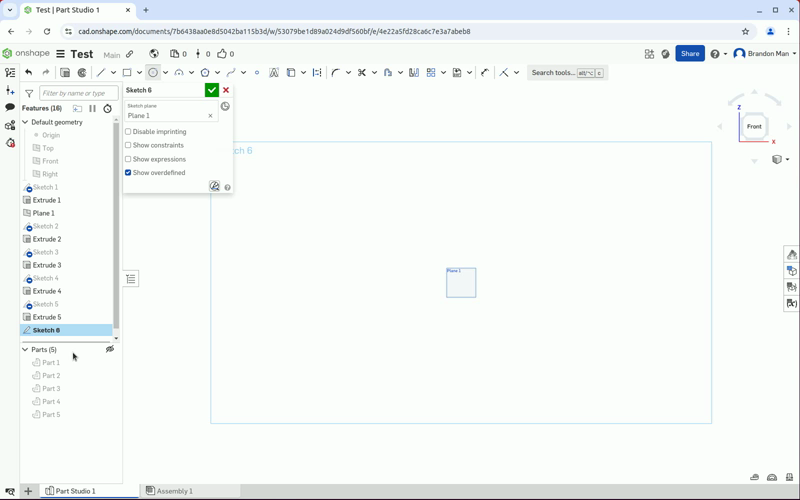
key_down(shift)
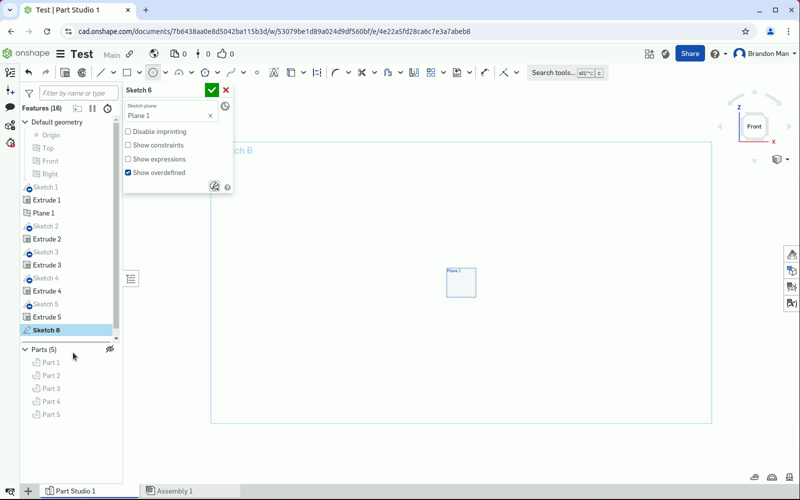
mouse_move(556, 287)
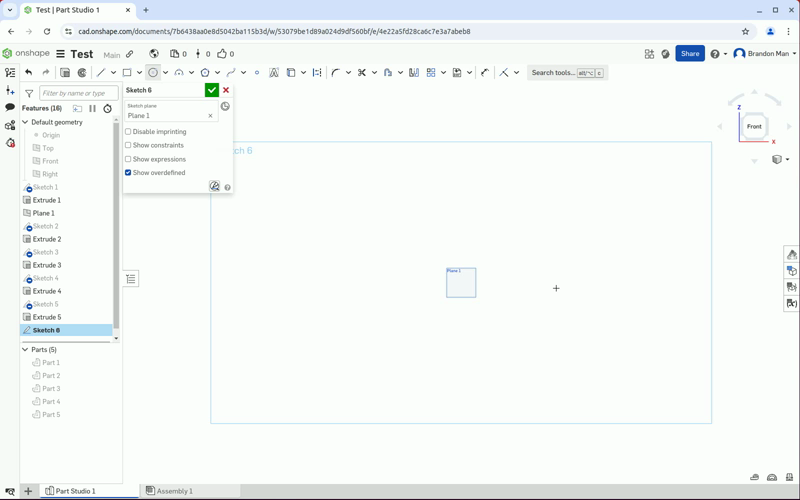
click(556, 287)
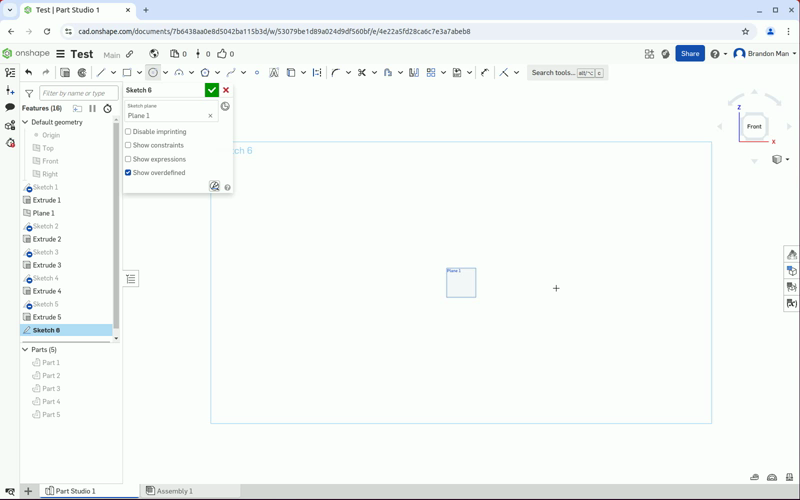
key_up(shift)
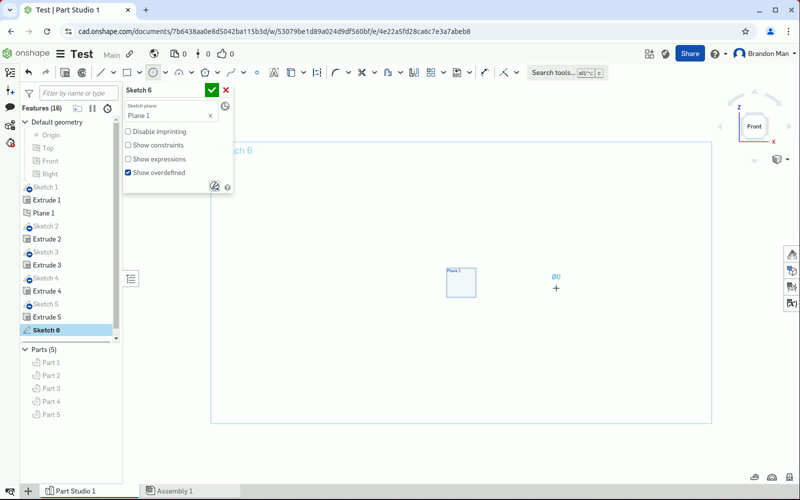
mouse_move(566, 287)
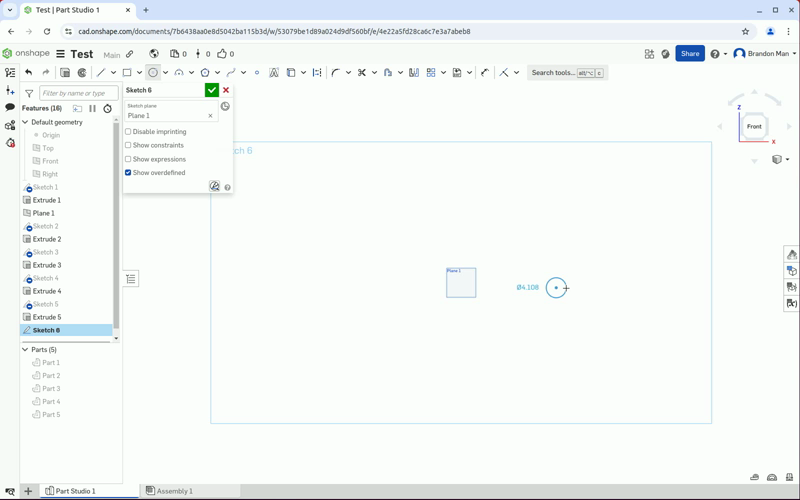
click(566, 287)
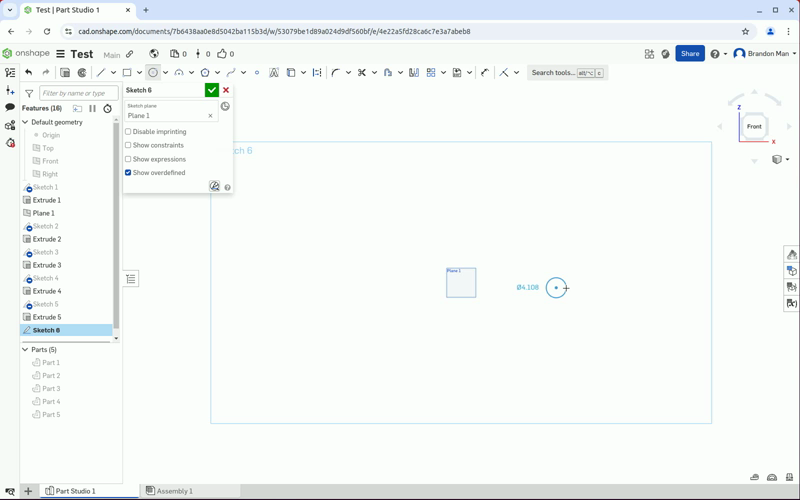
key(esc)
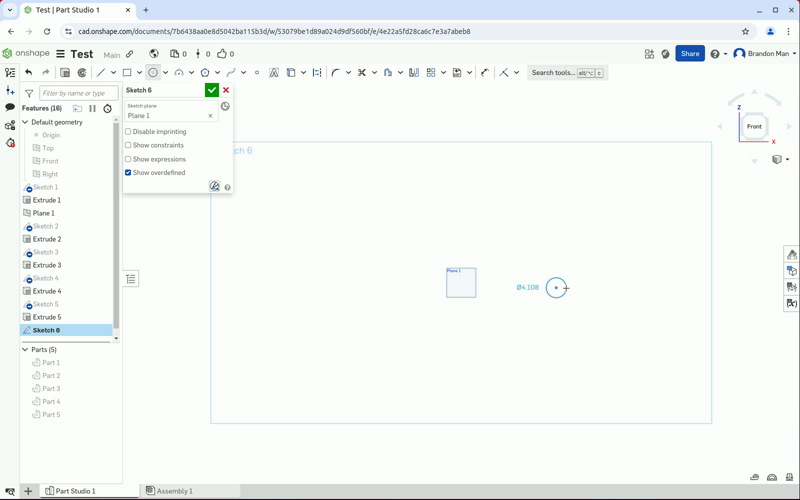
mouse_move(559, 285)
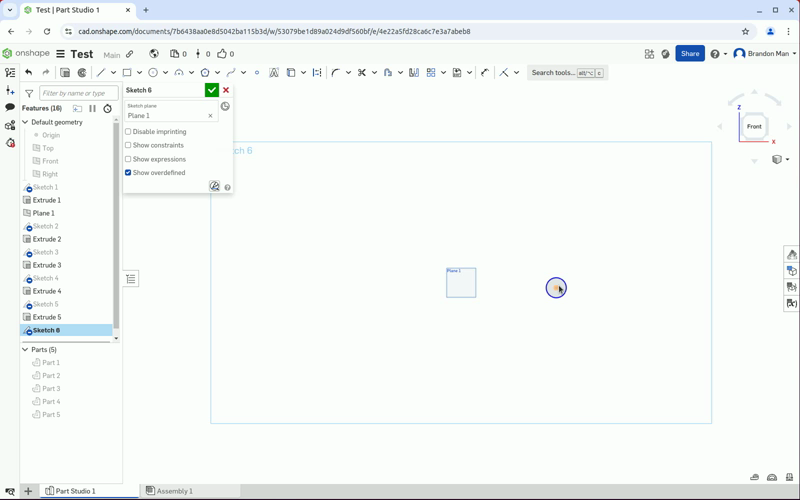
scroll(6)
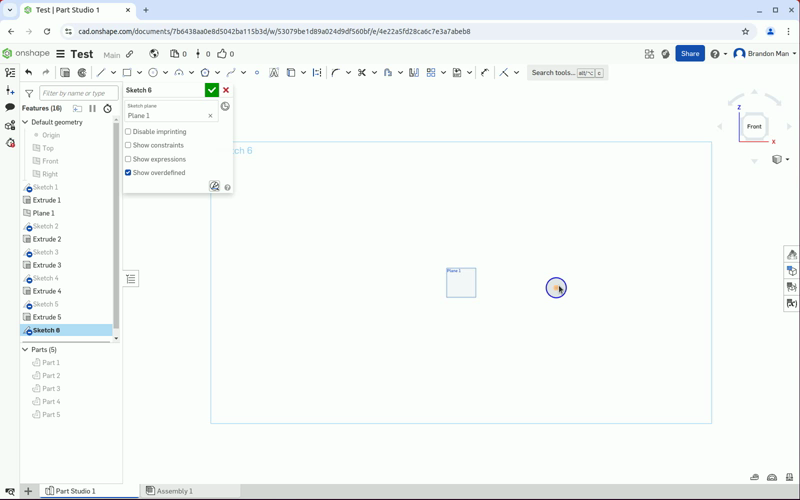
scroll(6)
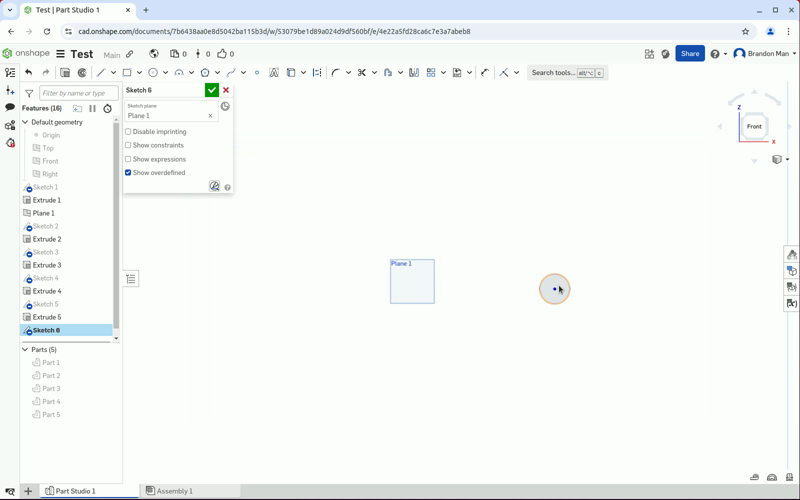
scroll(6)
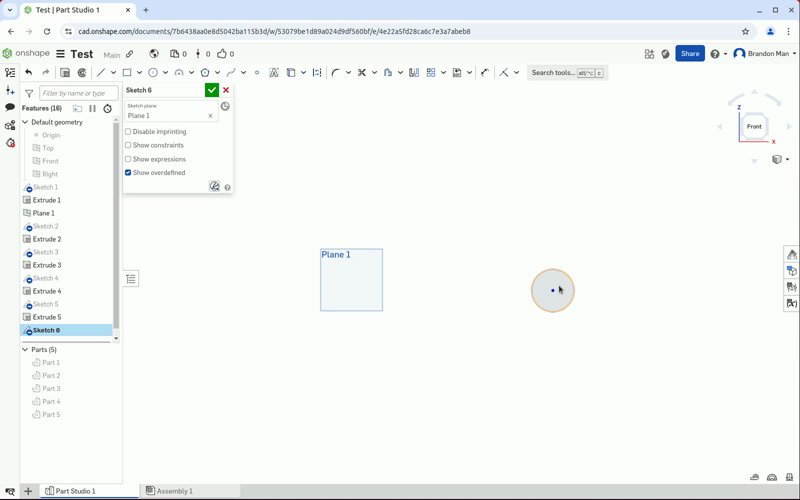
scroll(6)
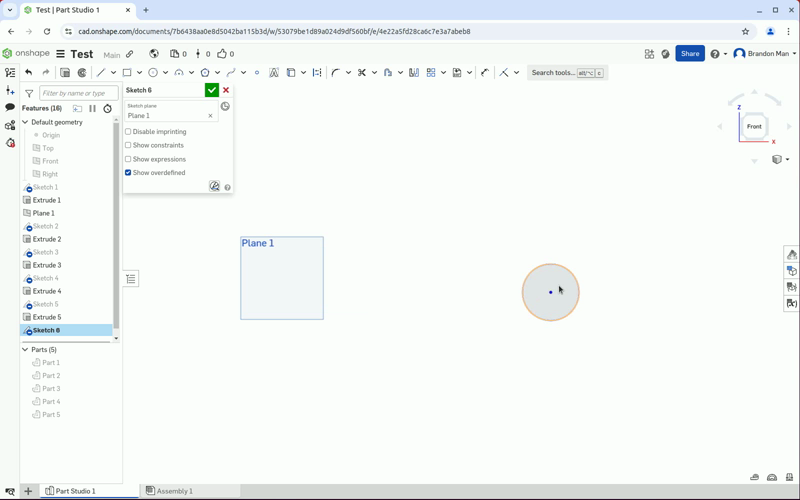
scroll(6)
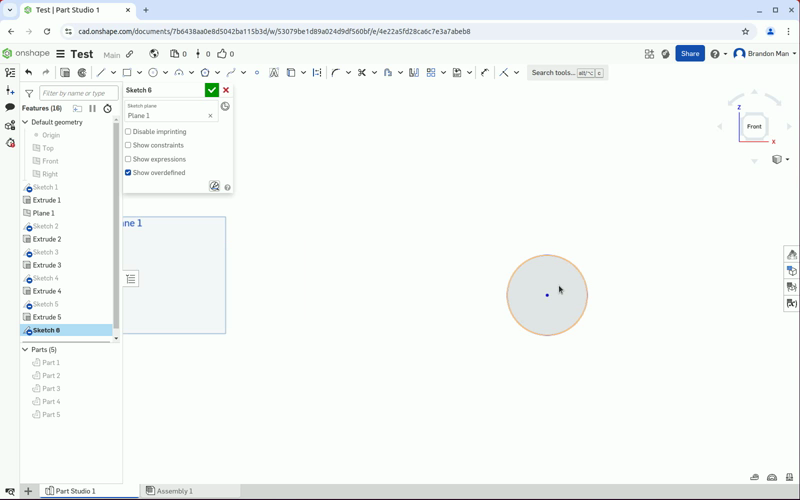
scroll(6)
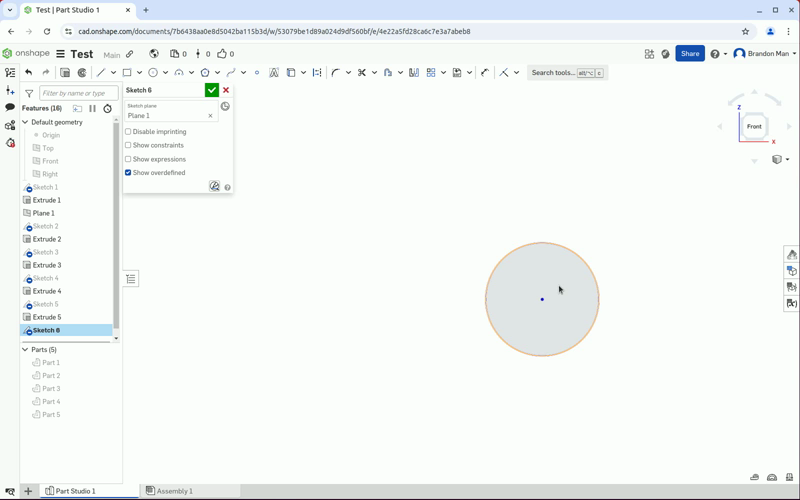
scroll(6)
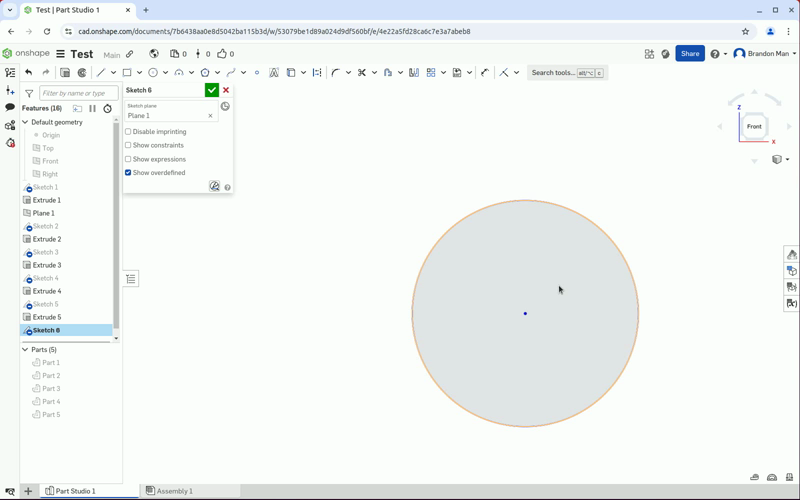
click(559, 285)
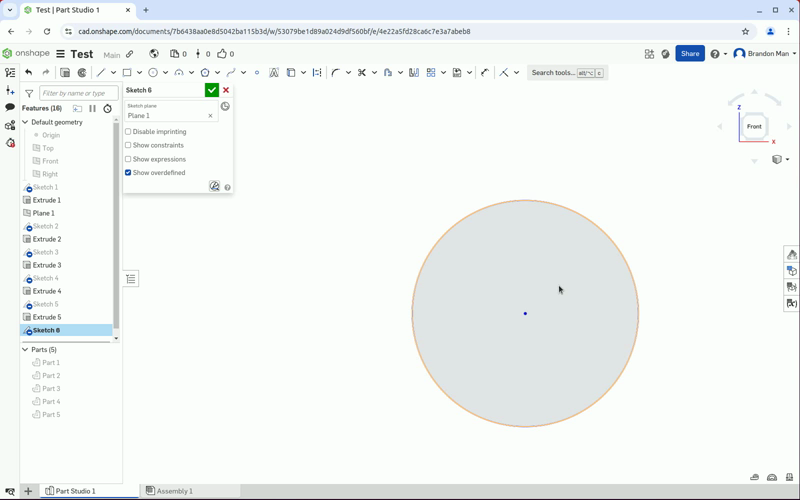
scroll(-6)
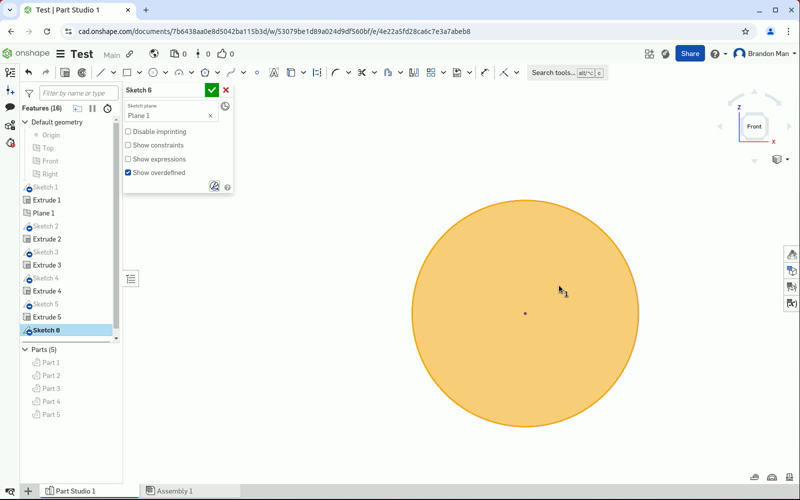
scroll(-6)
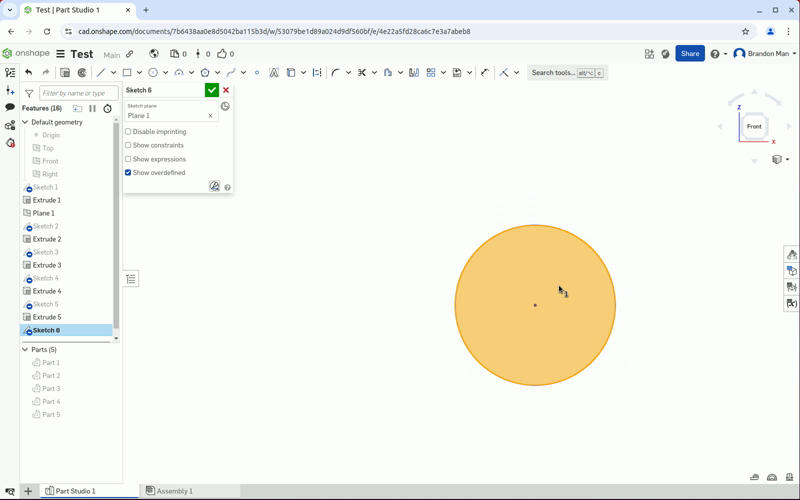
scroll(-6)
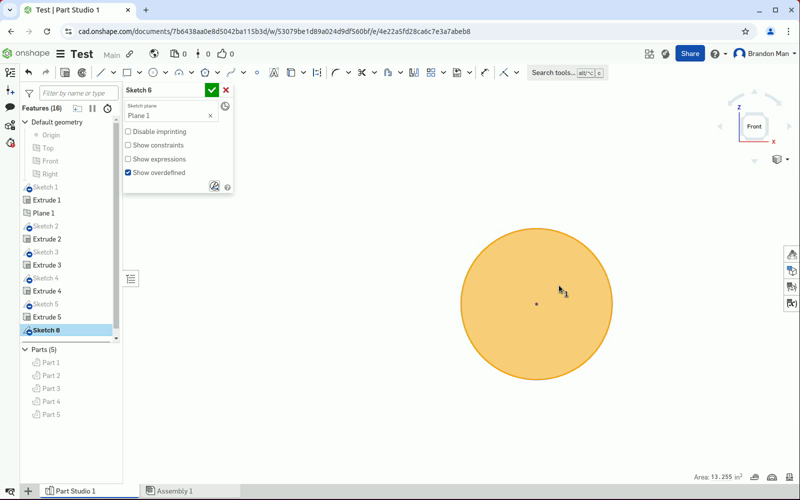
scroll(-6)
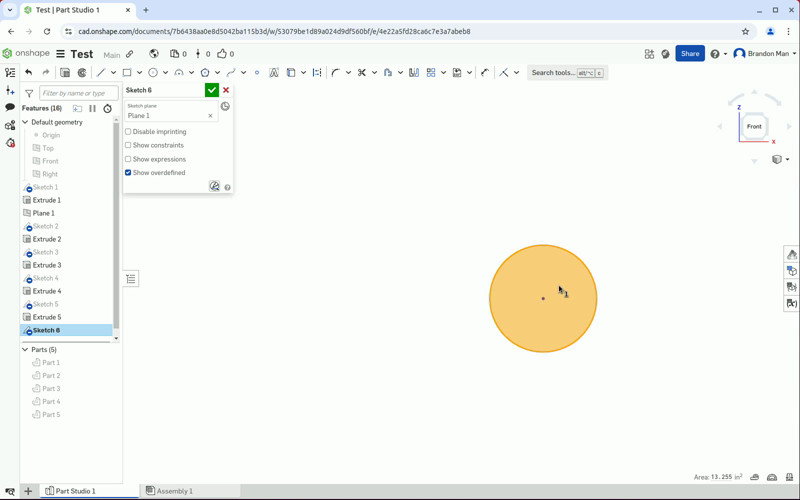
scroll(-6)
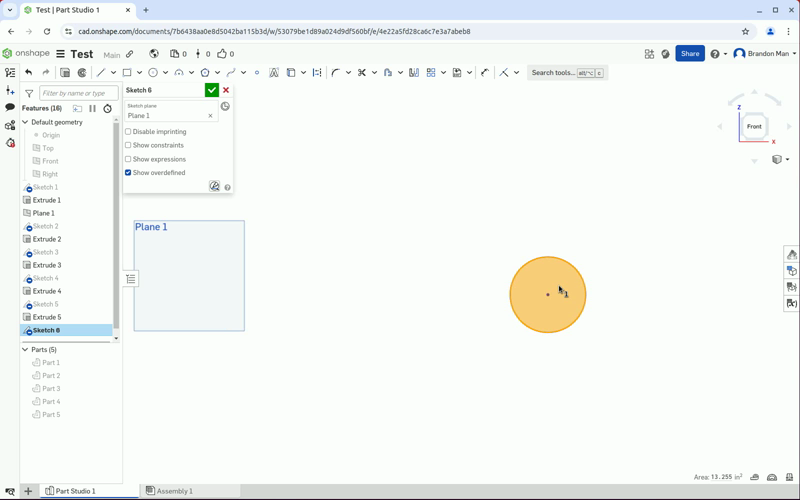
scroll(-6)
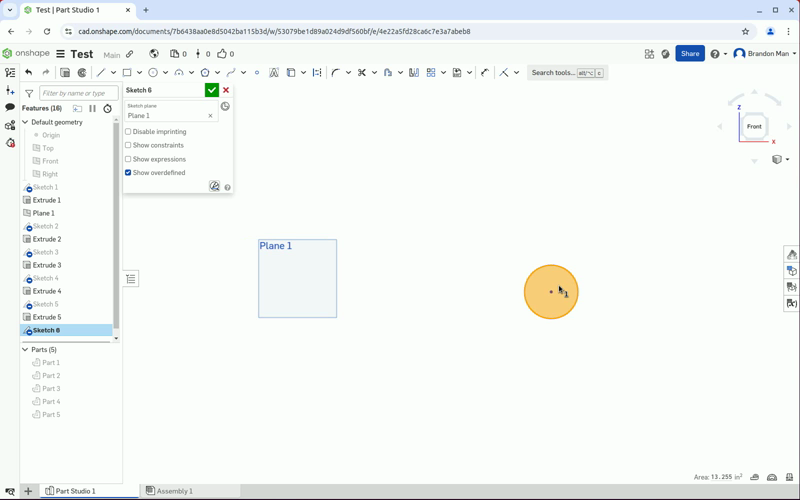
scroll(-6)
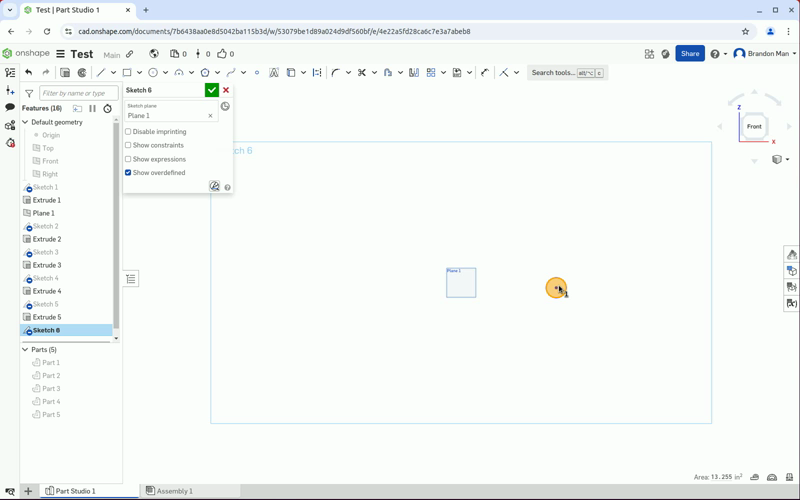
mouse_move(73, 352)
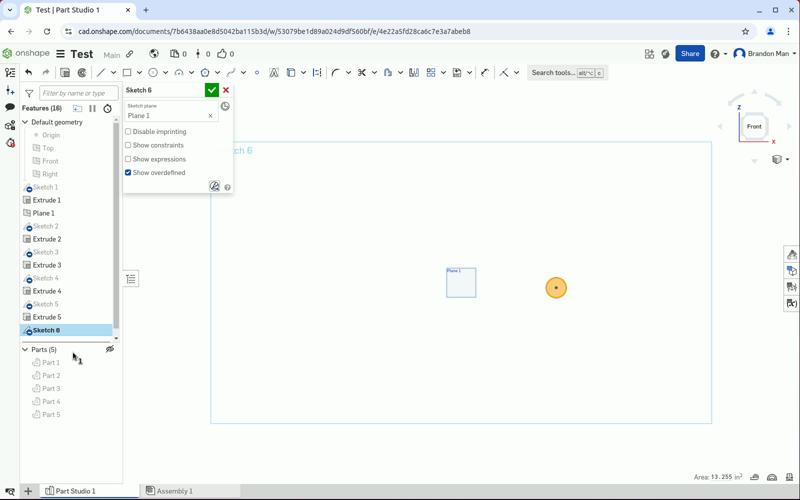
key(shift+y)
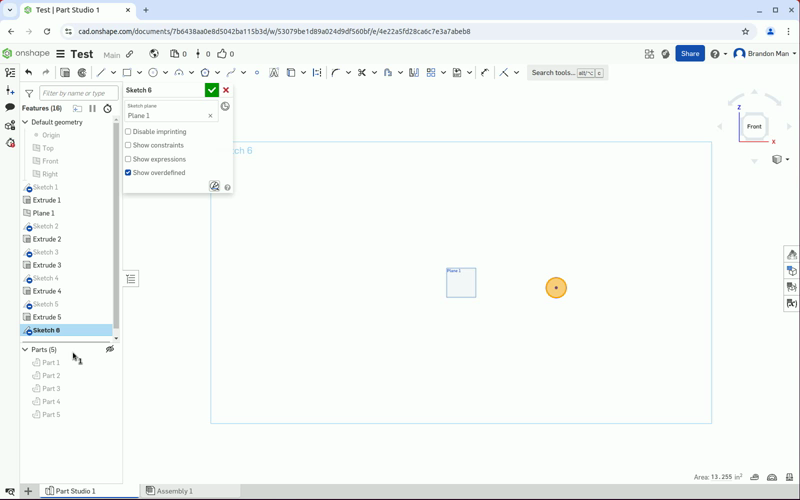
key(shift+e)
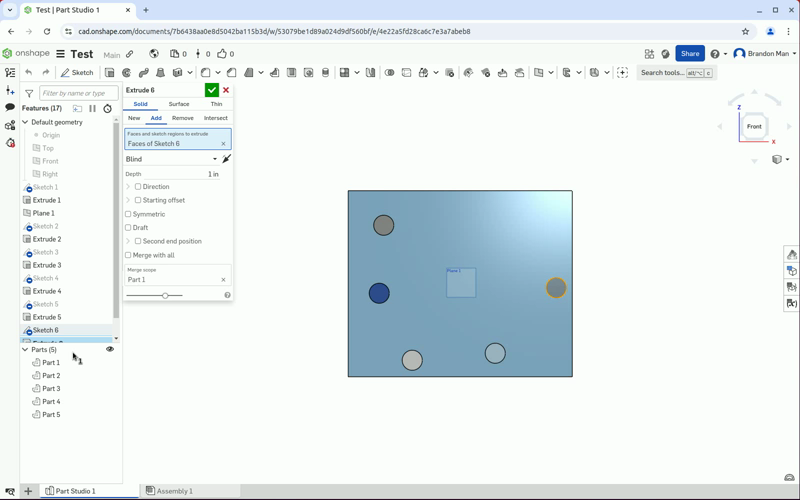
mouse_move(143, 106)
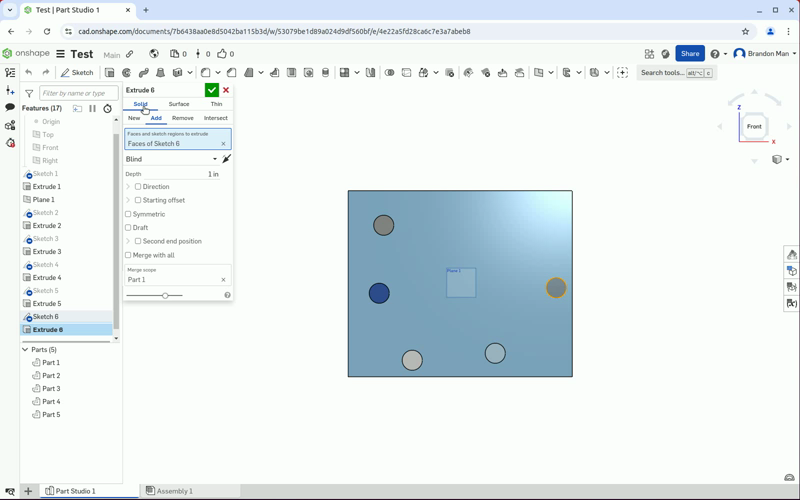
click(143, 106)
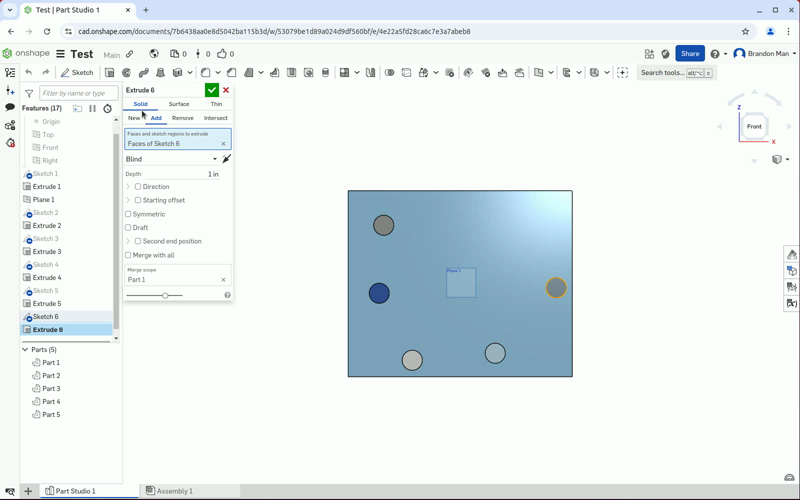
mouse_move(137, 120)
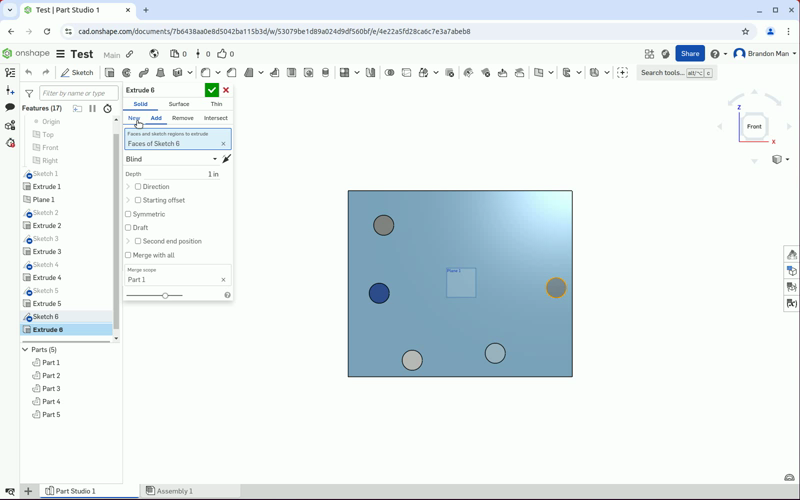
click(137, 120)
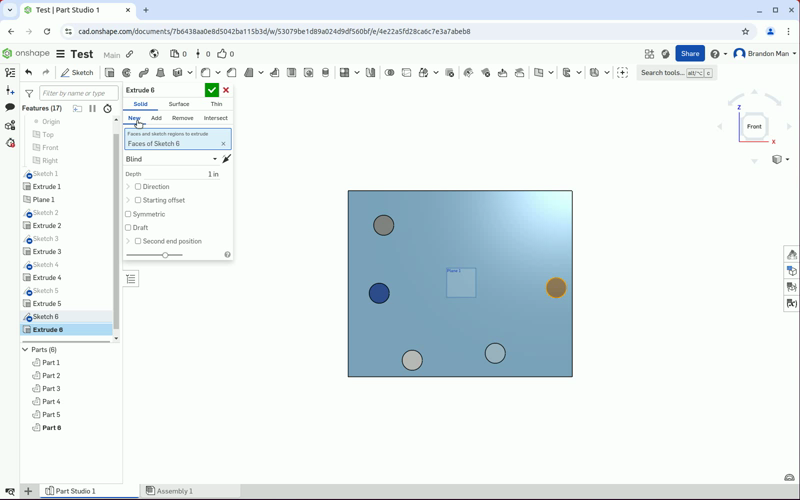
key(tab, 4)
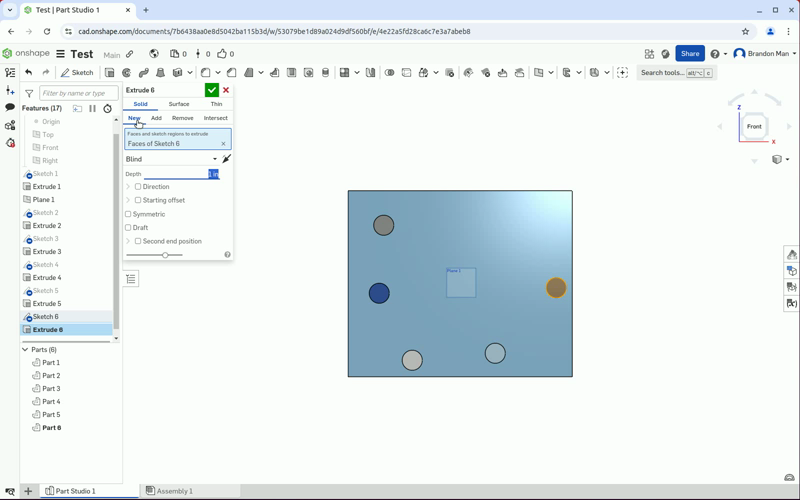
text(5.777)
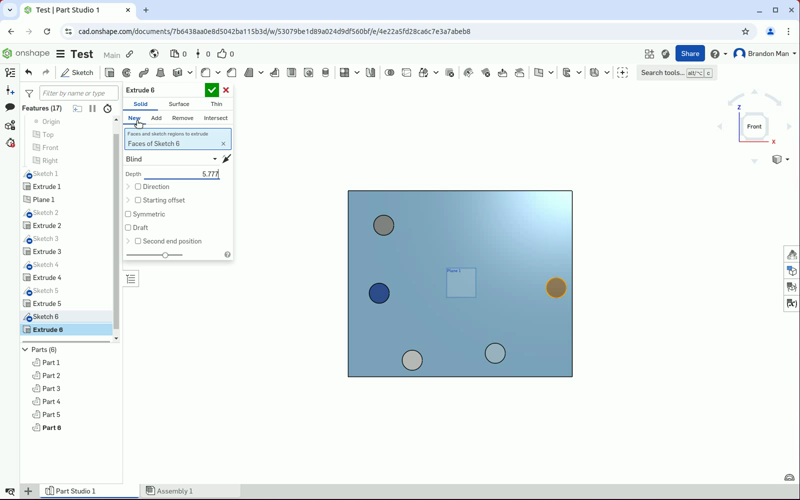
key(enter)
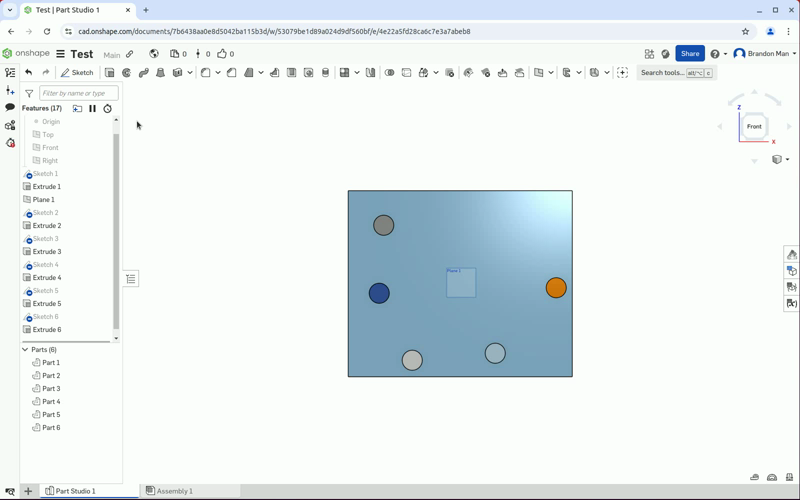
key(shift+h)
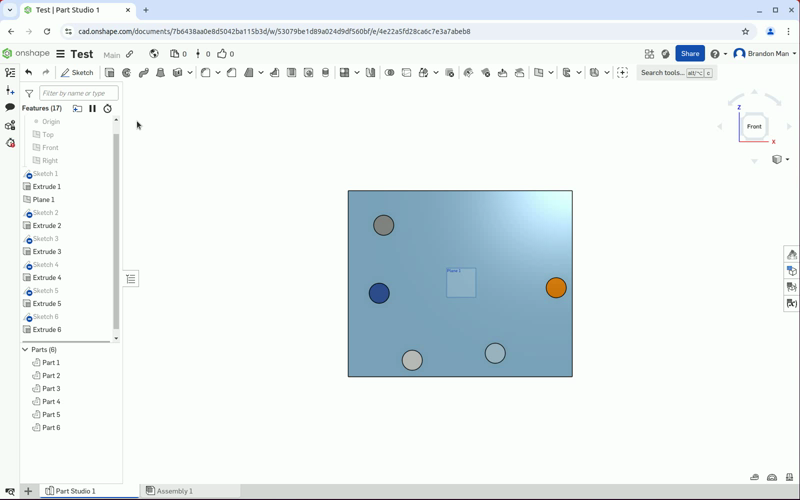
key(shift+h)
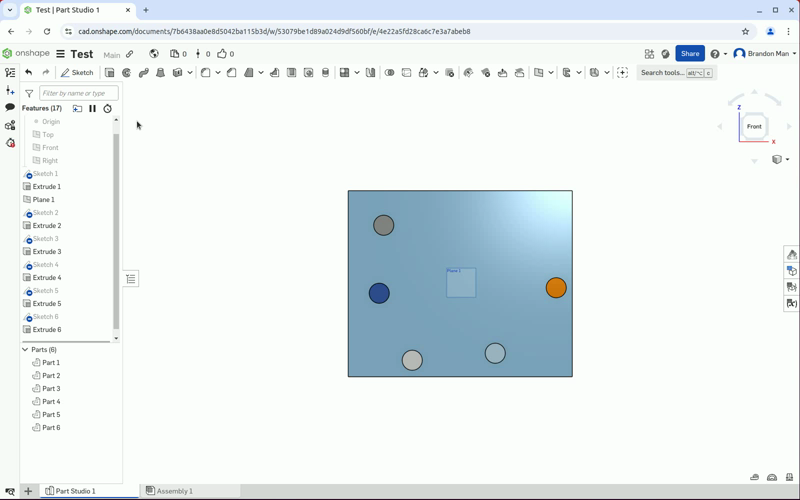
mouse_move(69, 176)
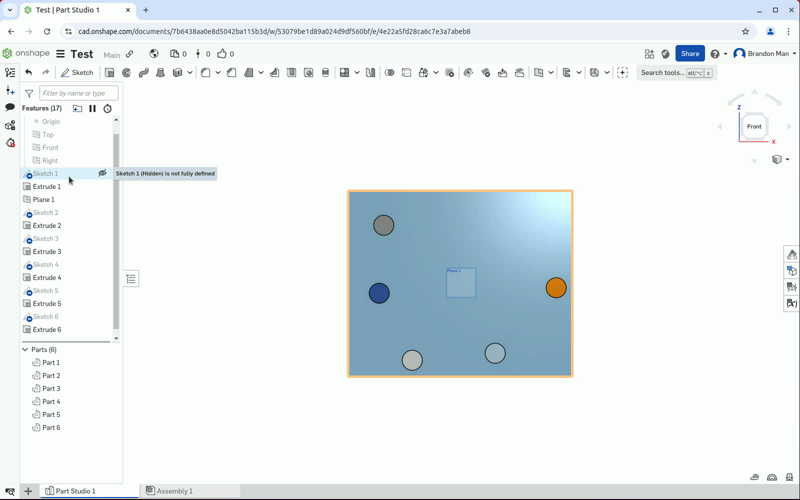
click(69, 176)
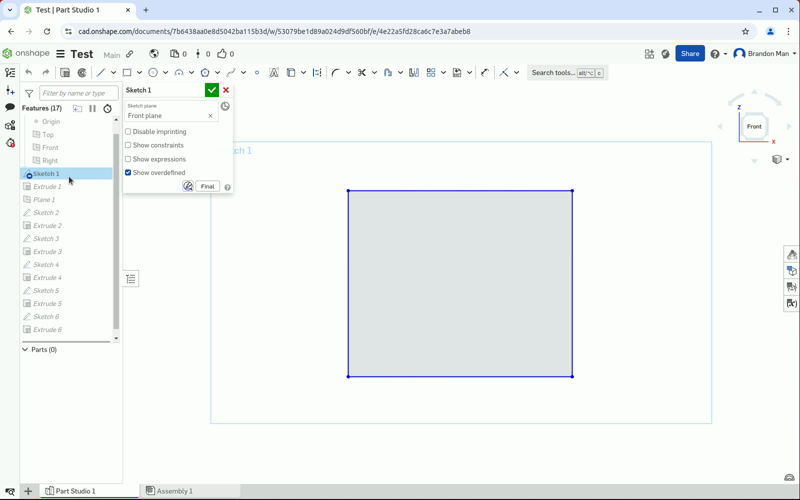
mouse_move(229, 92)
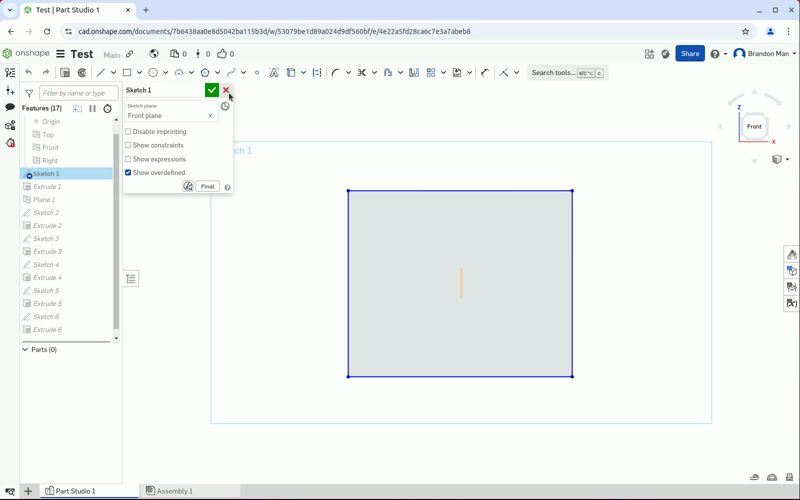
click(229, 92)
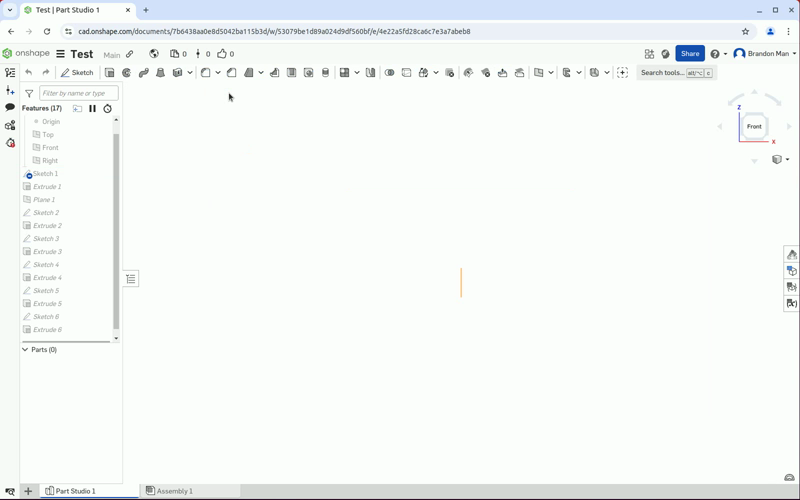
key(shift+s)
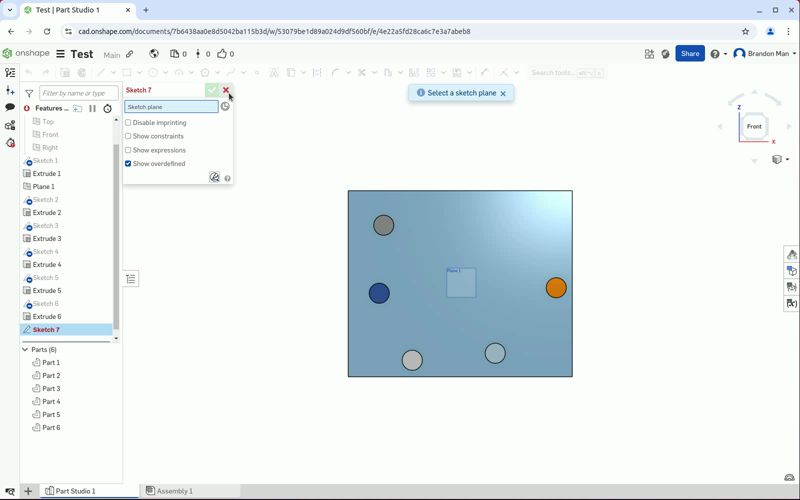
mouse_move(69, 189)
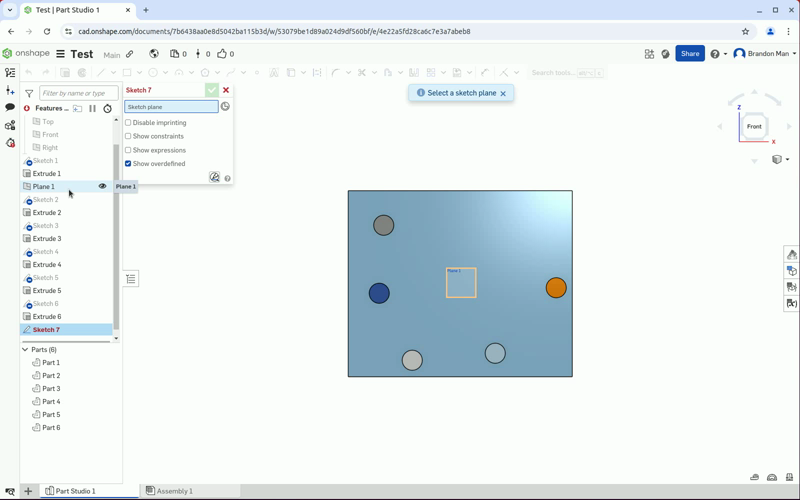
click(69, 189)
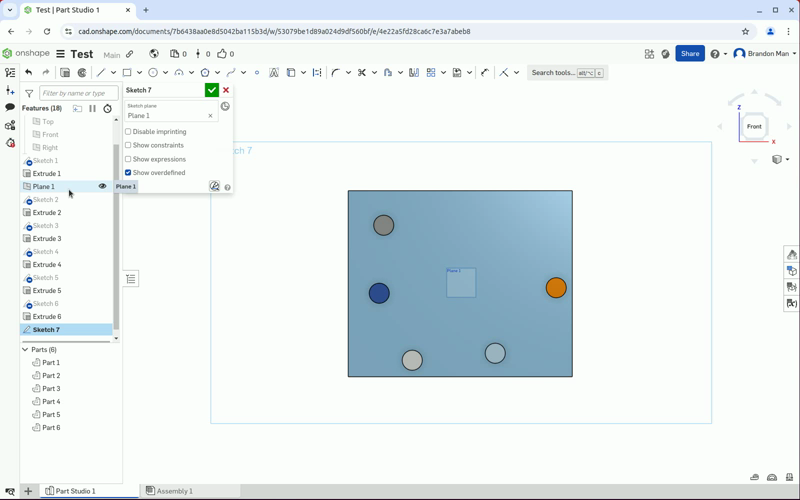
mouse_move(73, 352)
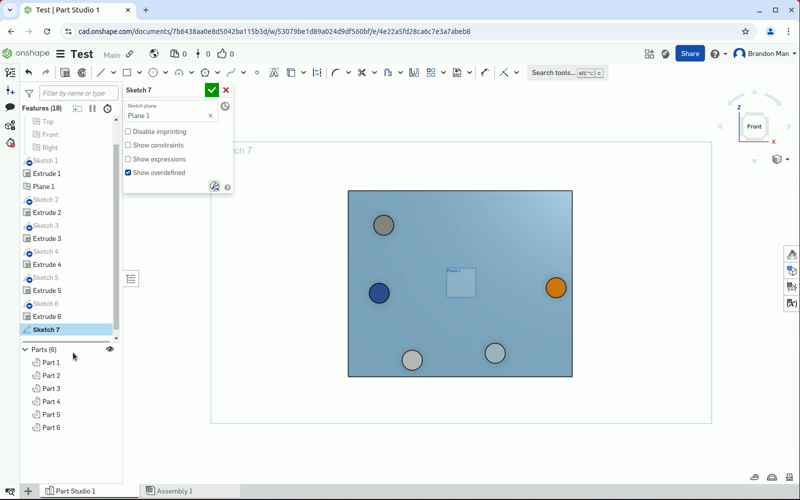
key(y)
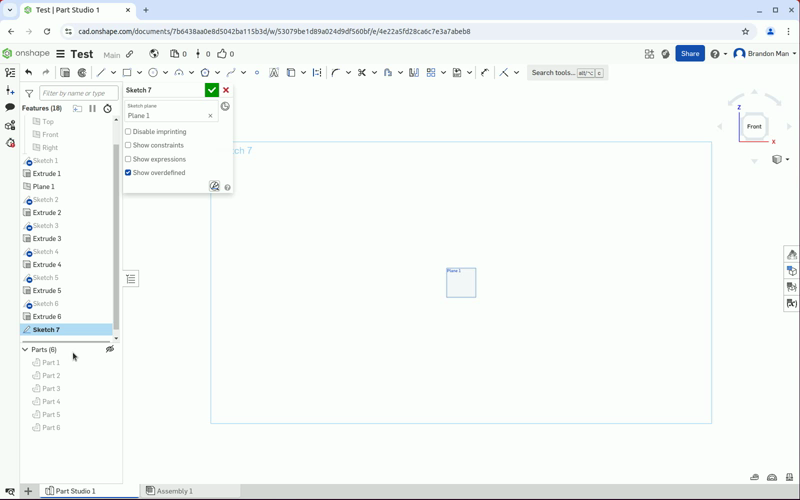
key(c)
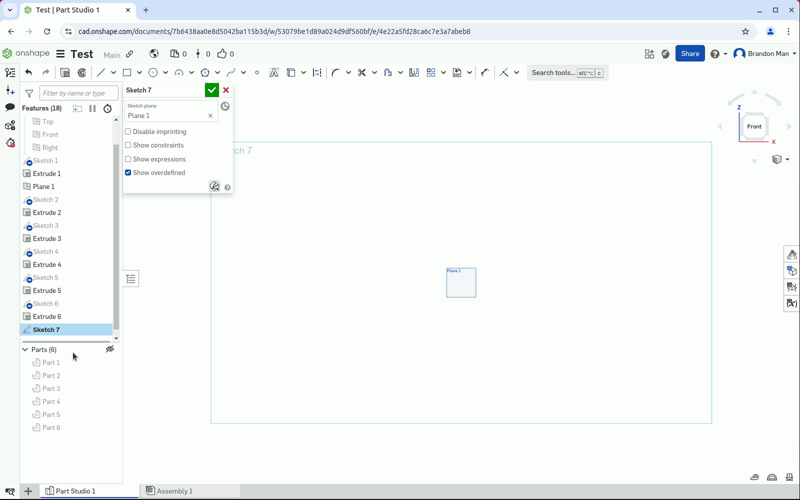
key_down(shift)
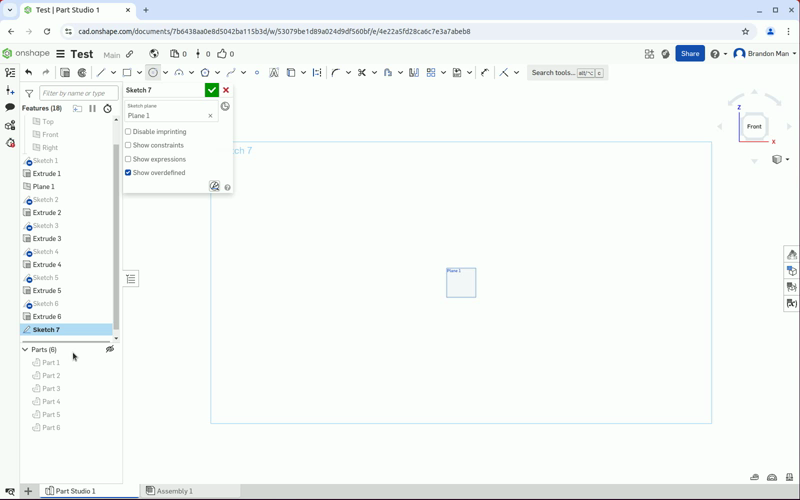
mouse_move(500, 209)
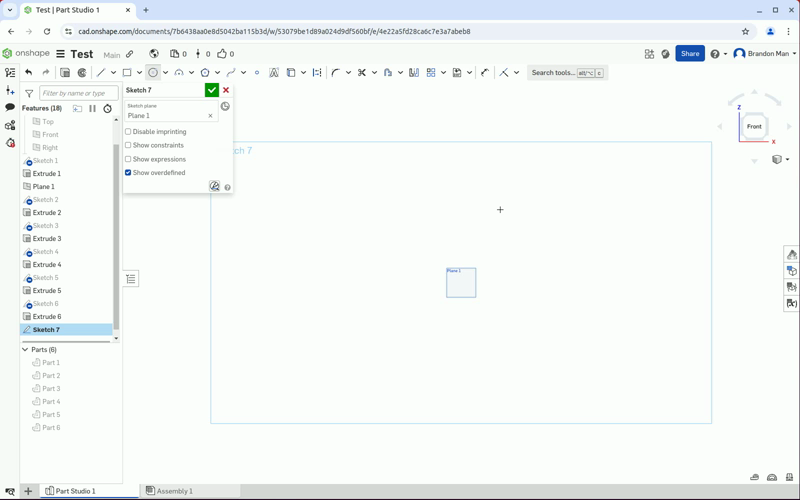
click(500, 209)
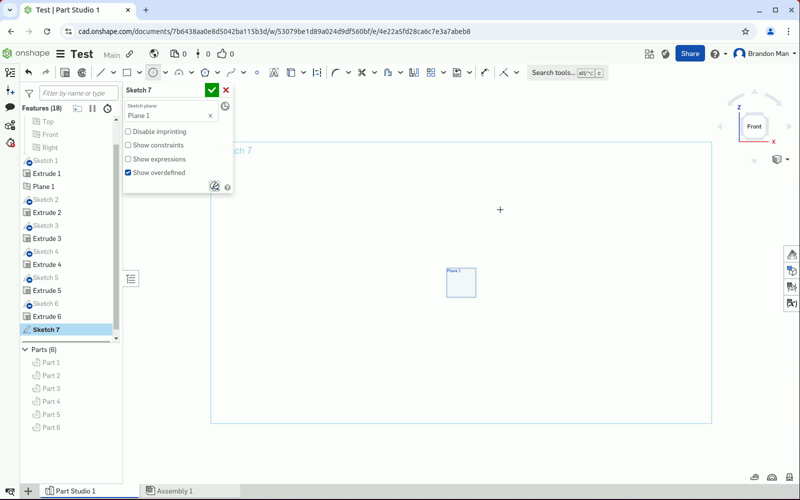
key_up(shift)
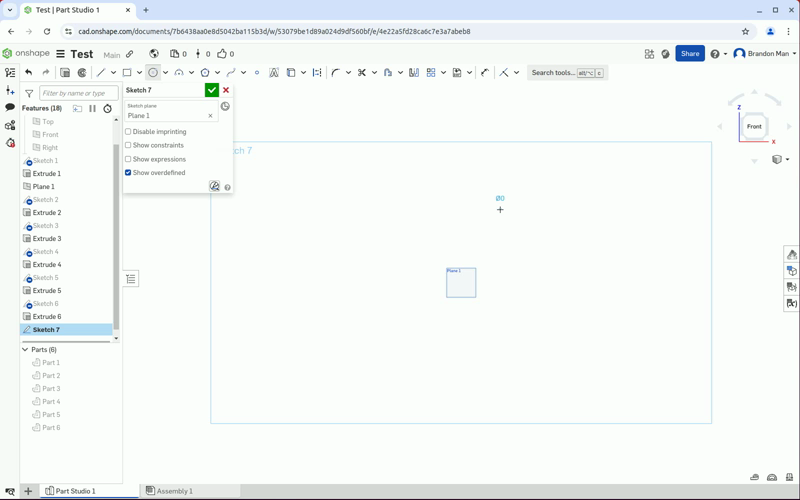
mouse_move(510, 209)
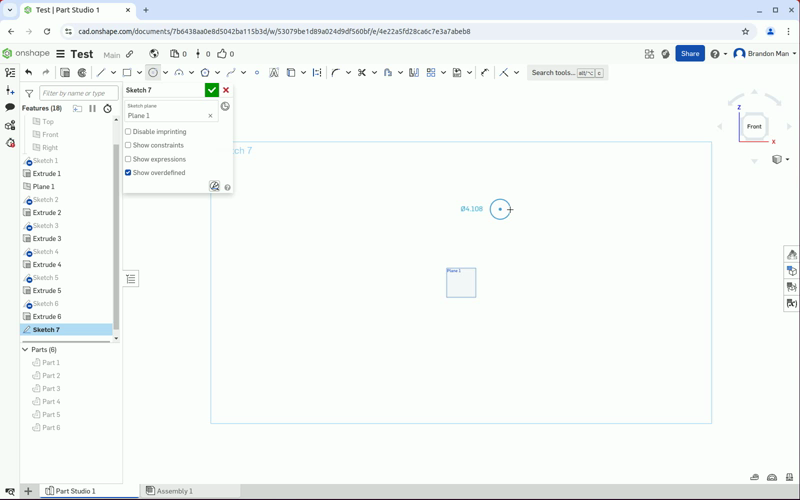
click(510, 209)
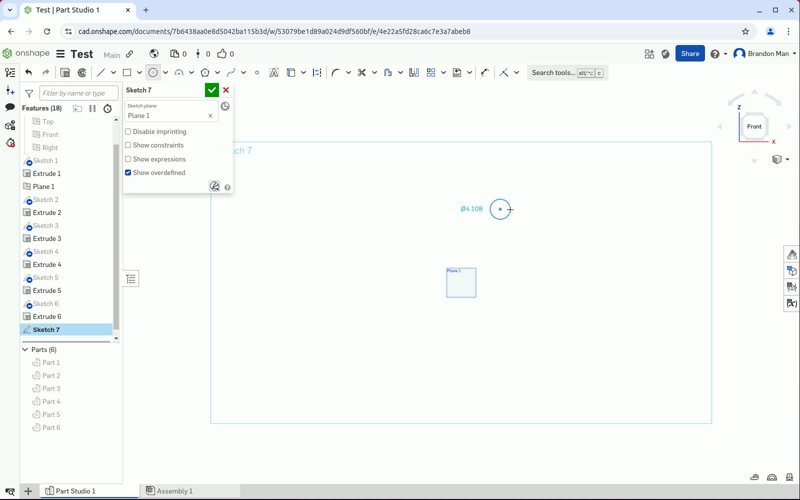
key(esc)
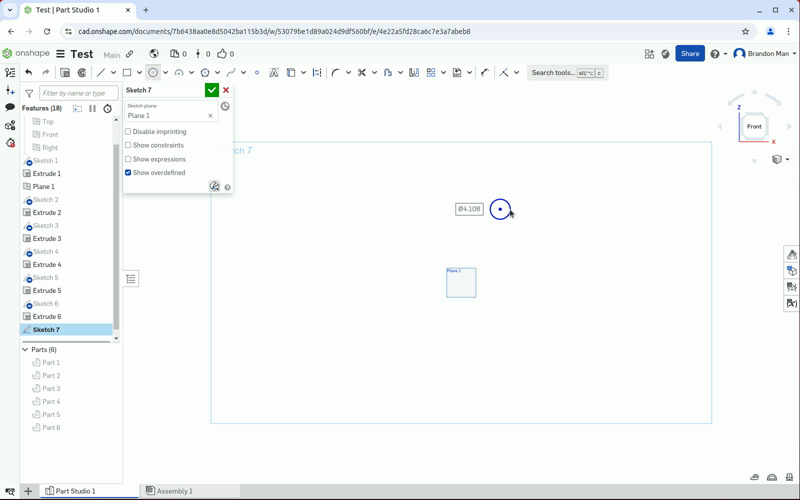
mouse_move(494, 201)
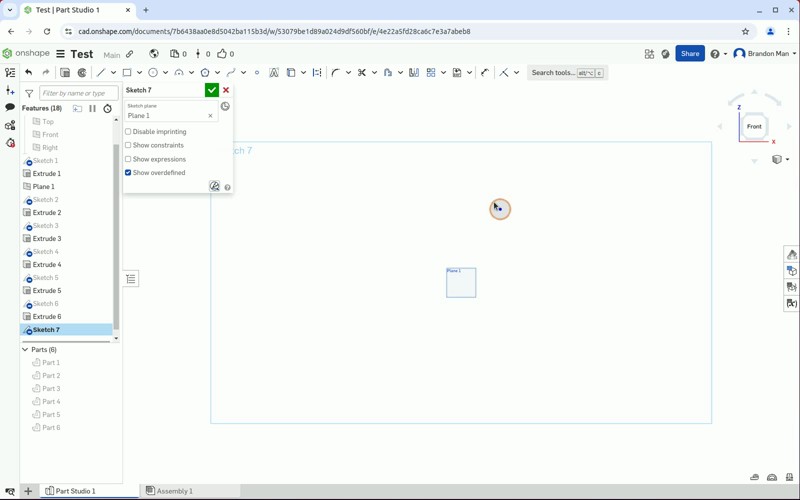
scroll(6)
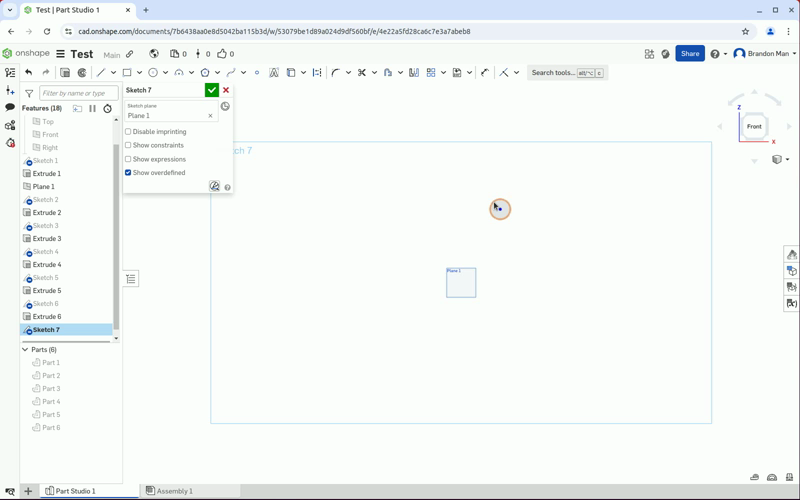
scroll(6)
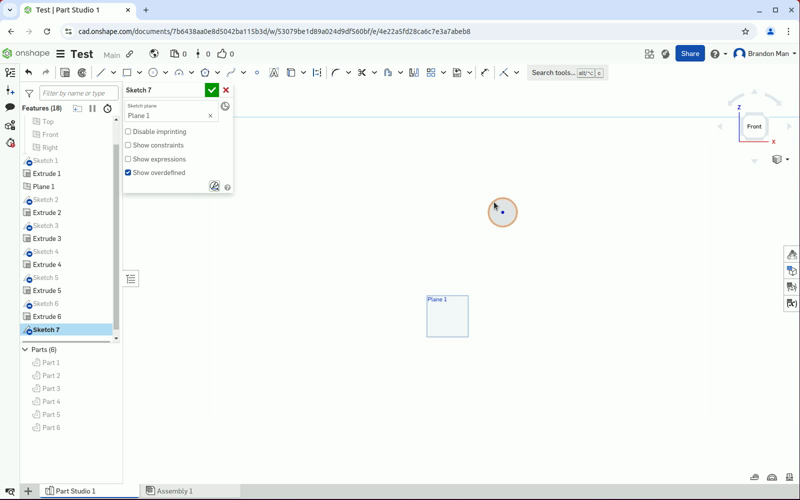
scroll(6)
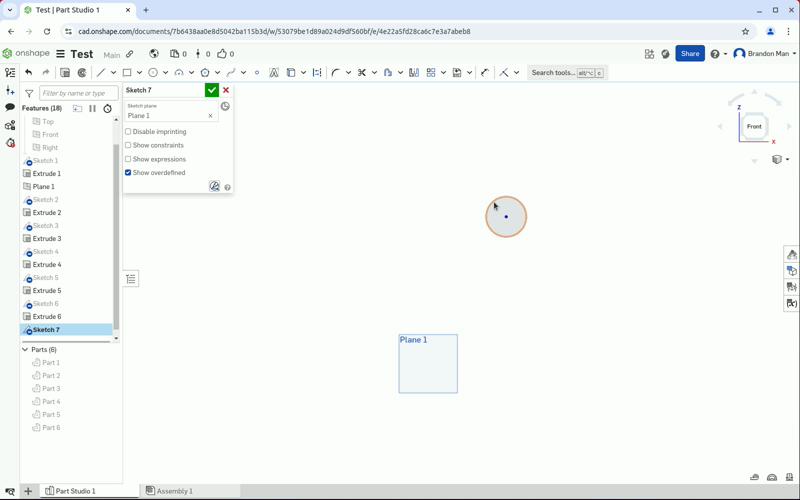
scroll(6)
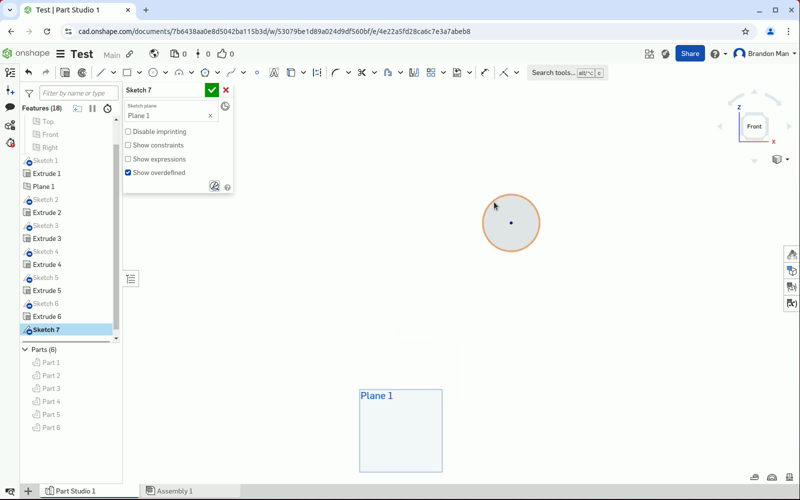
scroll(6)
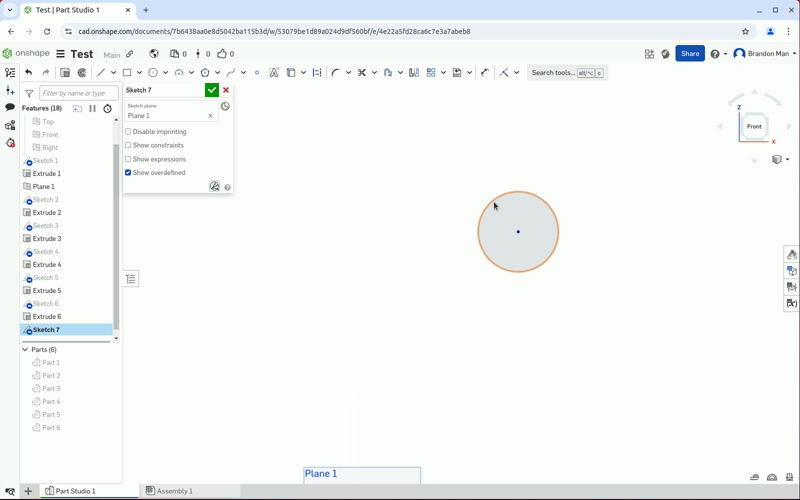
scroll(6)
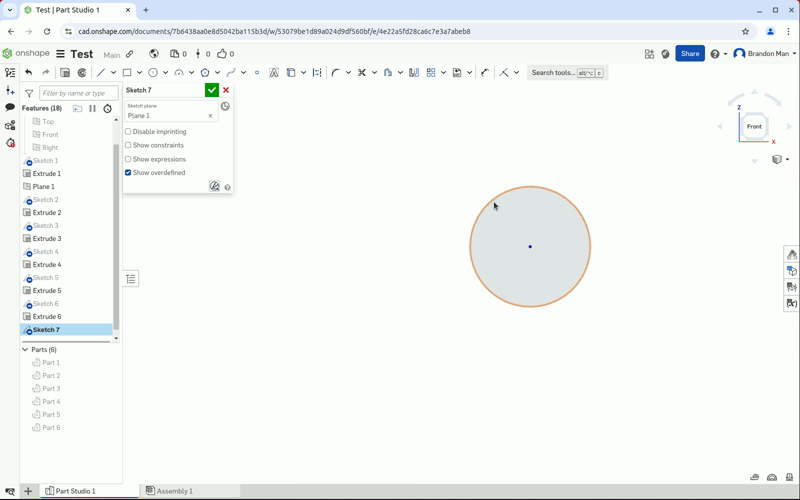
scroll(6)
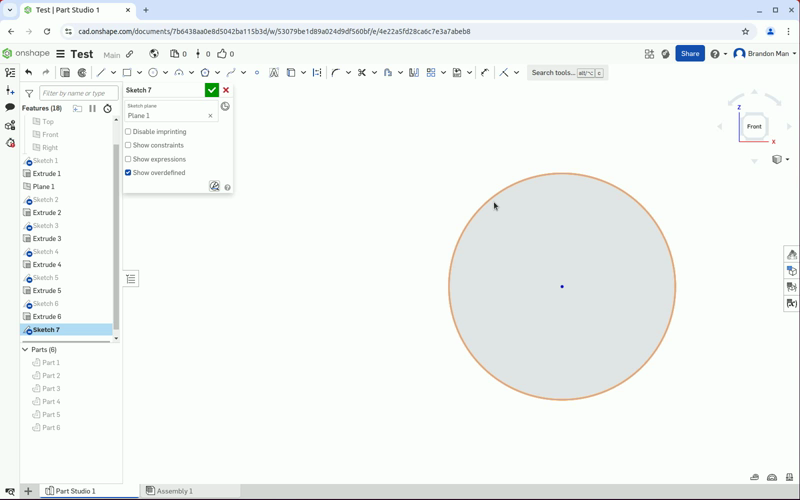
click(494, 201)
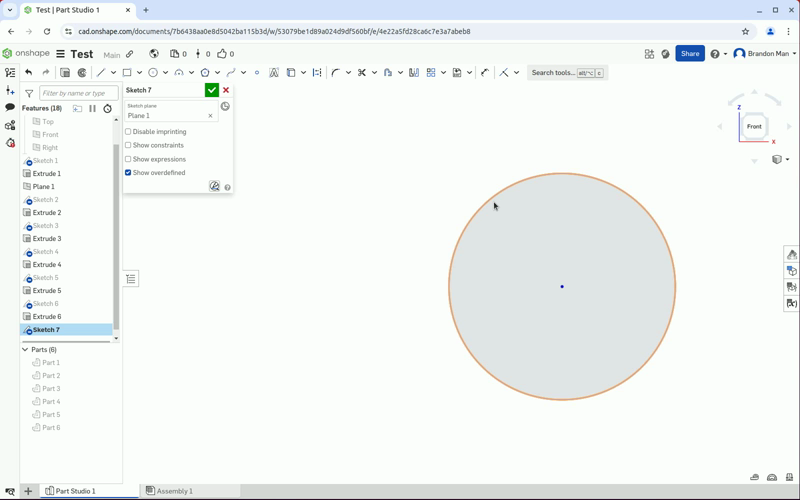
scroll(-6)
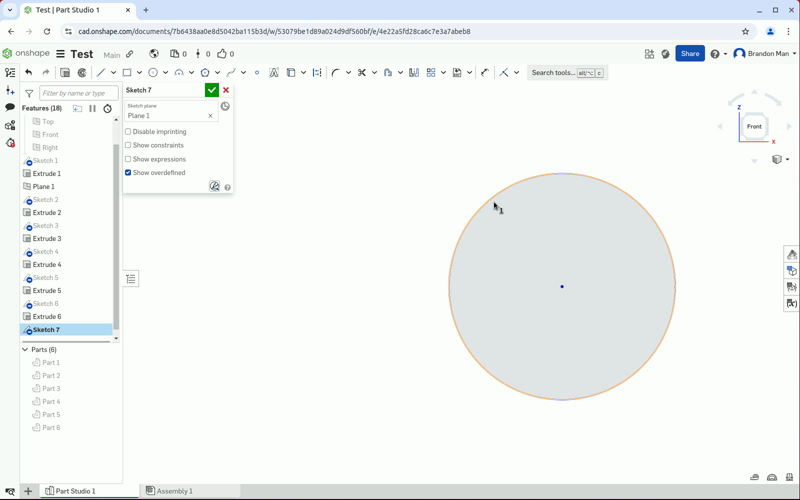
scroll(-6)
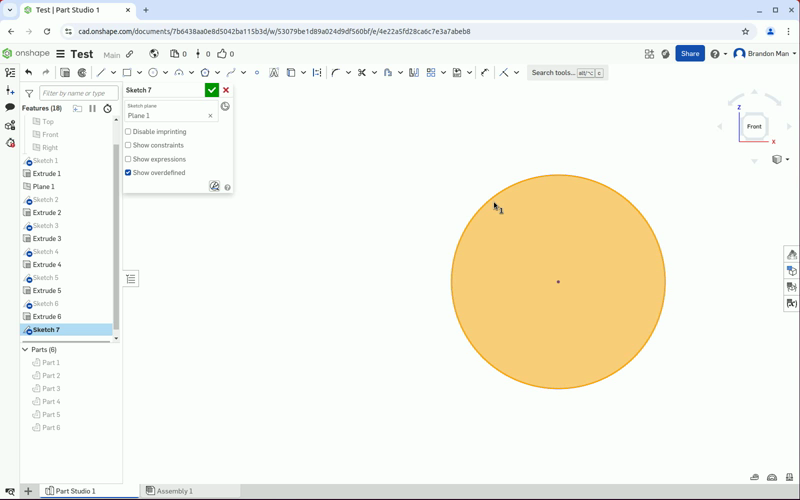
scroll(-6)
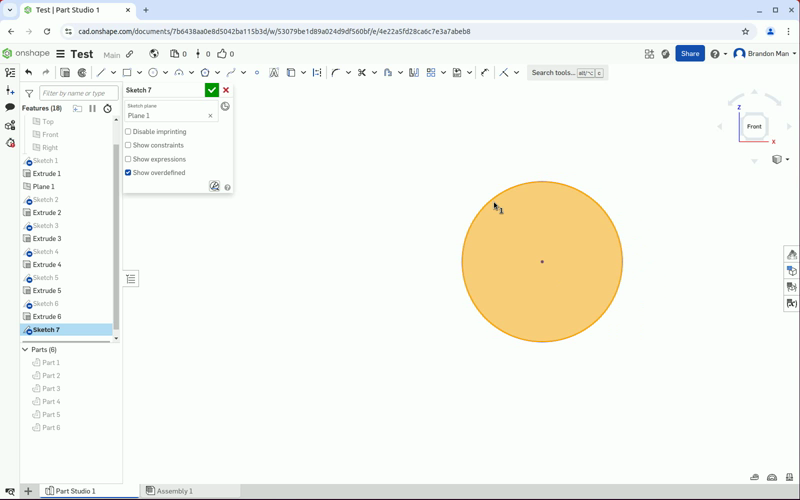
scroll(-6)
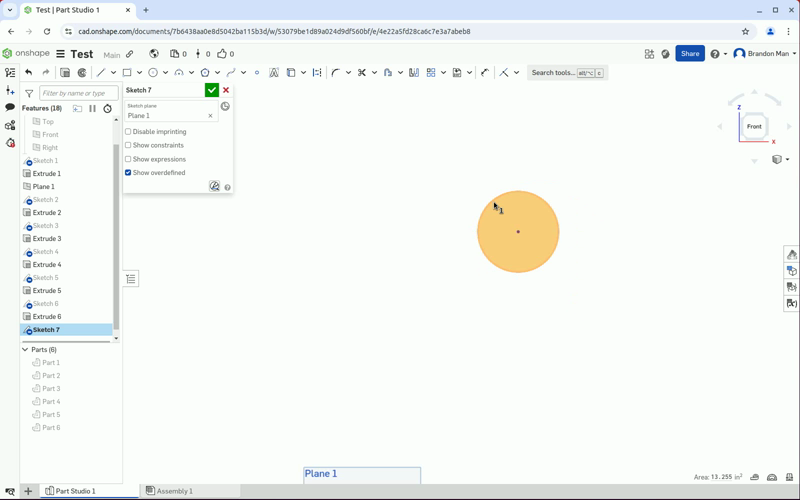
scroll(-6)
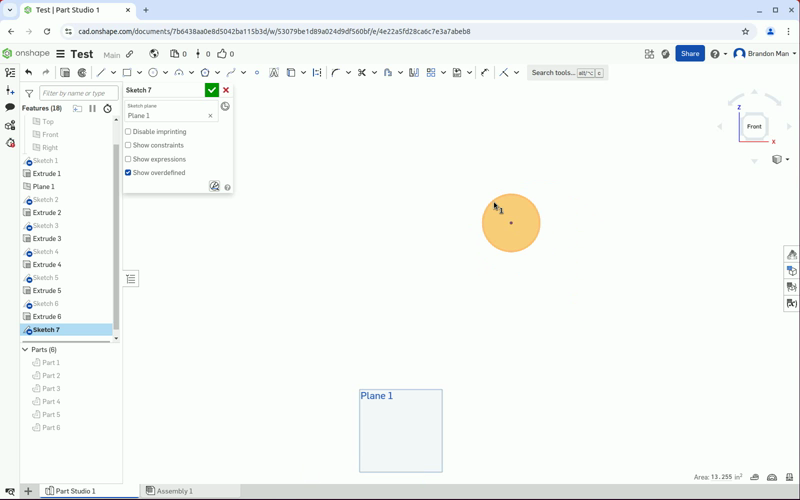
scroll(-6)
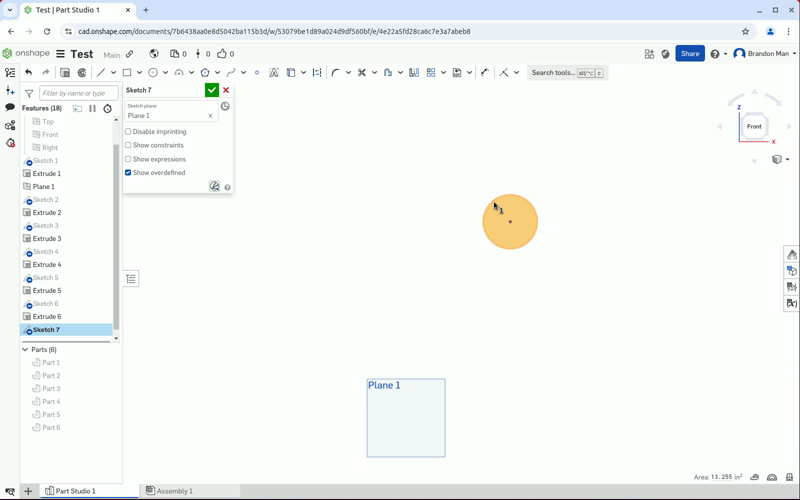
scroll(-6)
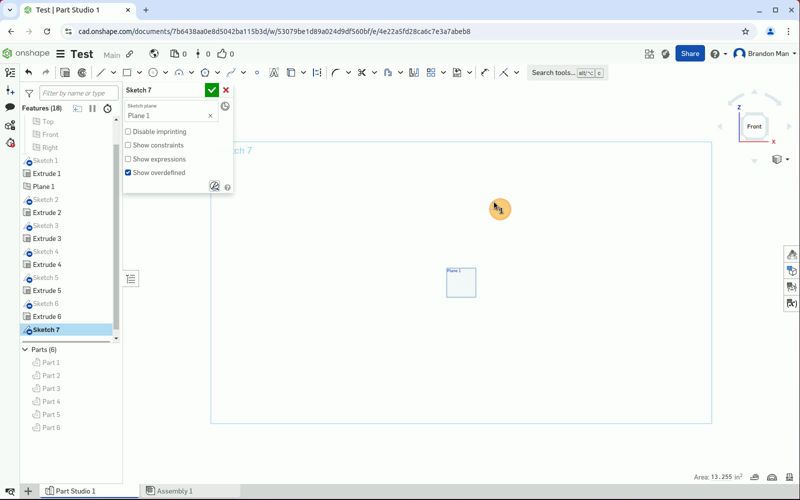
mouse_move(73, 352)
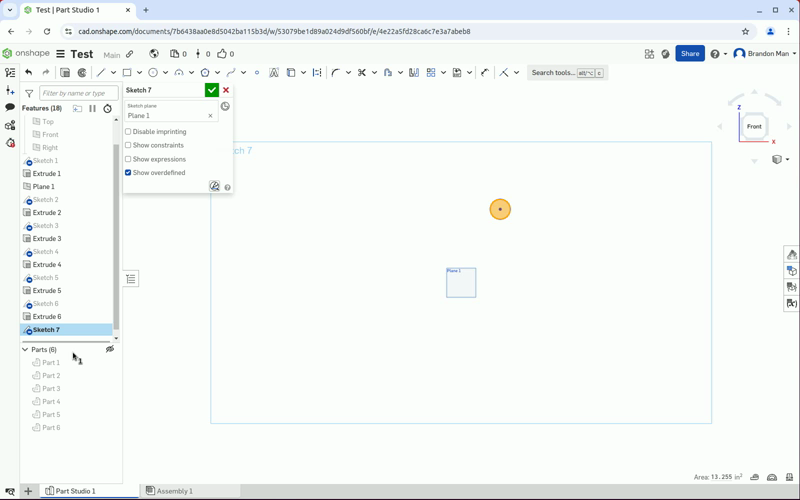
key(shift+y)
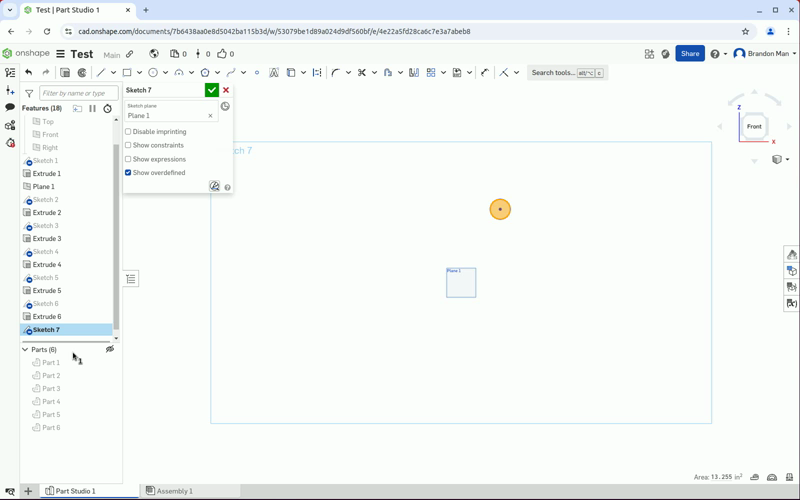
key(shift+e)
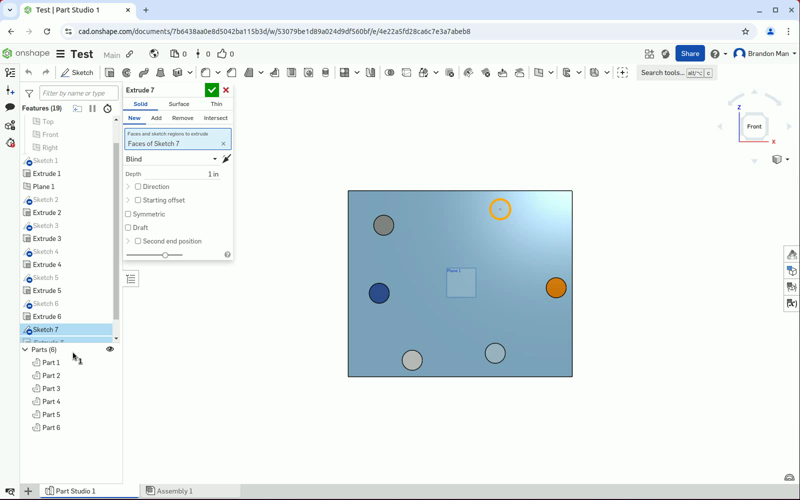
mouse_move(143, 106)
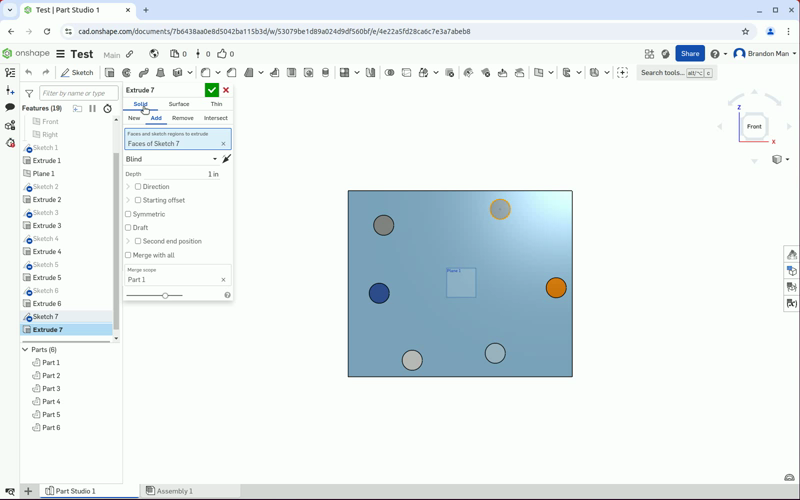
click(143, 106)
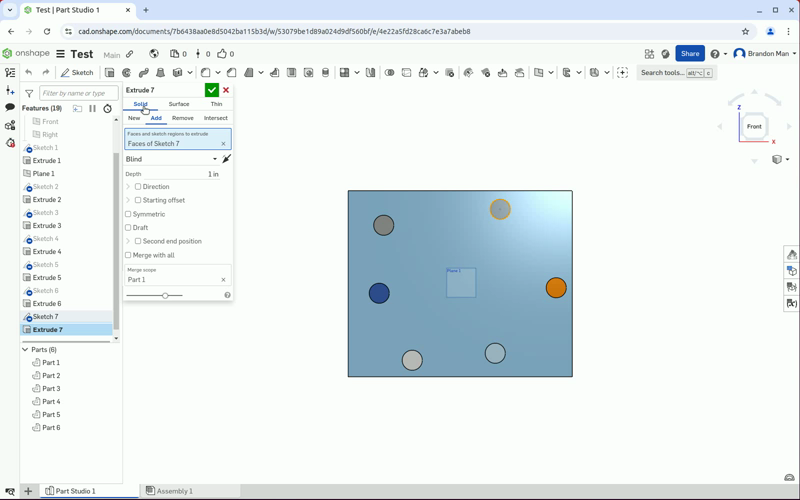
mouse_move(137, 120)
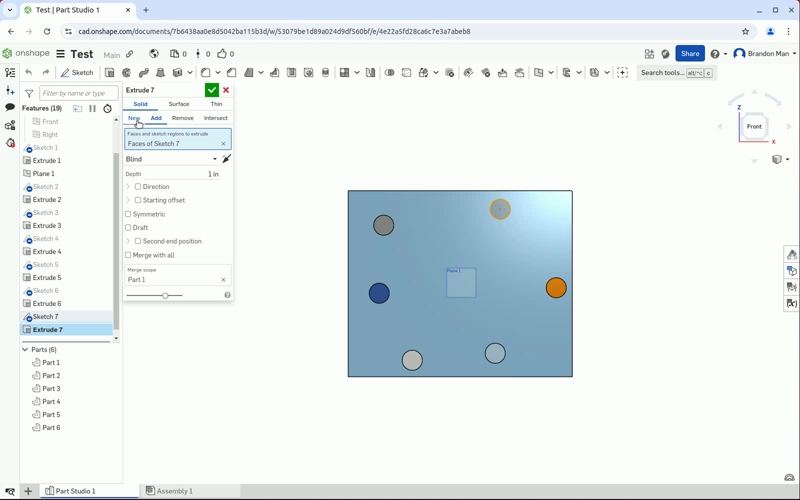
click(137, 120)
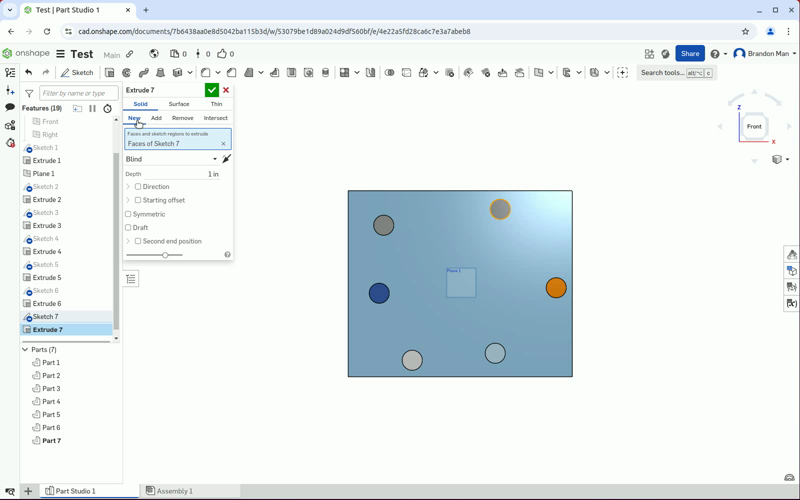
key(tab, 4)
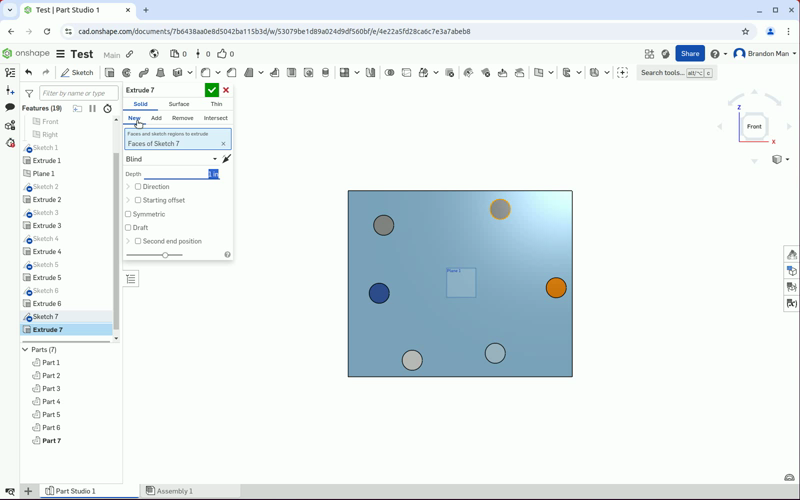
text(5.777)
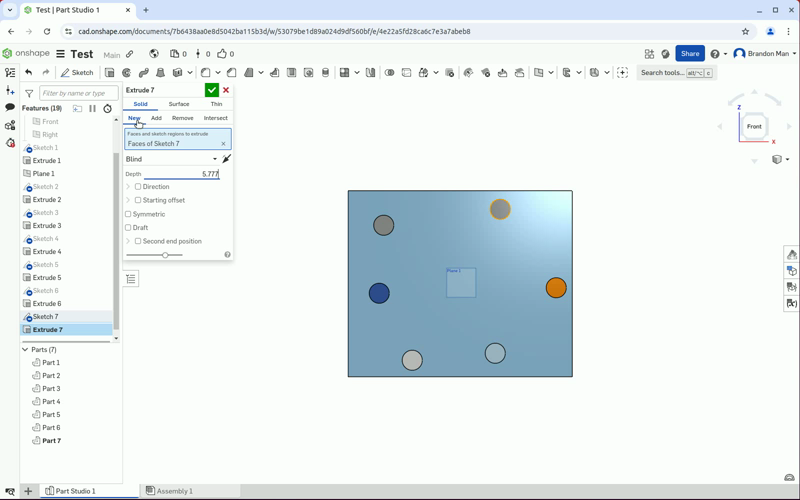
key(enter)
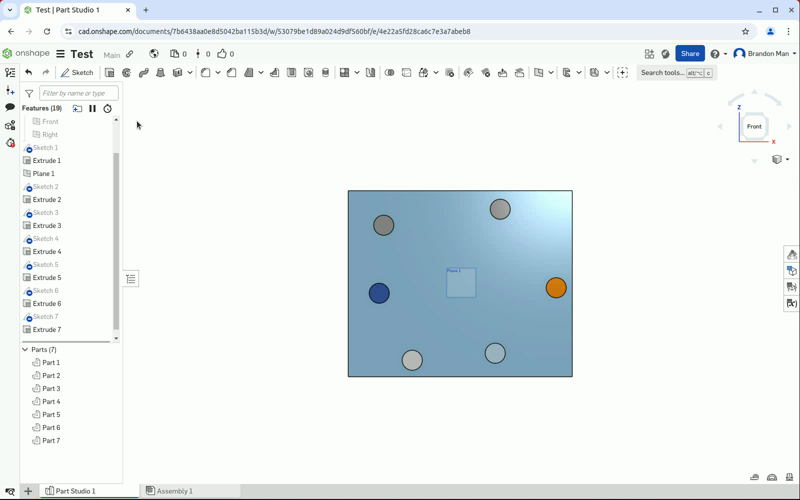
key(shift+h)
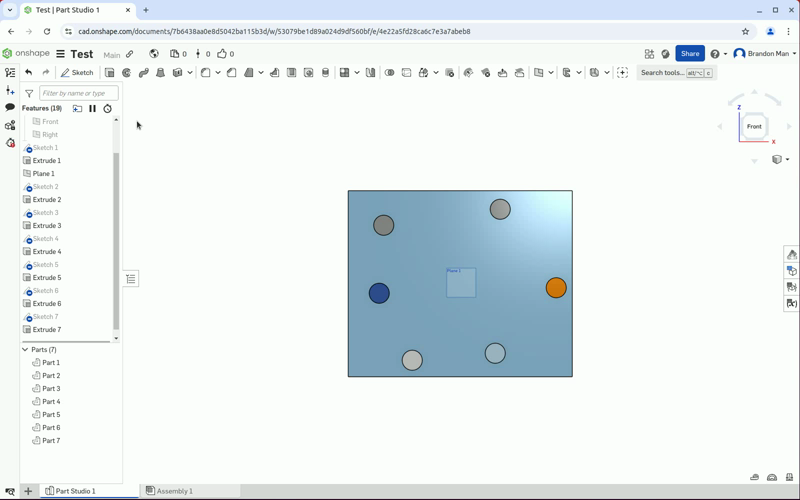
key(shift+h)
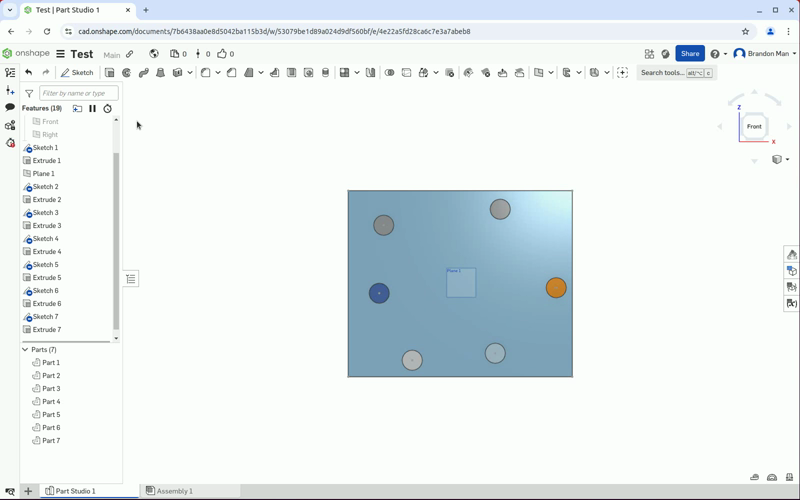
key(shift+7)
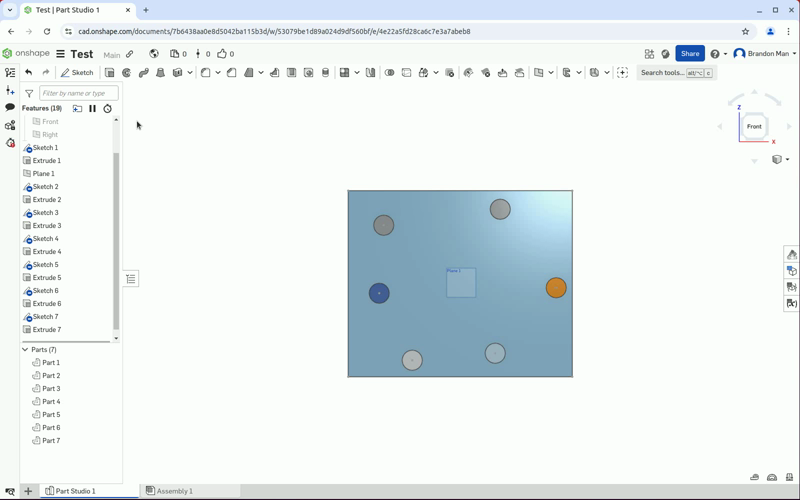
key(left, 2)
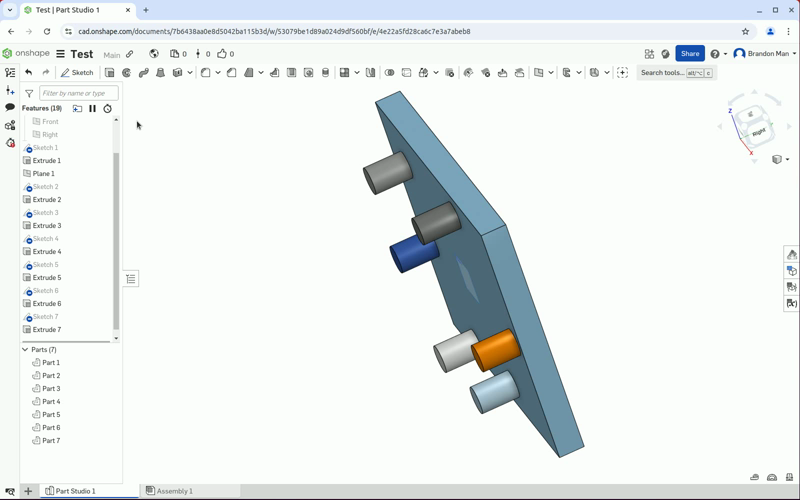
key(down, 2)
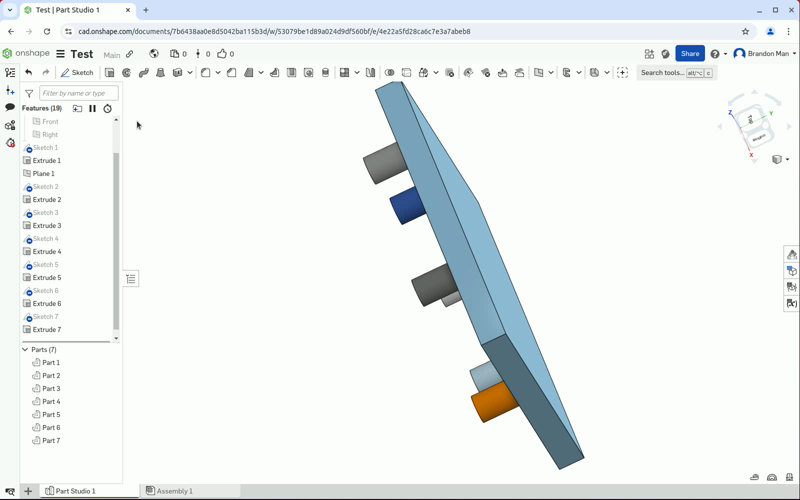
key(up, 2)
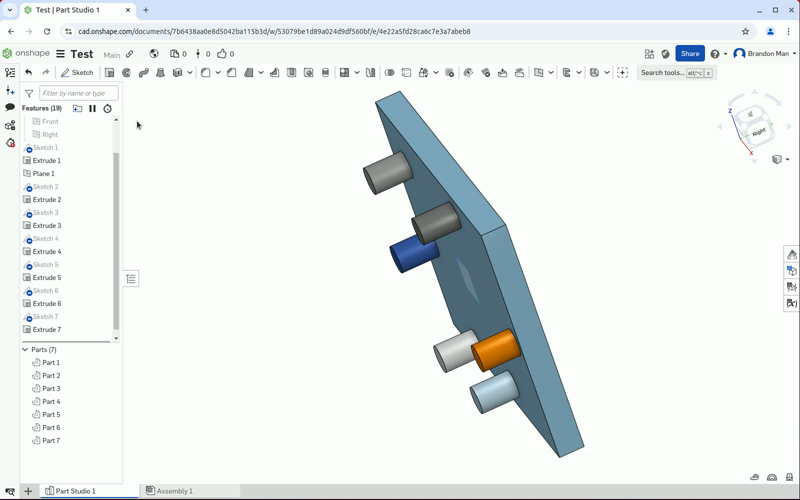
key(right, 2)
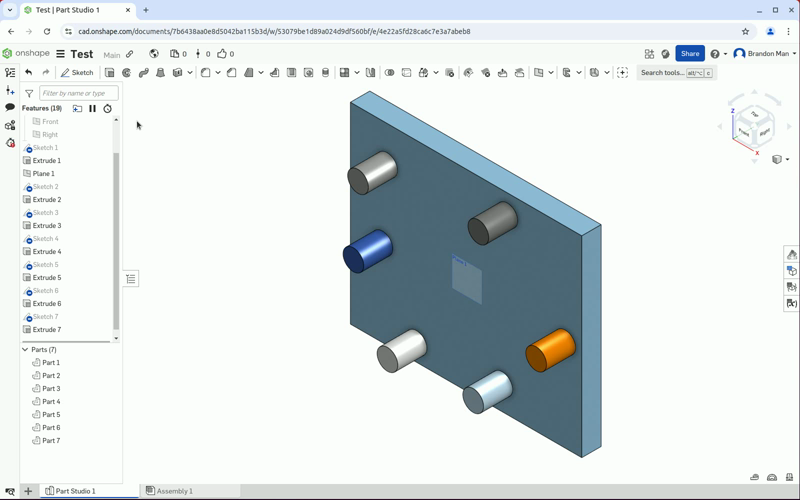
mouse_move(69, 150)
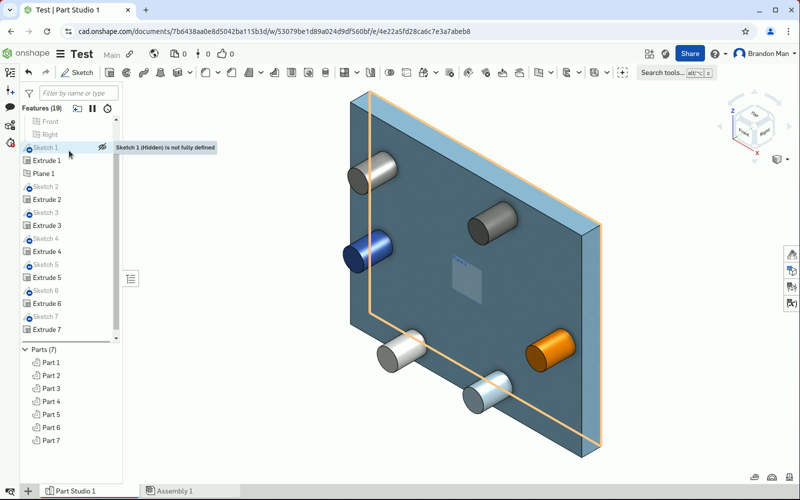
click(69, 150)